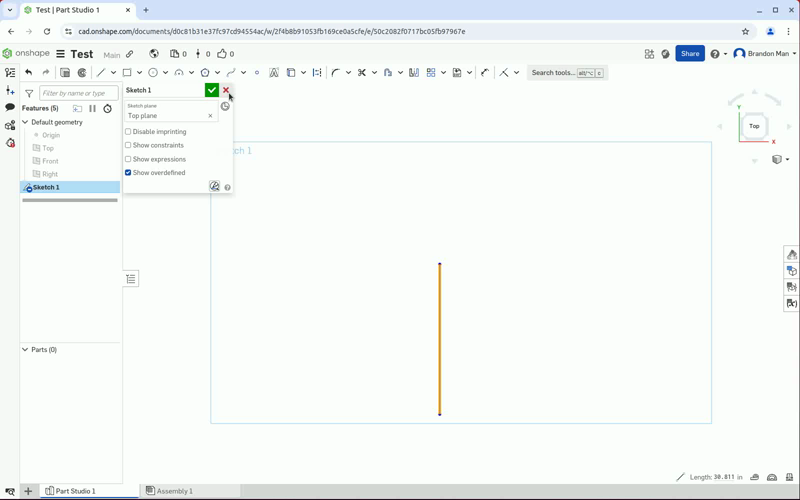
key(shift+h)
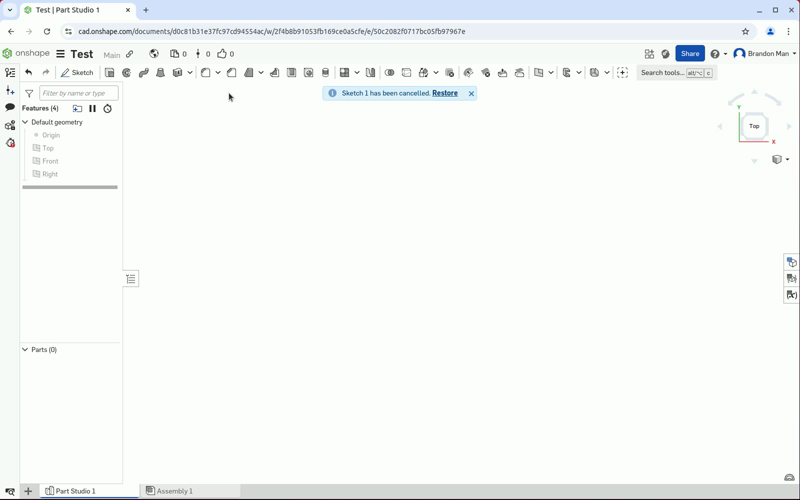
mouse_move(73, 352)
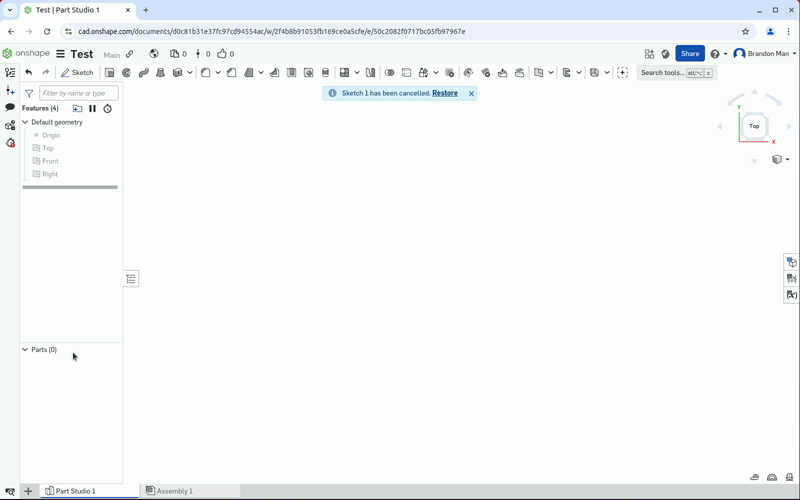
key(y)
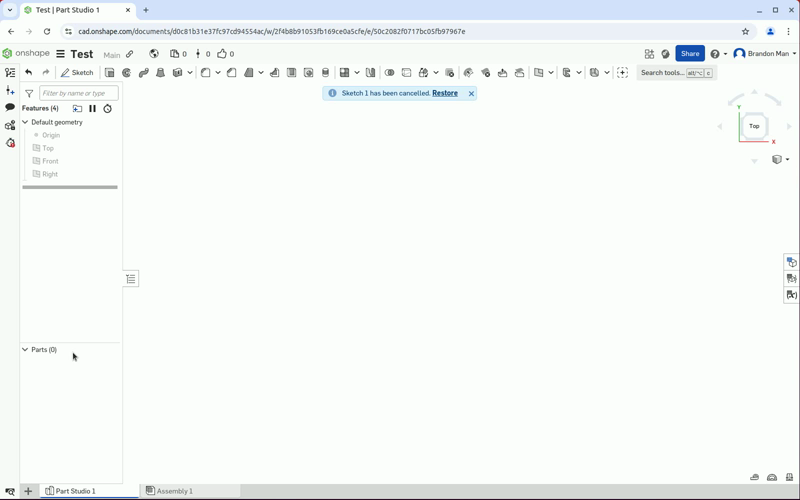
key(shift+p)
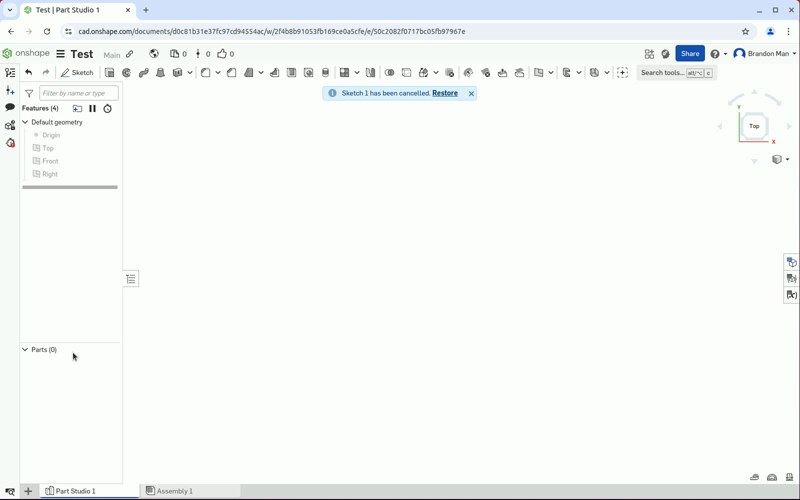
key(space)
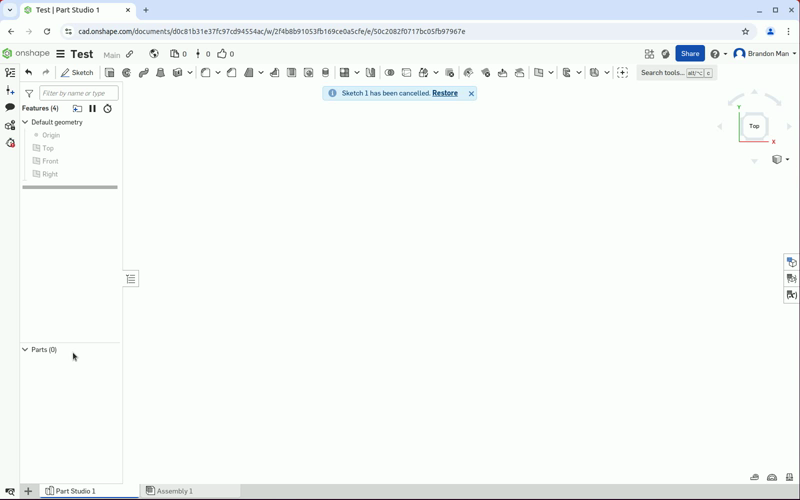
key_down(shift)
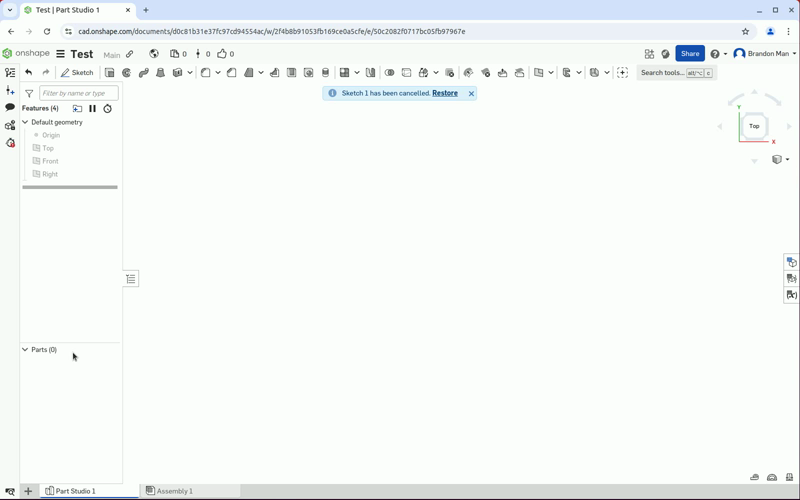
key(up)
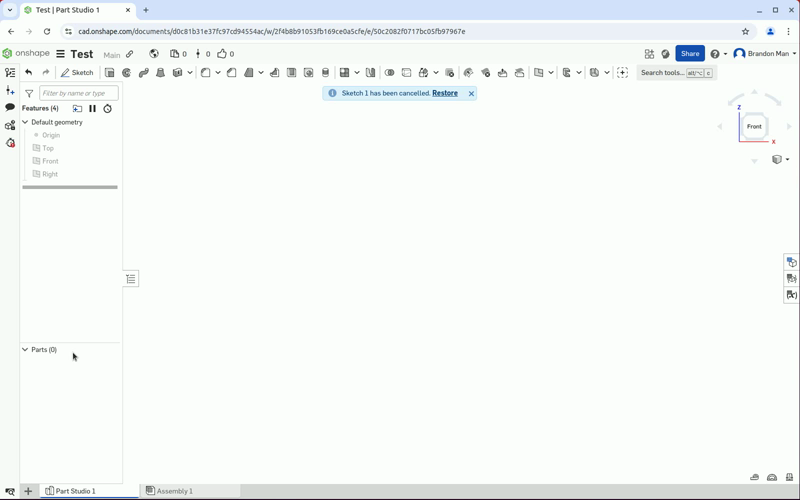
key_up(shift)
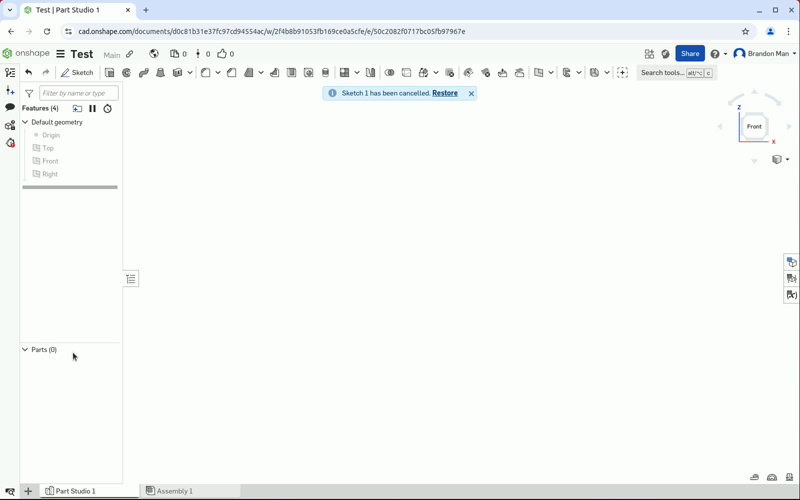
mouse_move(73, 352)
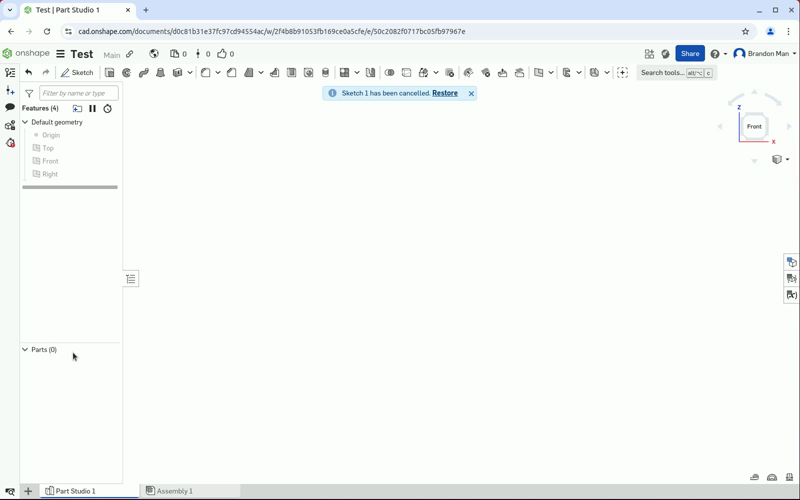
key(shift+y)
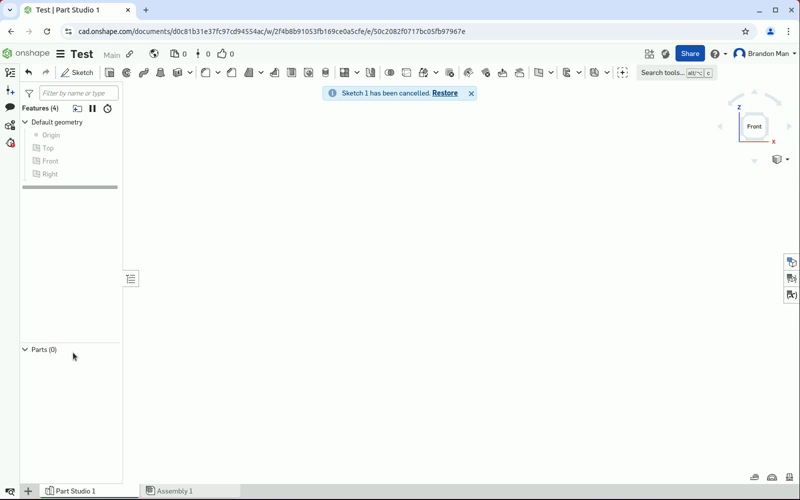
key(shift+s)
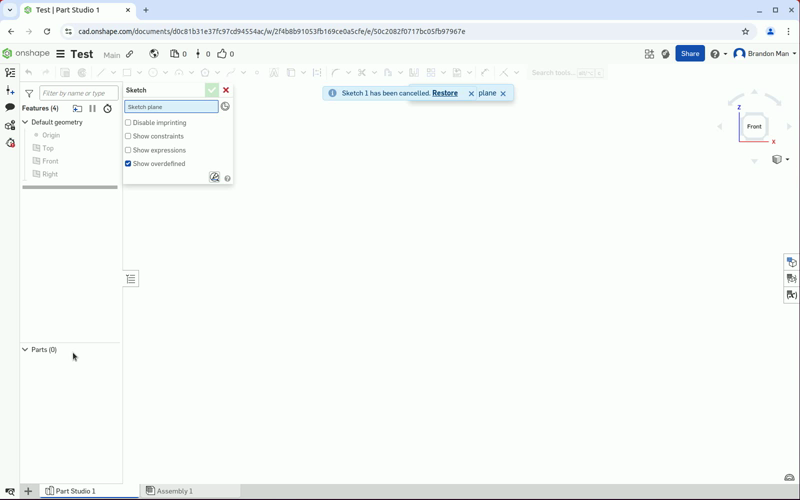
mouse_move(73, 163)
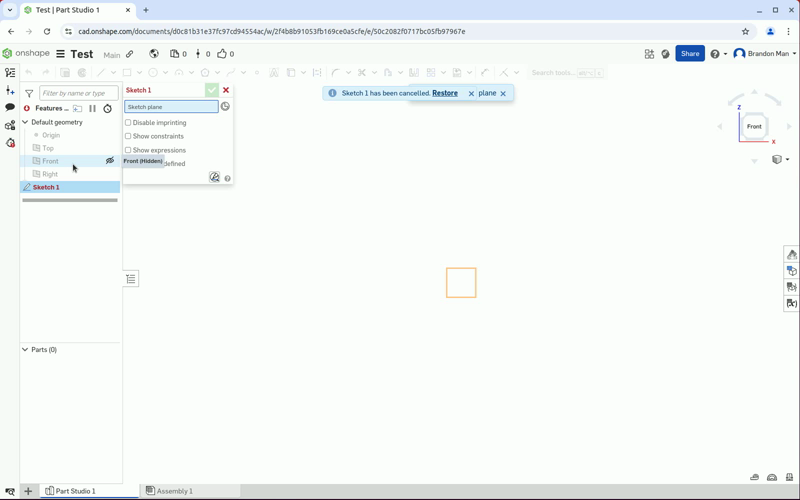
click(73, 163)
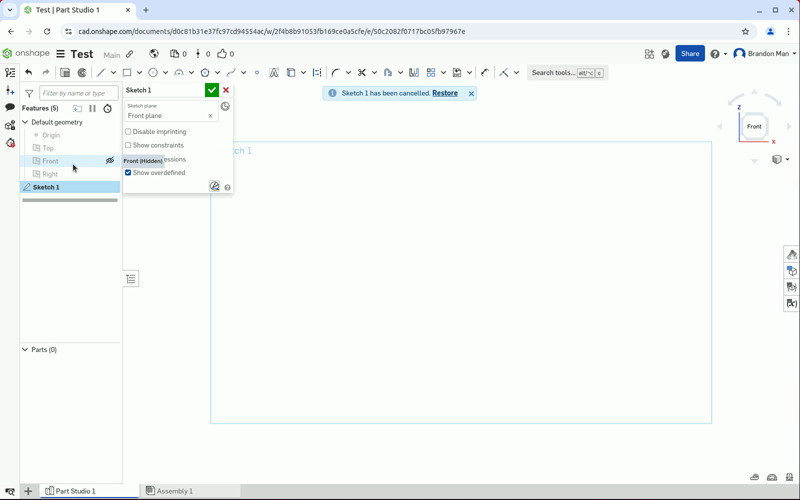
mouse_move(73, 352)
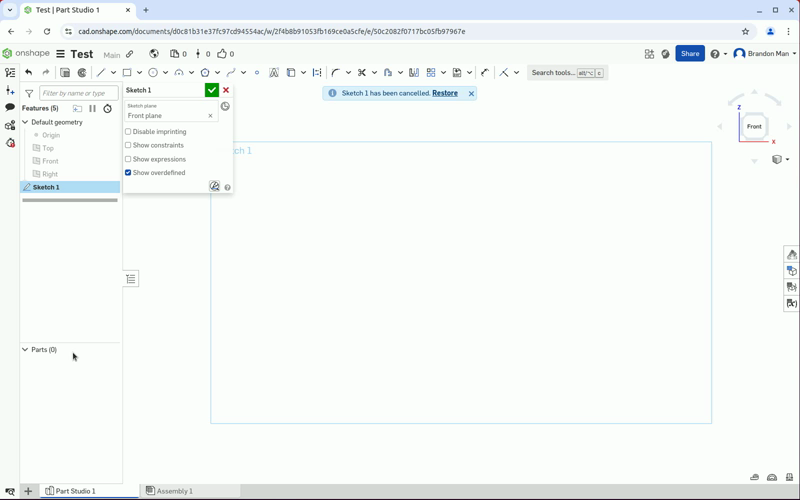
key(y)
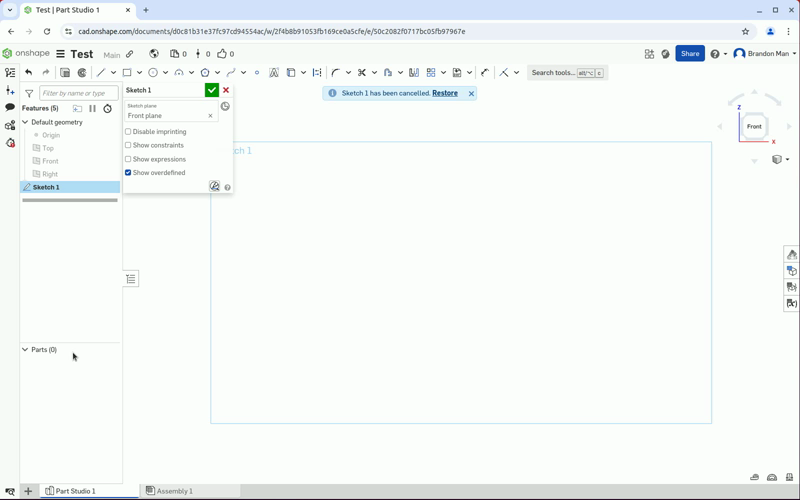
key(l)
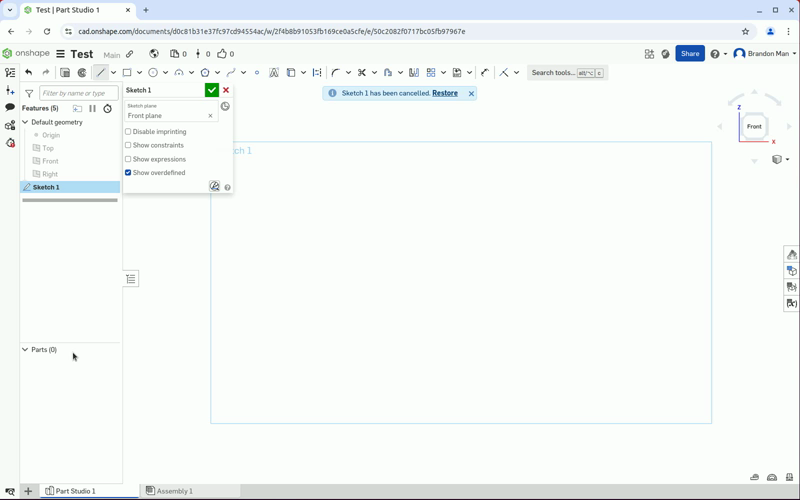
key_down(shift)
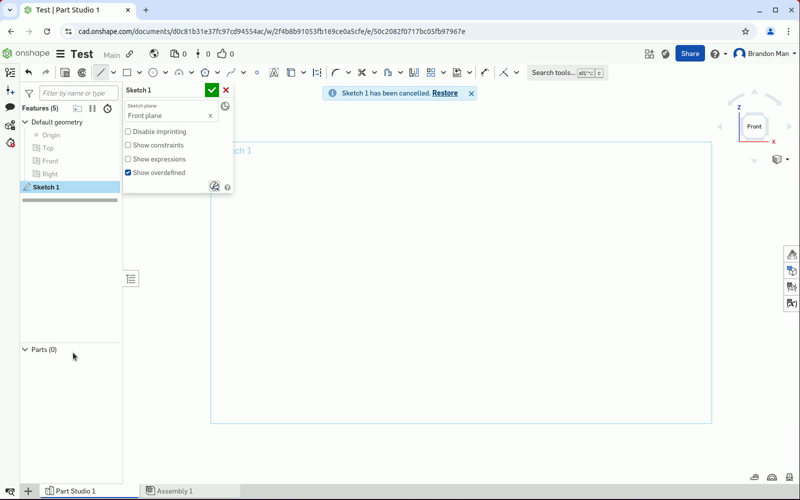
mouse_move(349, 395)
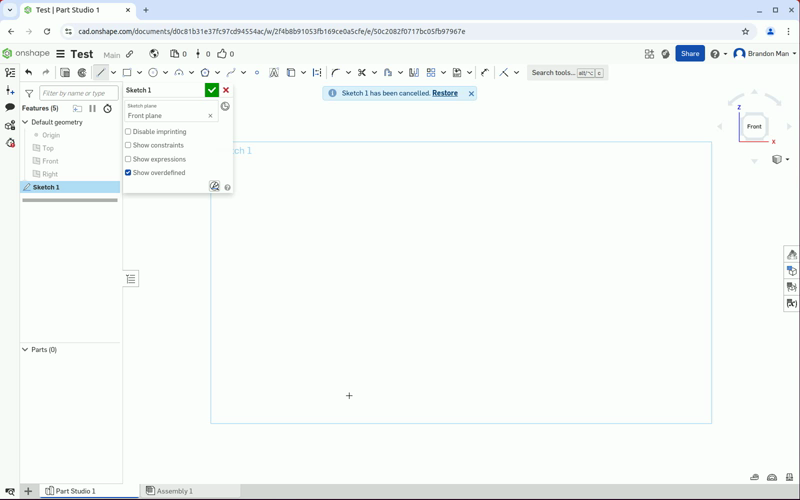
click(349, 395)
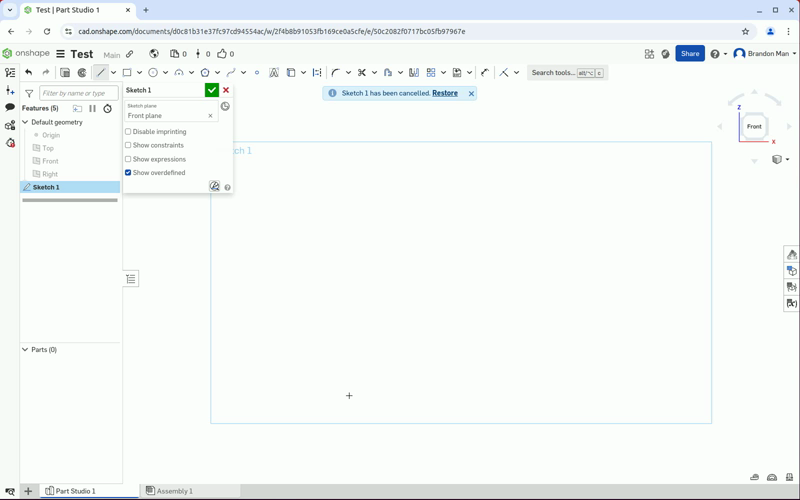
key_up(shift)
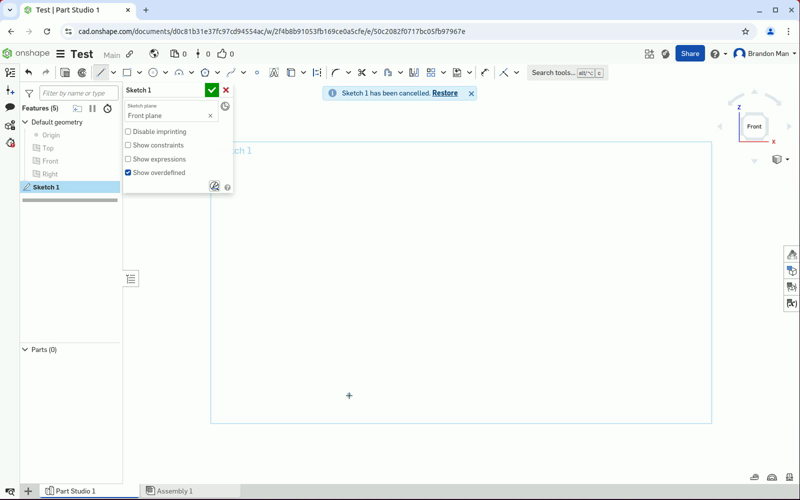
key_down(shift)
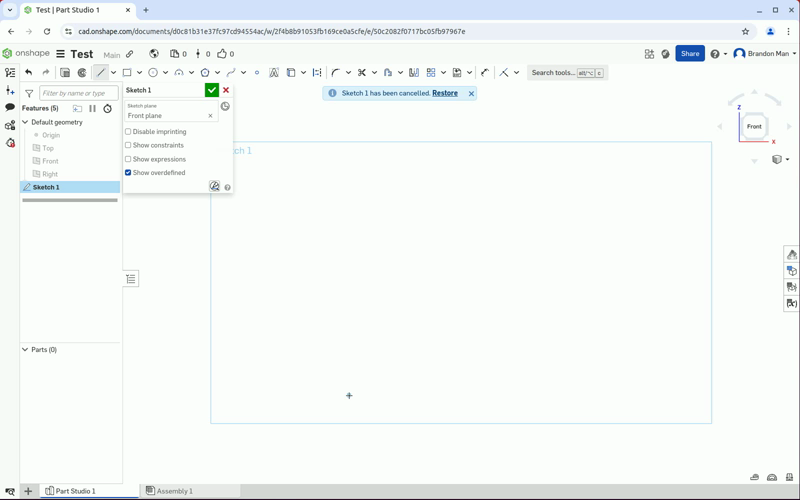
mouse_move(521, 395)
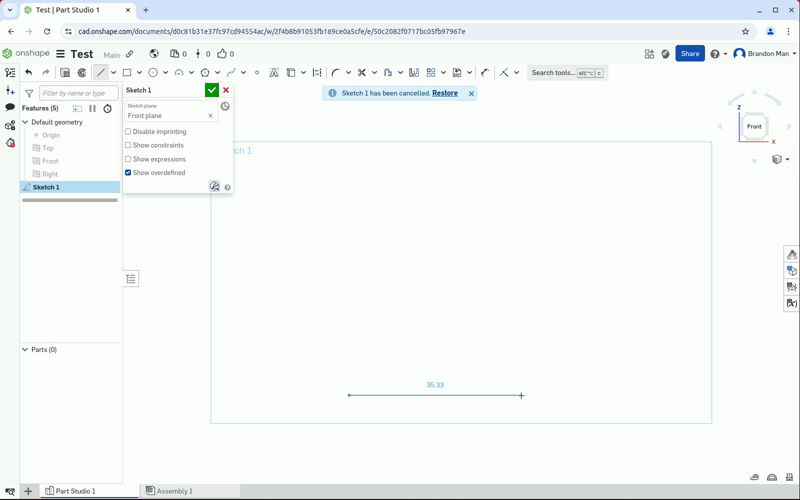
click(521, 395)
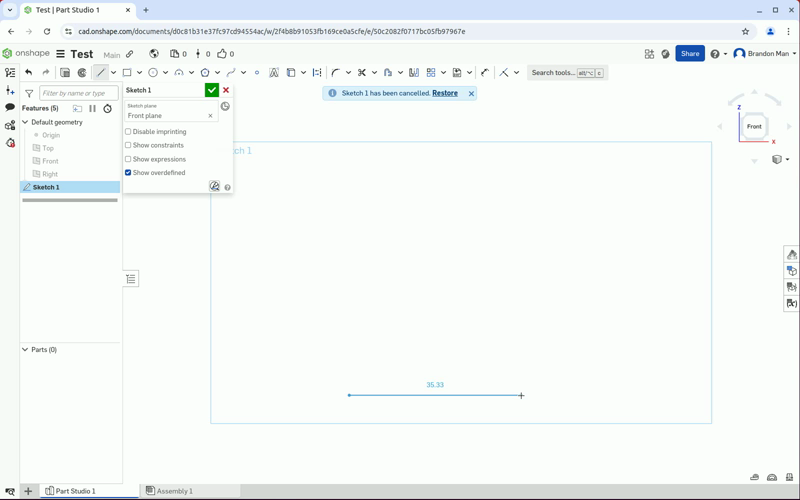
key_up(shift)
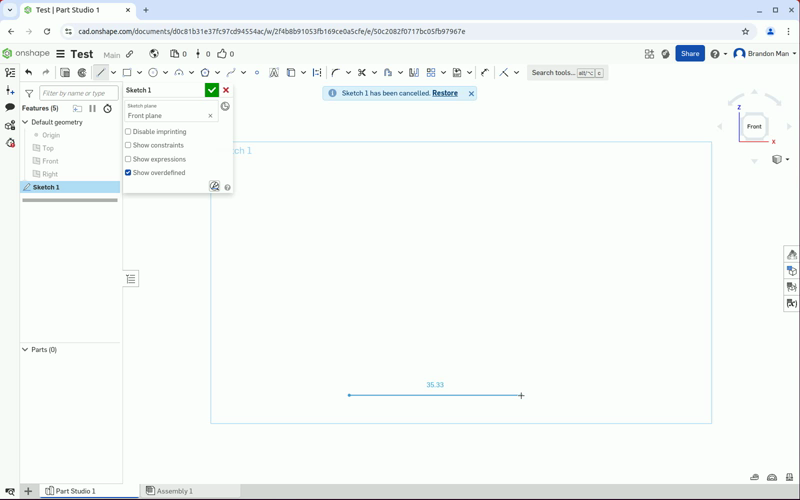
key_down(shift)
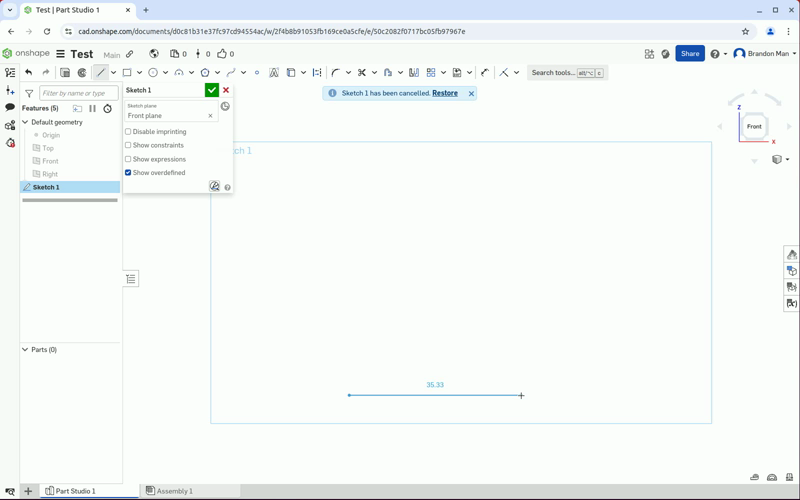
mouse_move(521, 320)
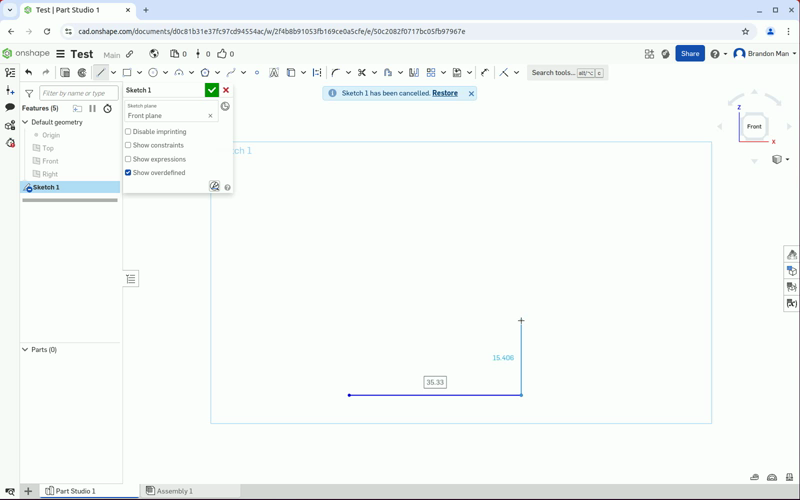
click(521, 320)
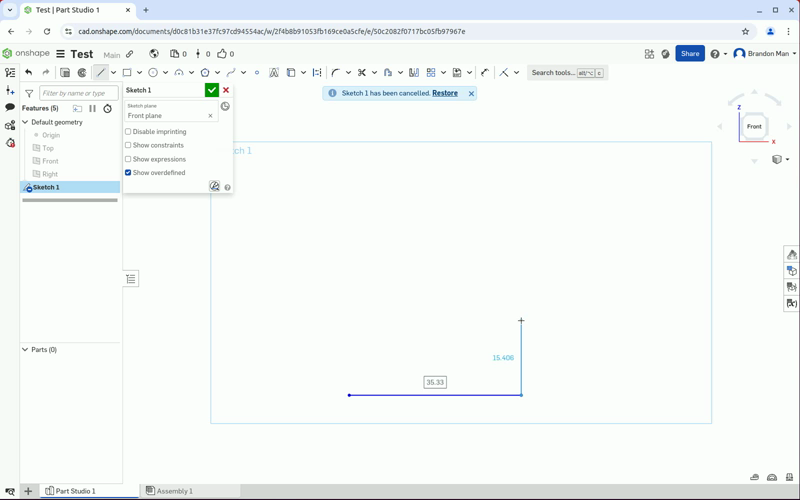
key_up(shift)
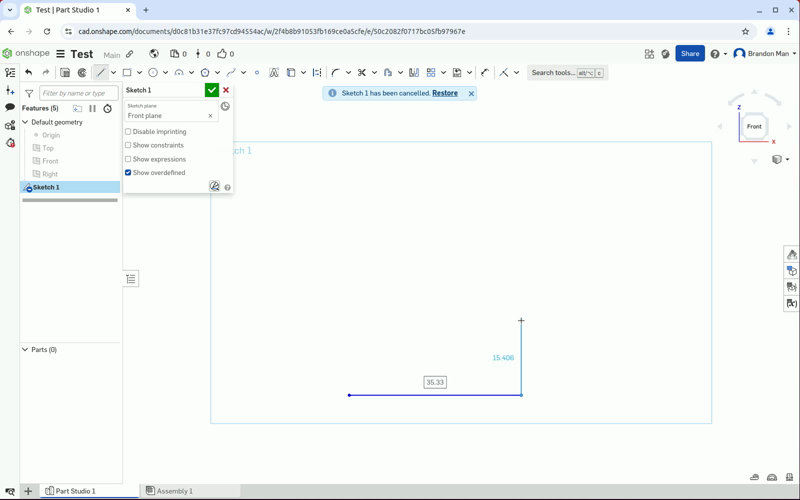
key_down(shift)
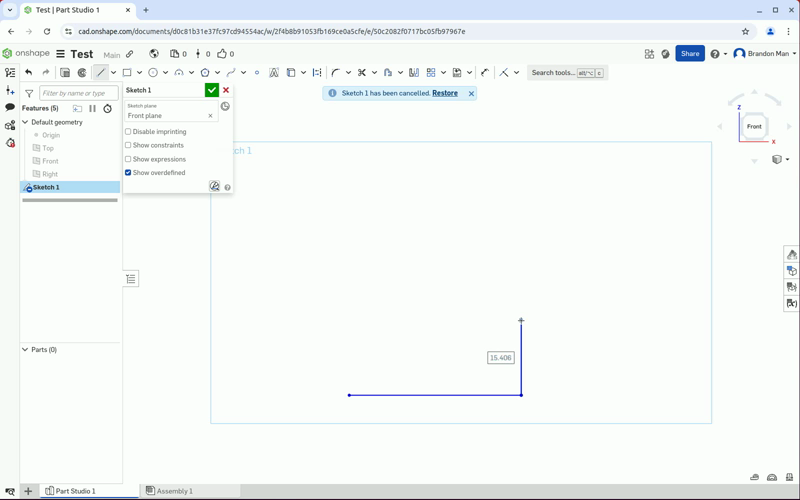
mouse_move(415, 320)
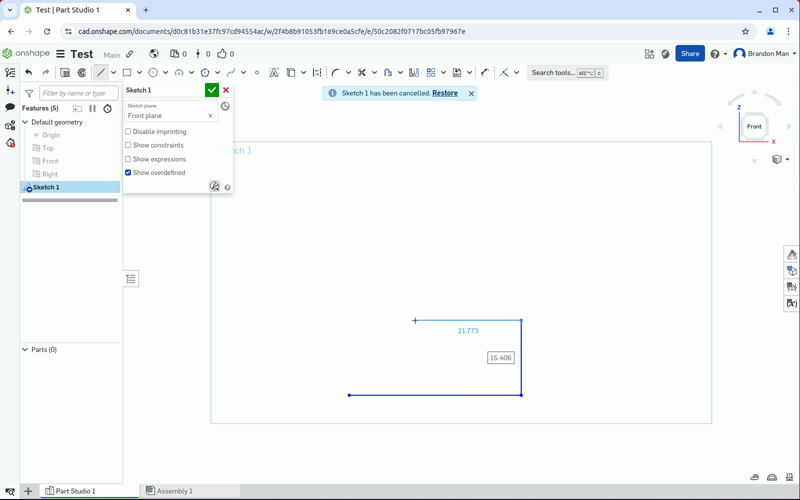
click(415, 320)
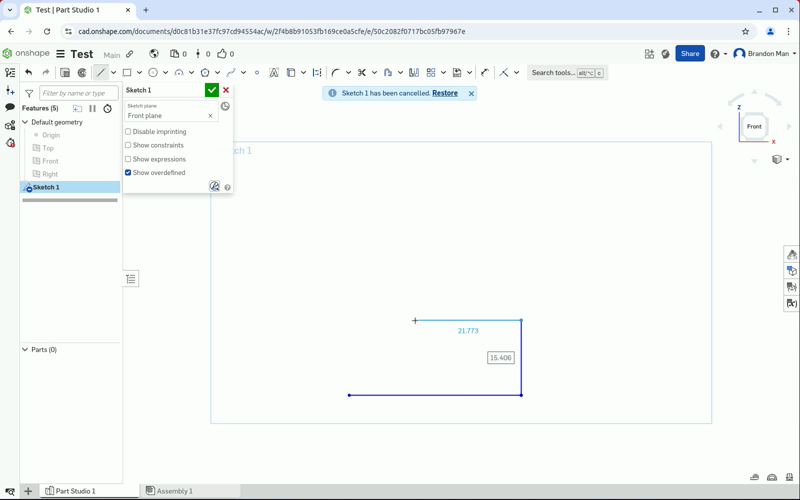
key_up(shift)
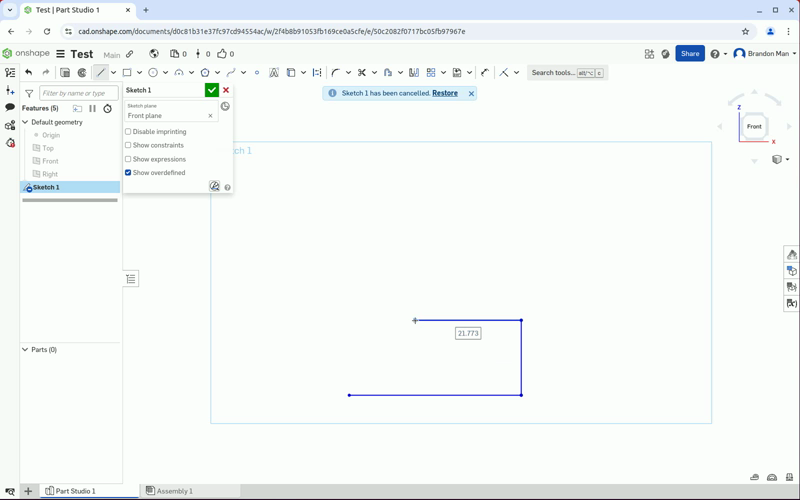
key_down(shift)
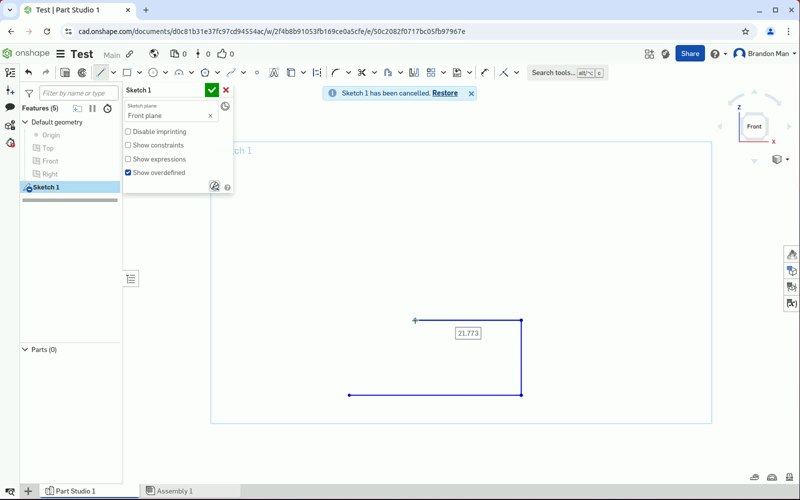
mouse_move(415, 171)
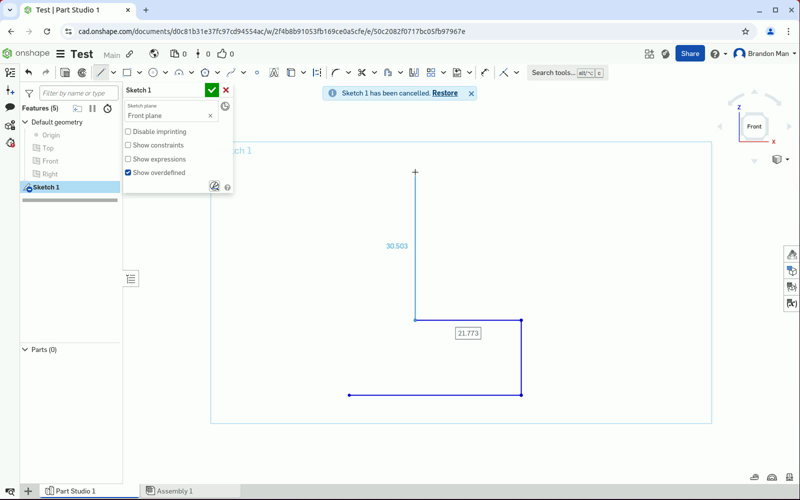
click(415, 171)
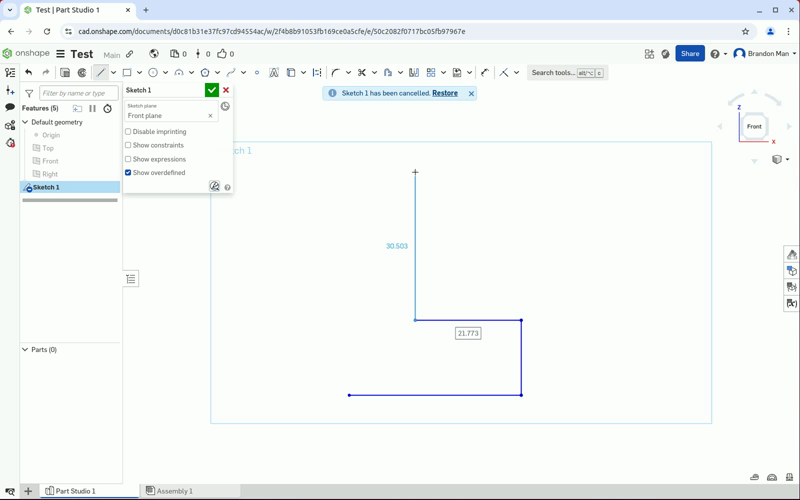
key_up(shift)
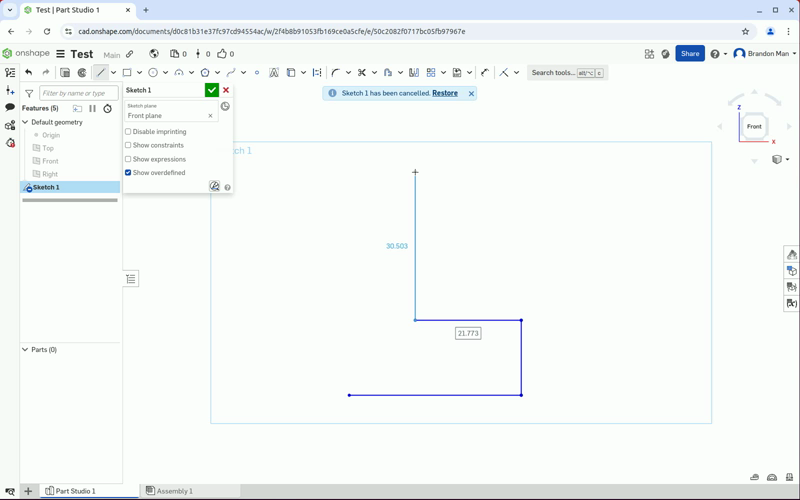
key_down(shift)
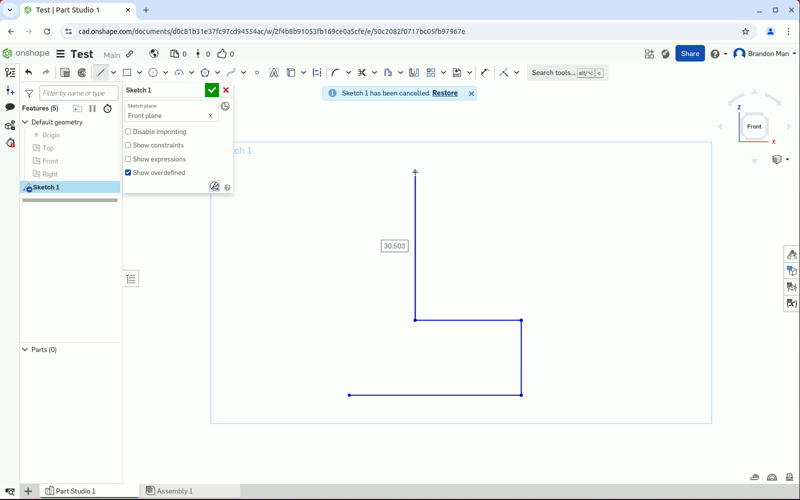
mouse_move(349, 171)
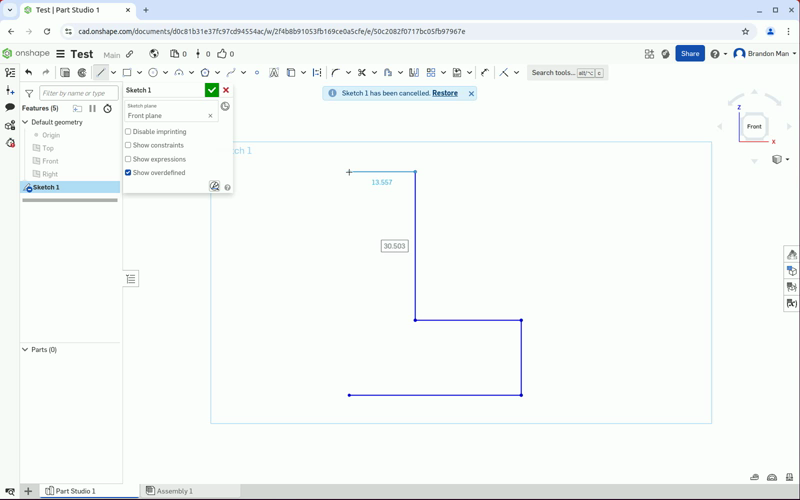
click(349, 171)
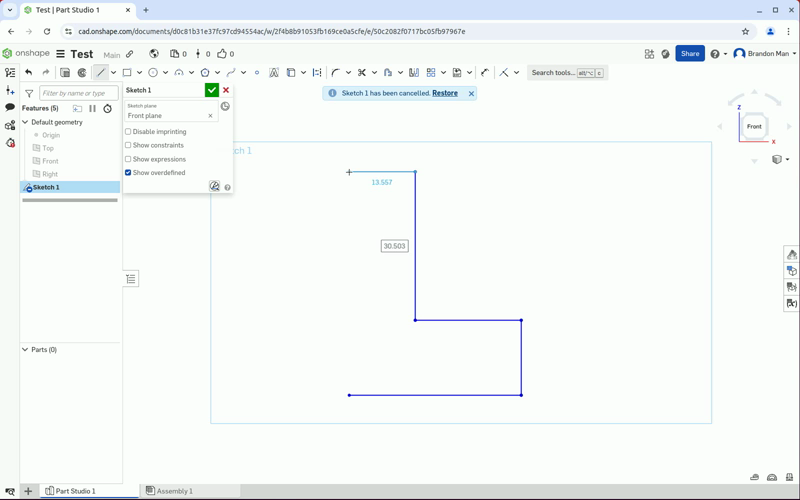
key_up(shift)
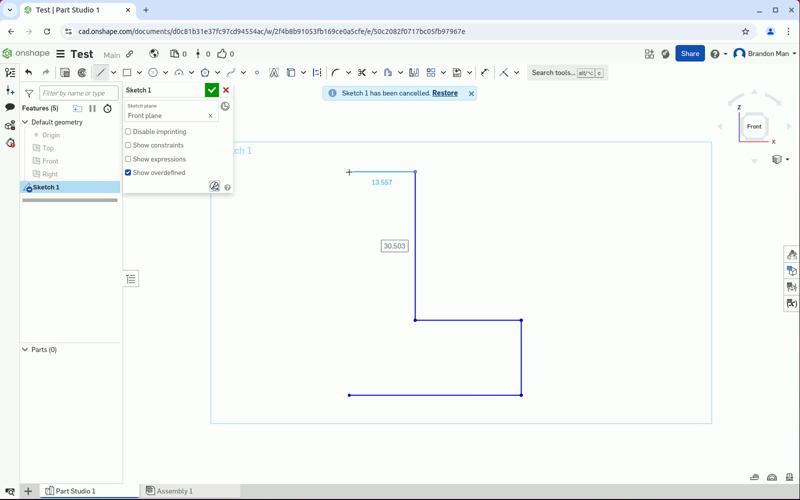
key_down(shift)
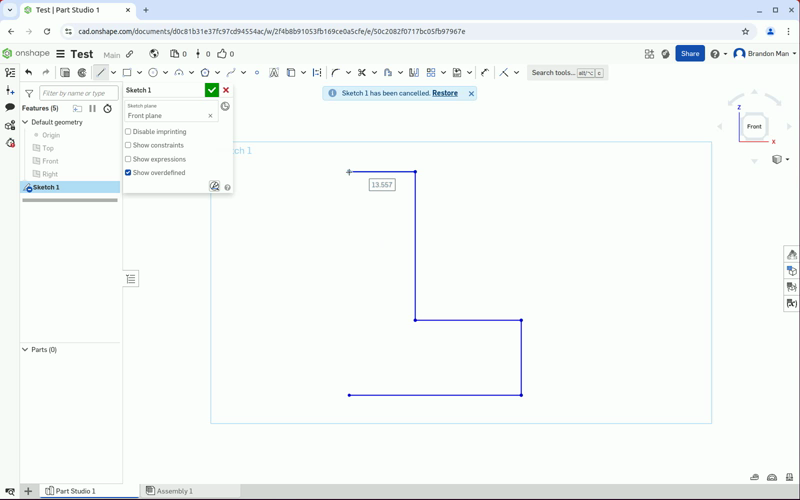
mouse_move(349, 320)
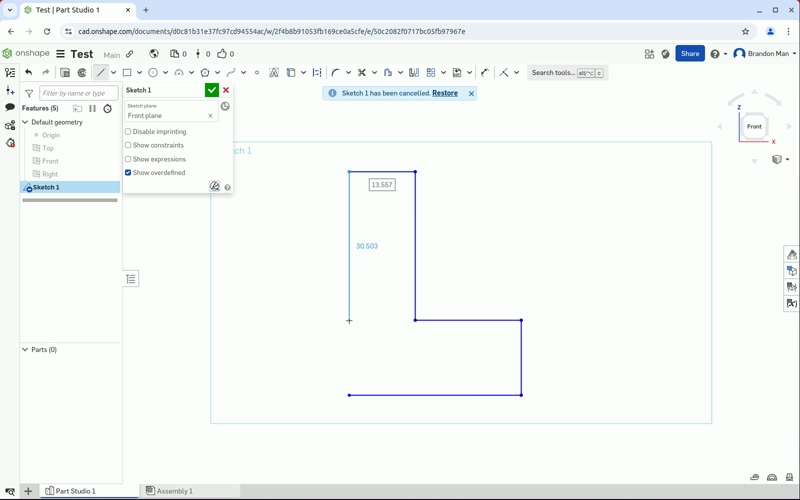
click(349, 320)
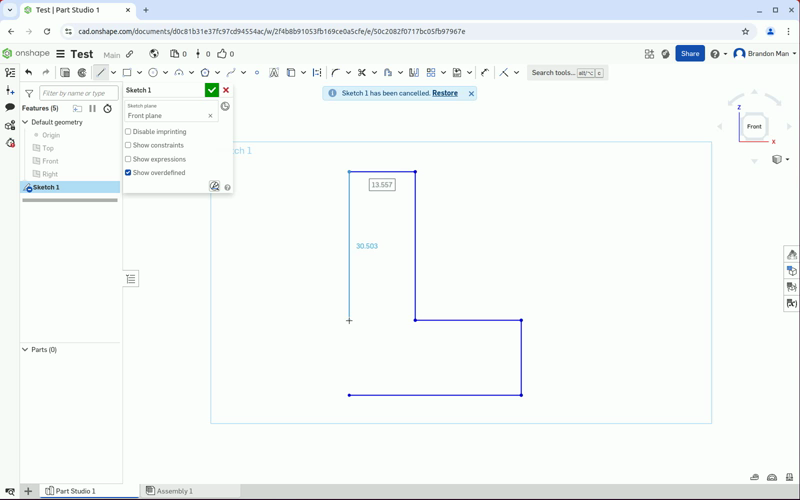
key_up(shift)
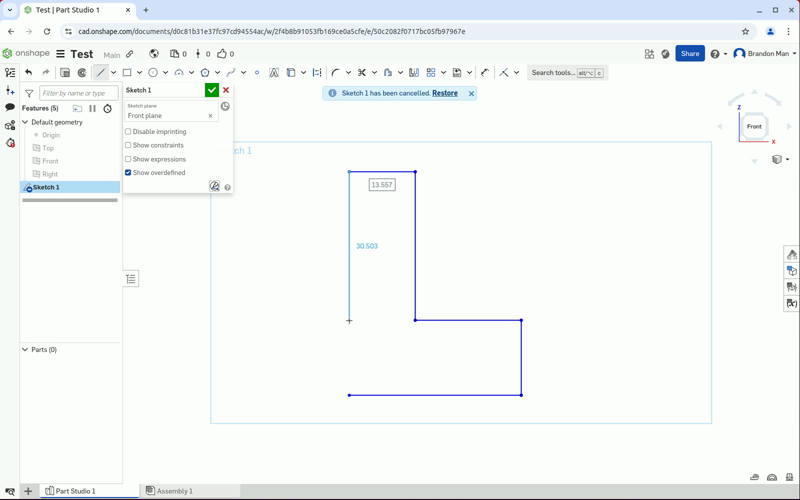
key_down(shift)
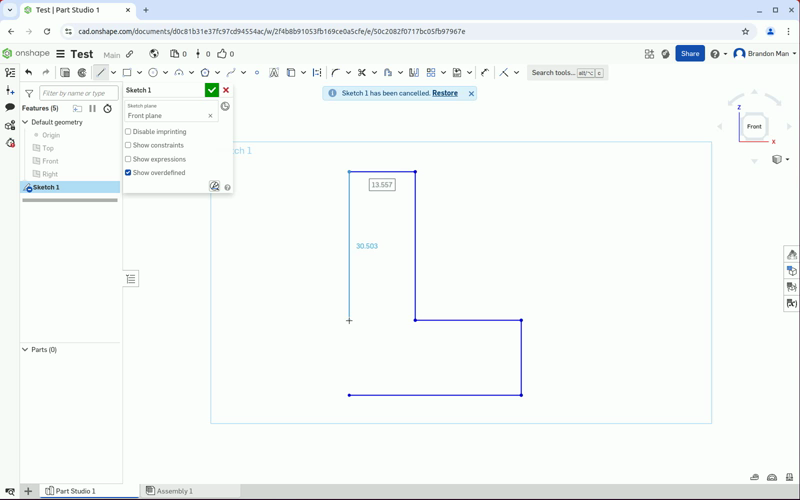
mouse_move(349, 395)
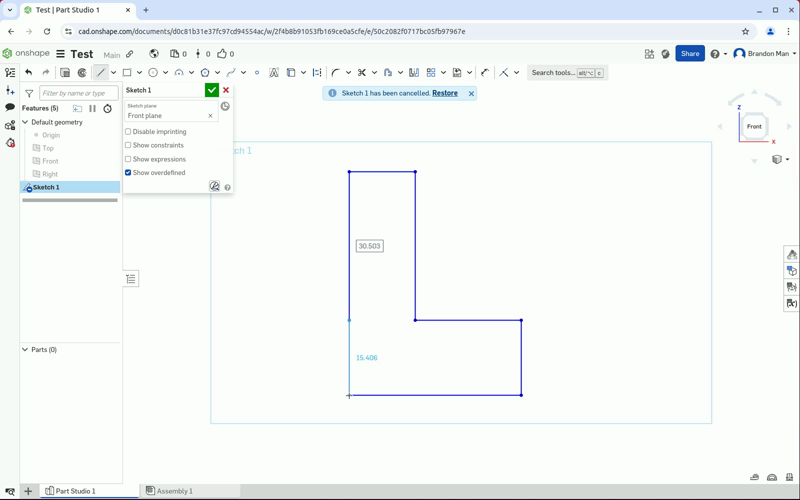
key_up(shift)
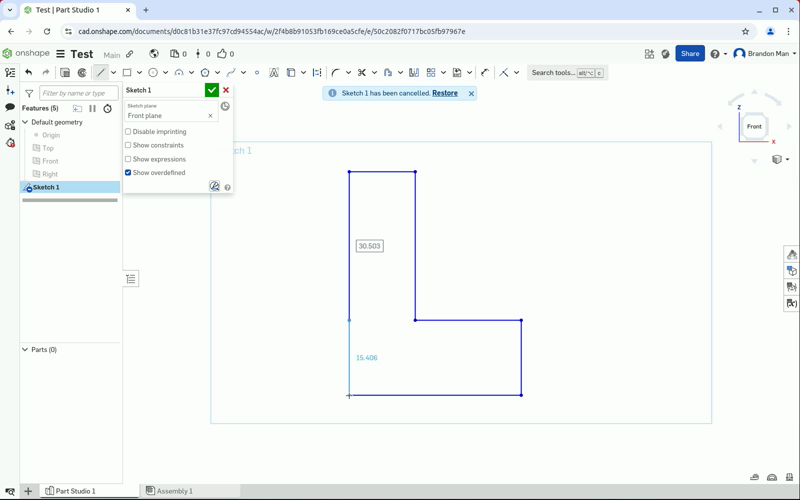
click(349, 395)
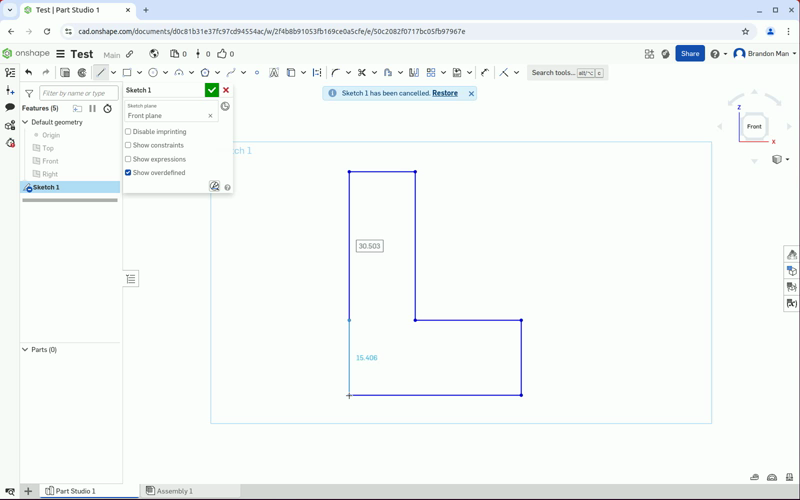
key(esc)
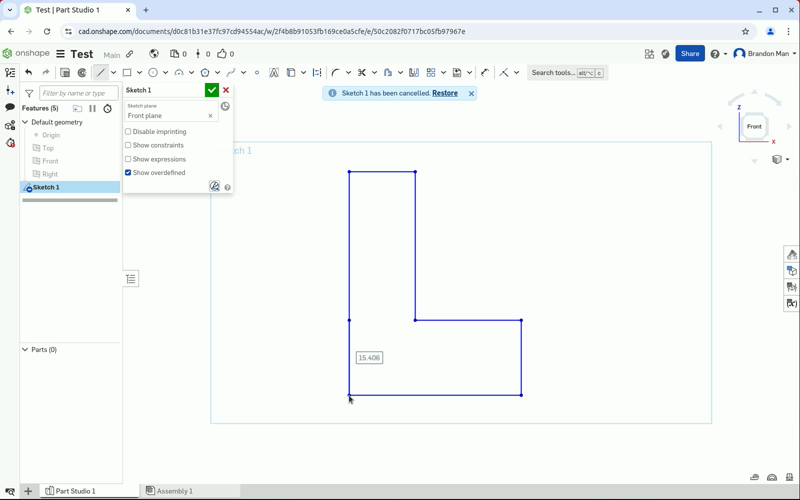
mouse_move(501, 343)
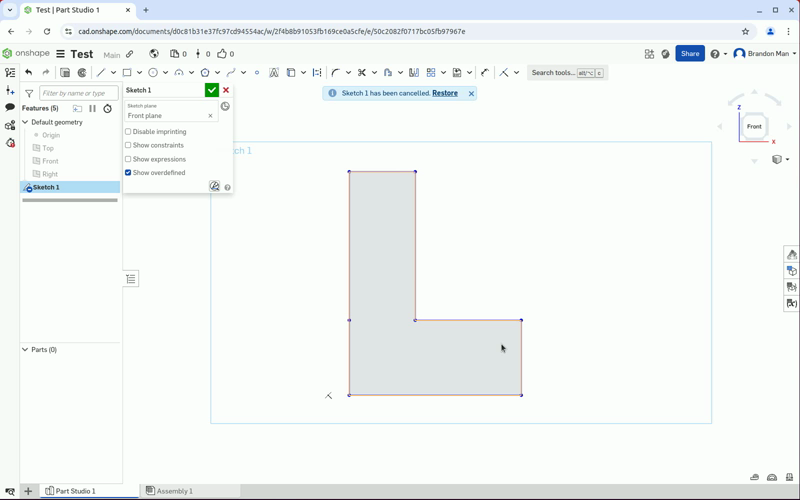
click(501, 343)
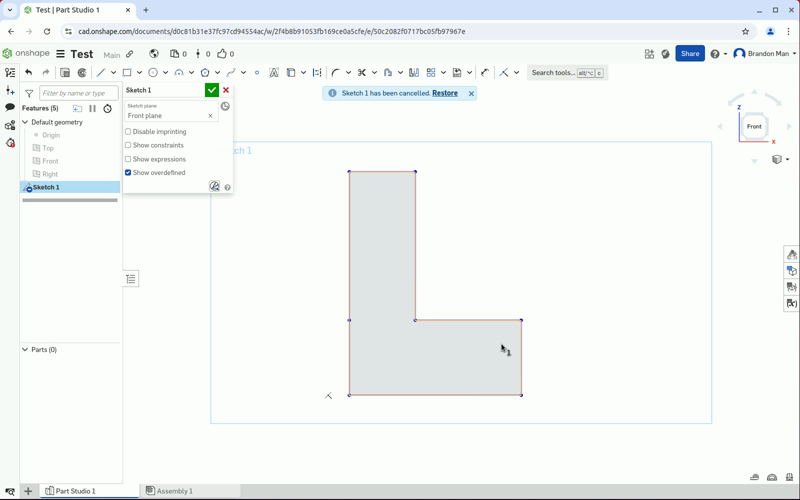
mouse_move(73, 352)
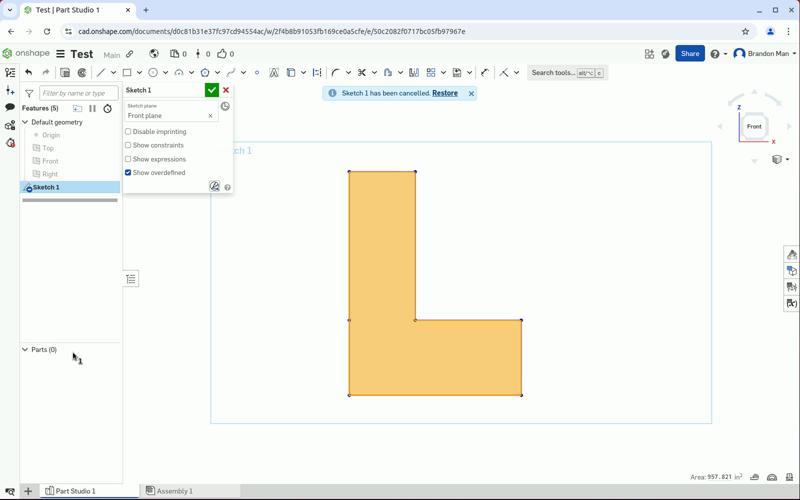
key(shift+y)
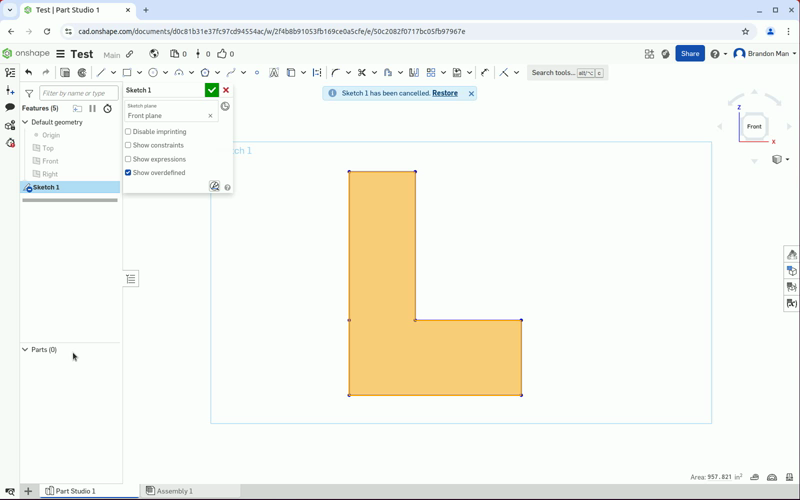
key(shift+e)
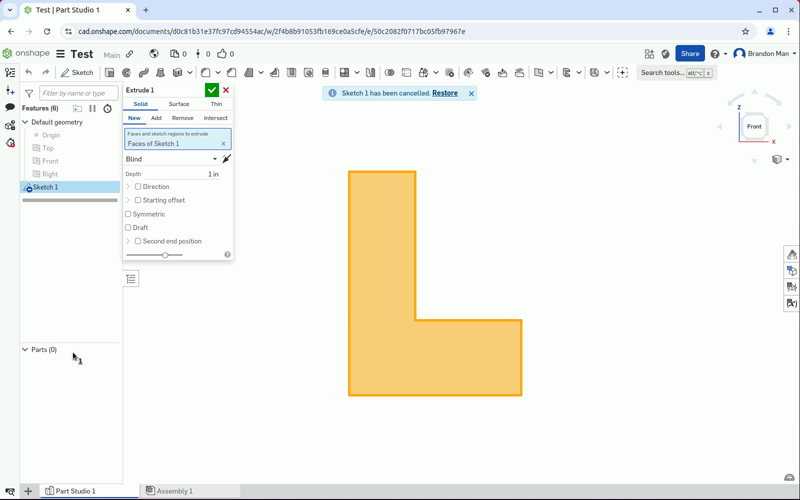
mouse_move(143, 106)
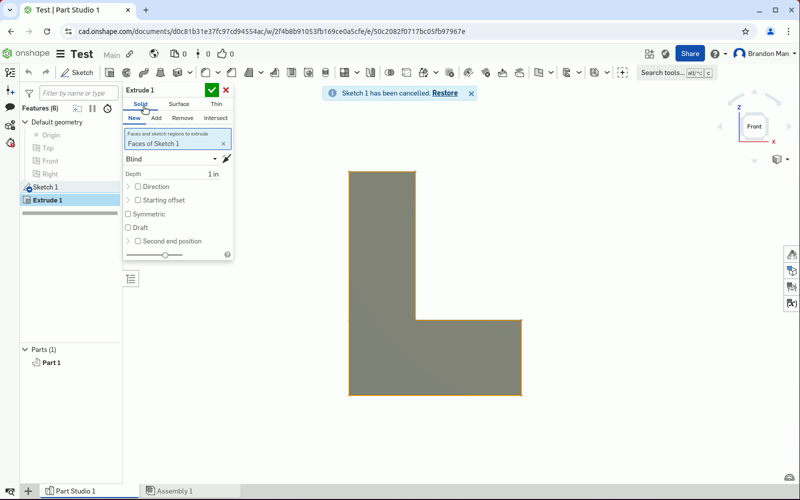
click(143, 106)
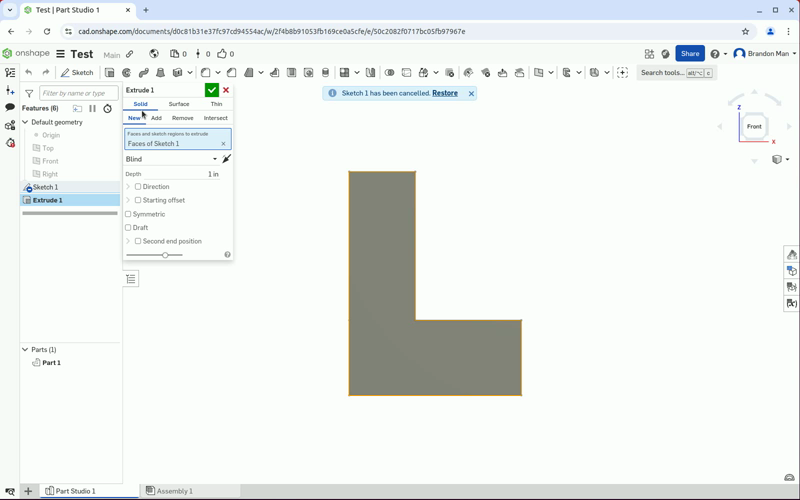
mouse_move(137, 120)
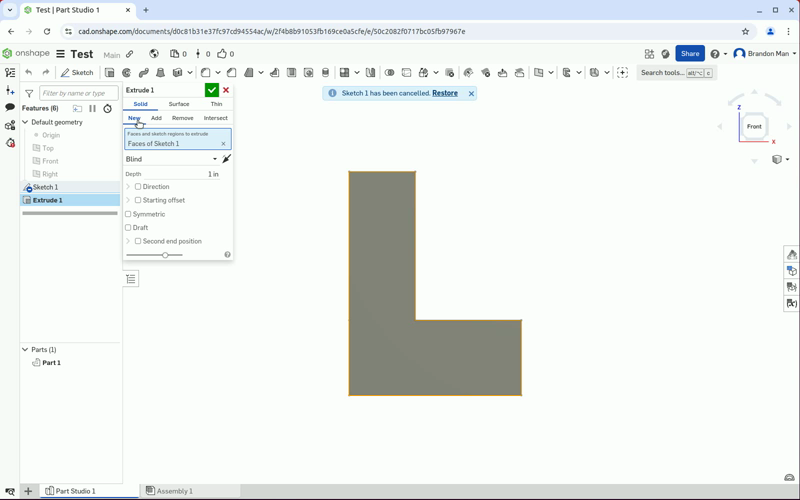
click(137, 120)
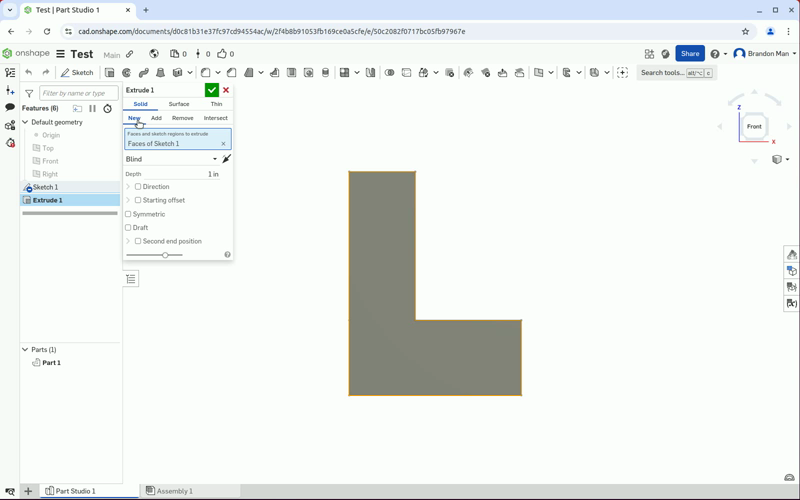
key(tab, 4)
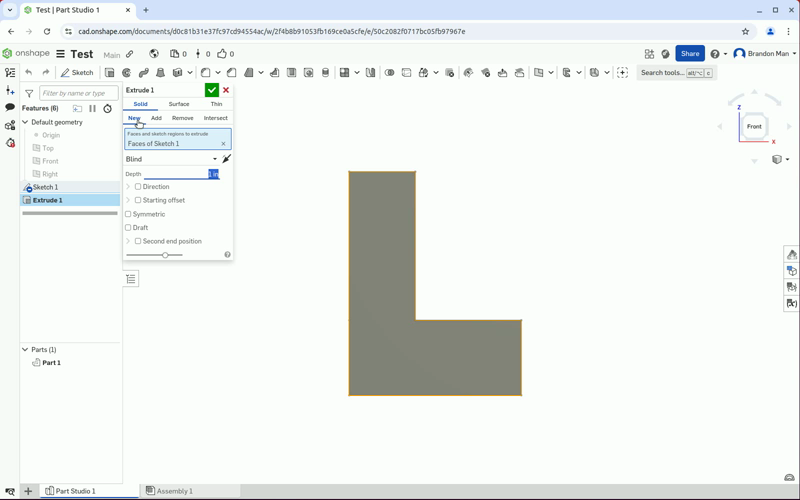
text(23.108)
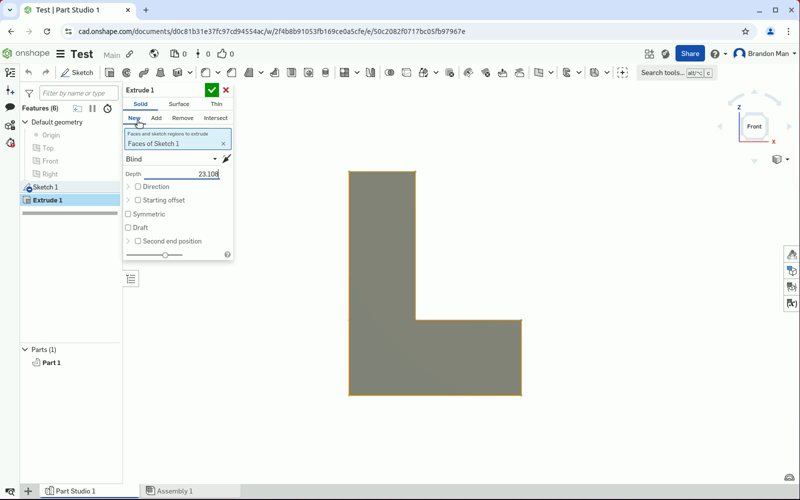
key(enter)
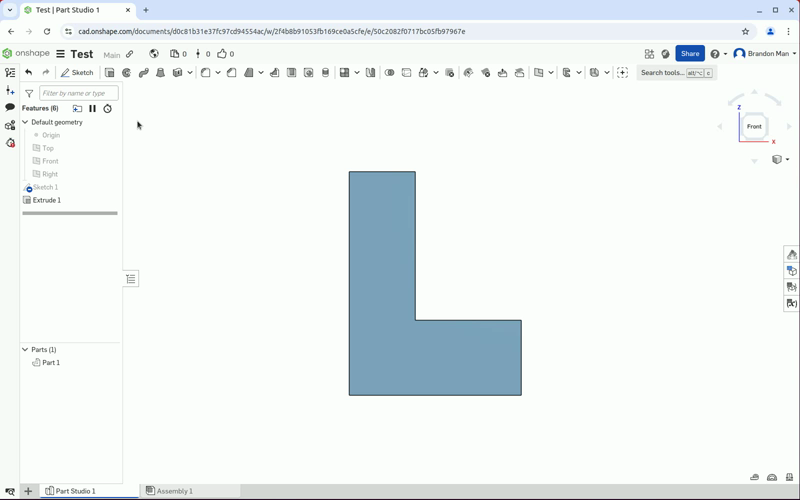
key(shift+h)
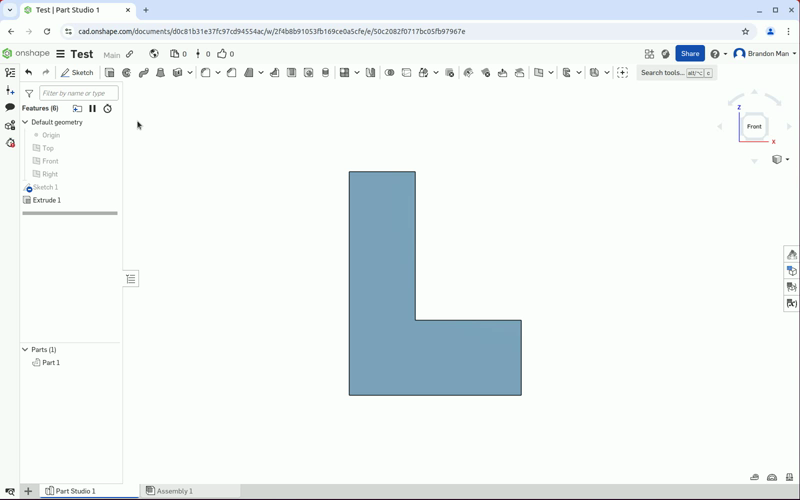
key(shift+h)
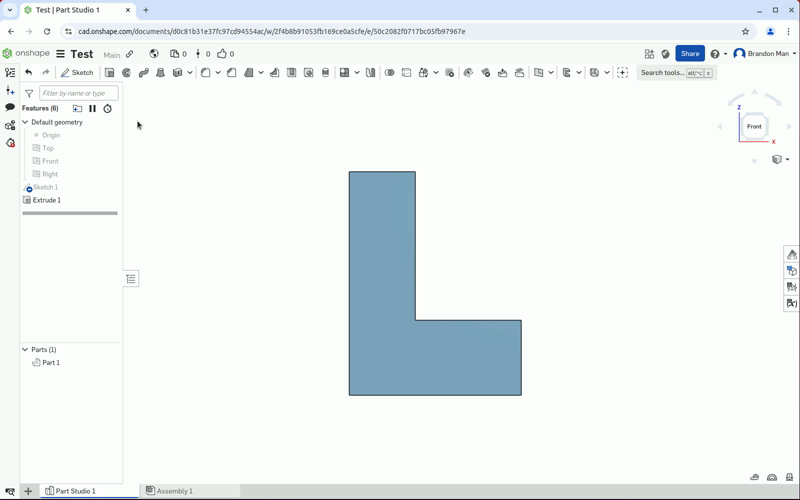
mouse_move(73, 189)
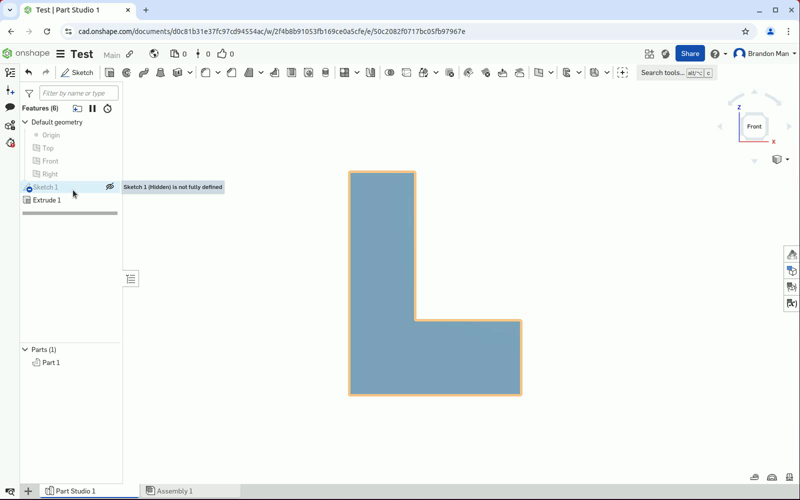
click(73, 189)
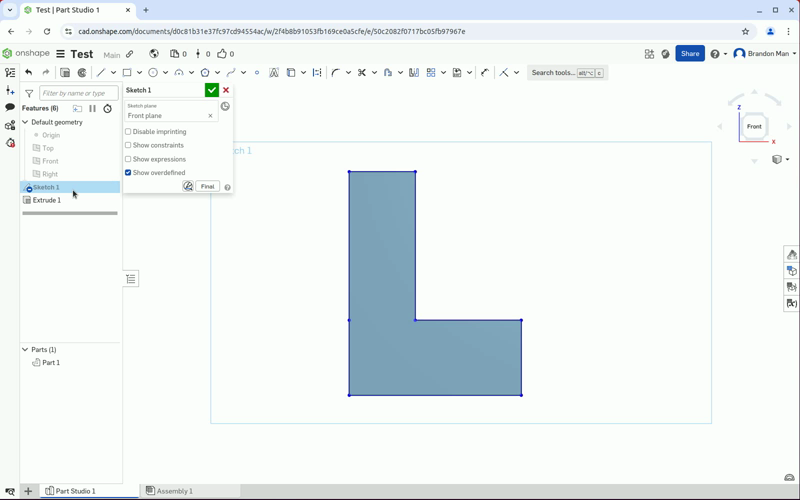
mouse_move(229, 92)
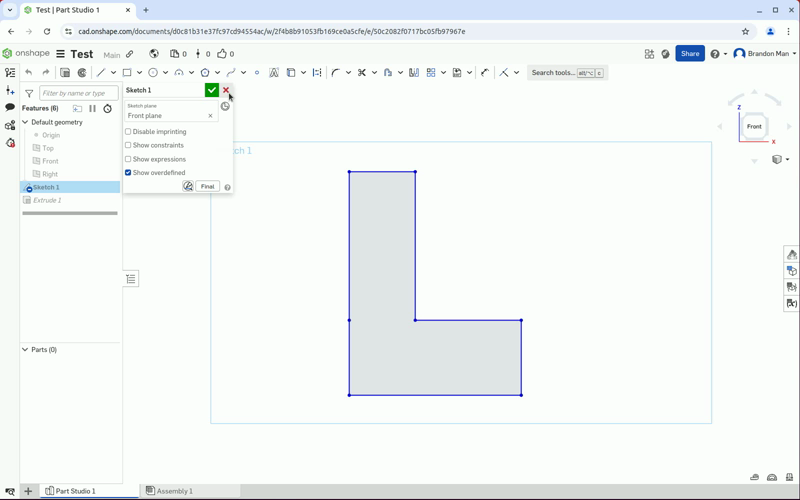
click(229, 92)
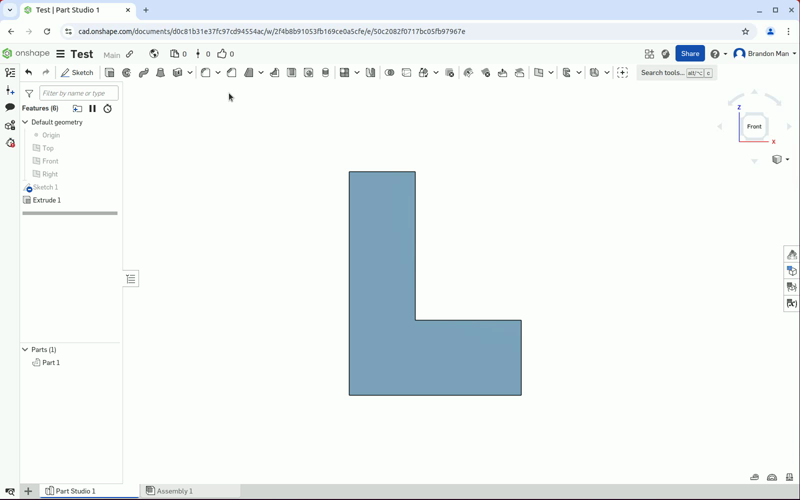
mouse_move(73, 352)
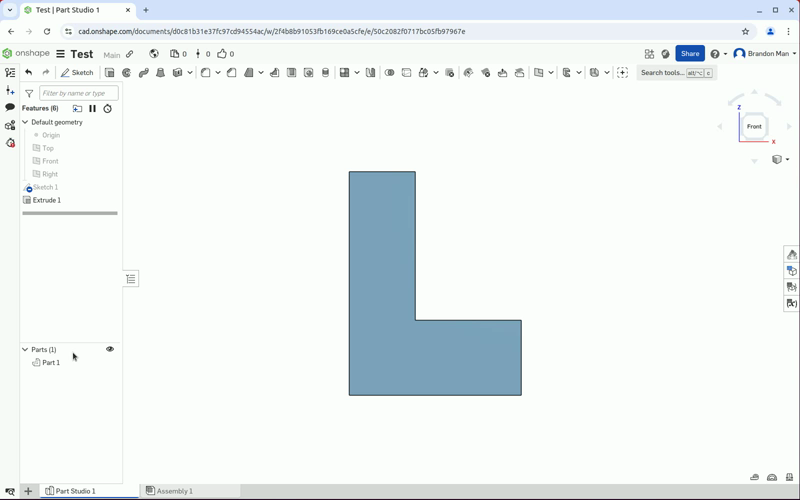
key(y)
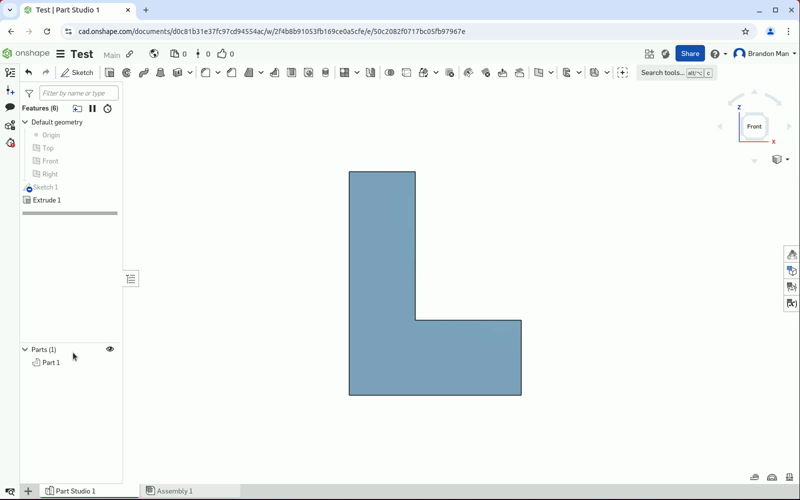
key(shift+p)
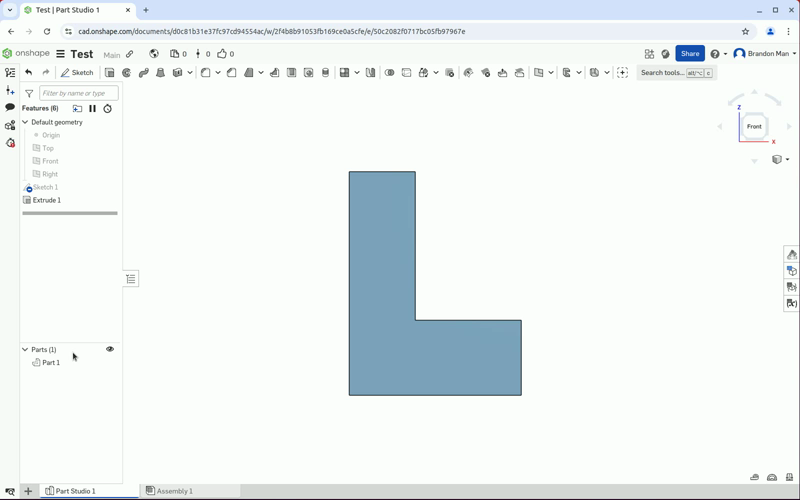
key(space)
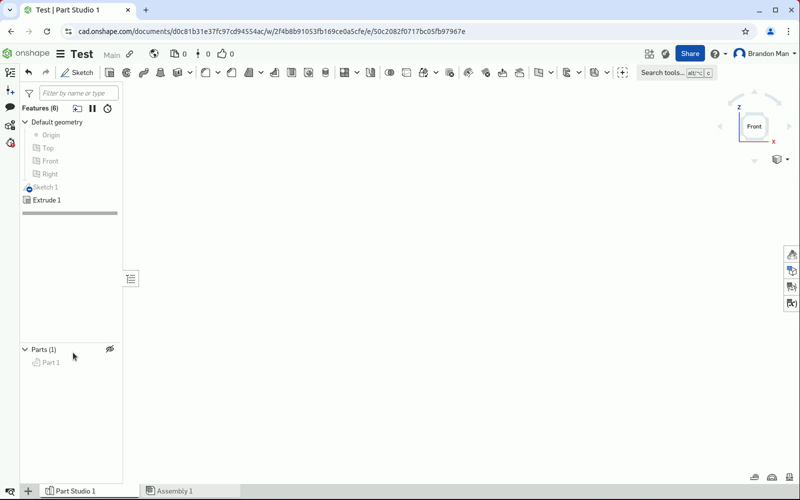
key_down(shift)
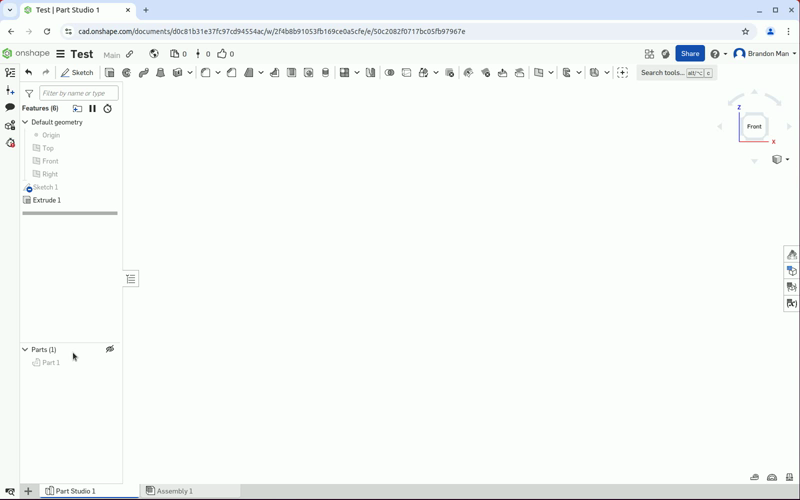
key(down)
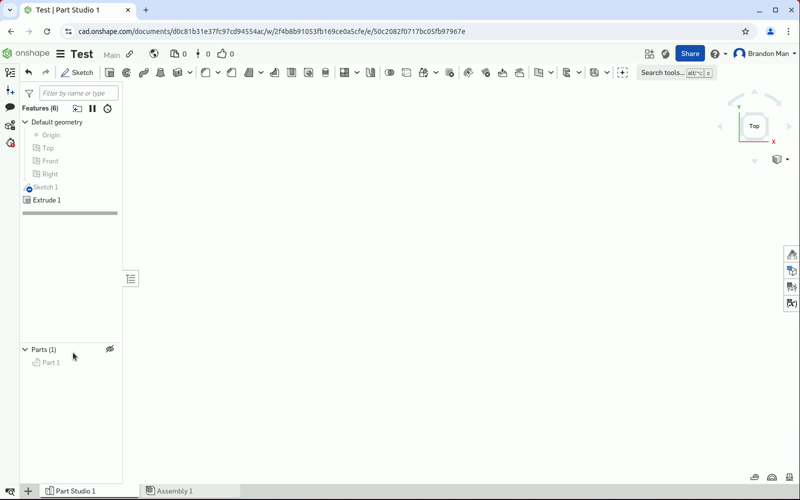
key_up(shift)
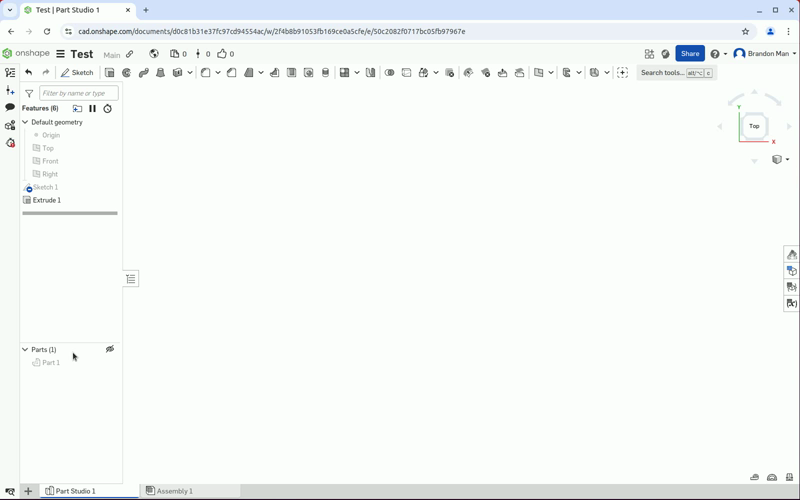
mouse_move(73, 352)
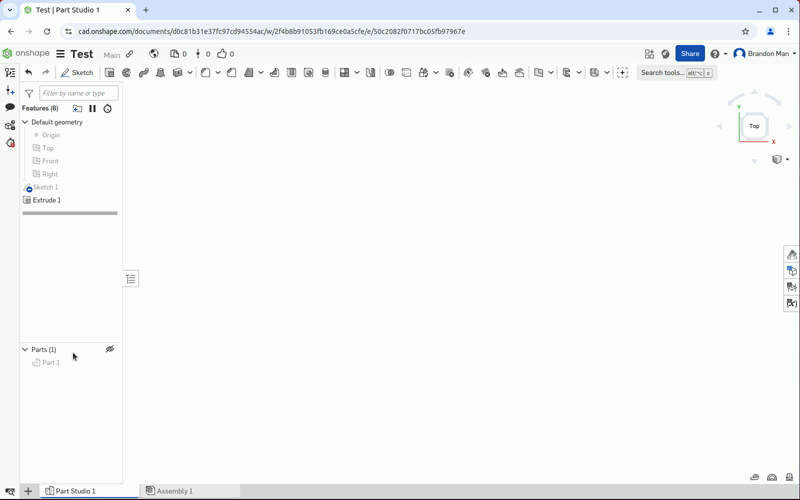
key(shift+y)
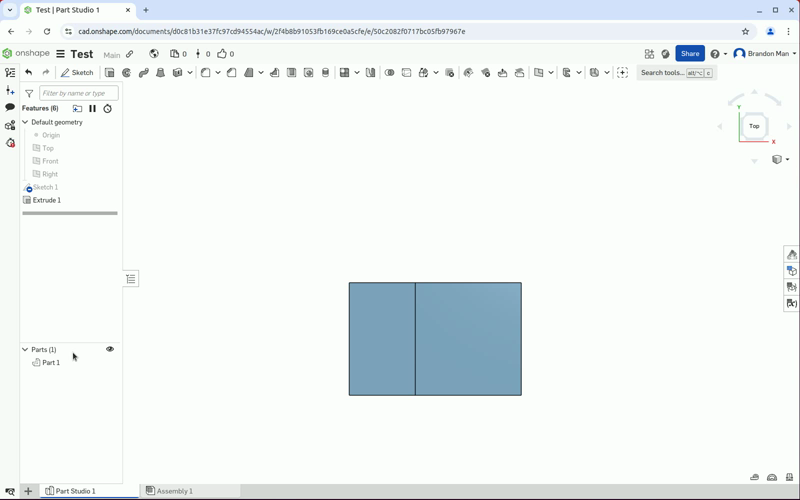
mouse_move(541, 75)
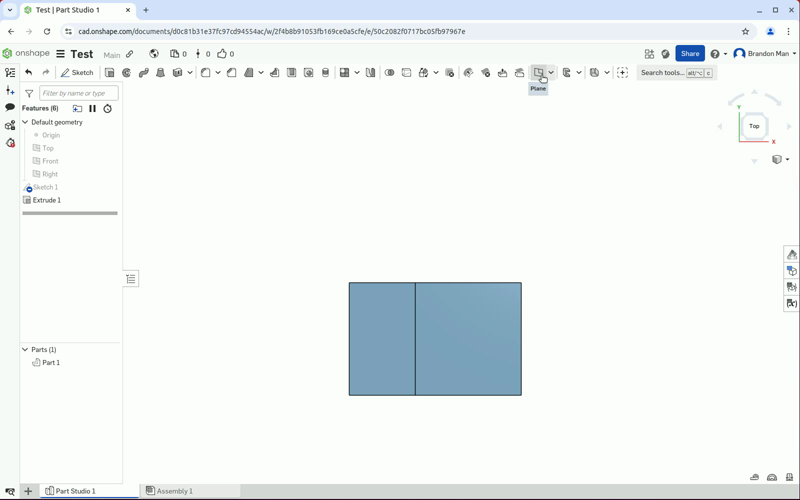
click(541, 75)
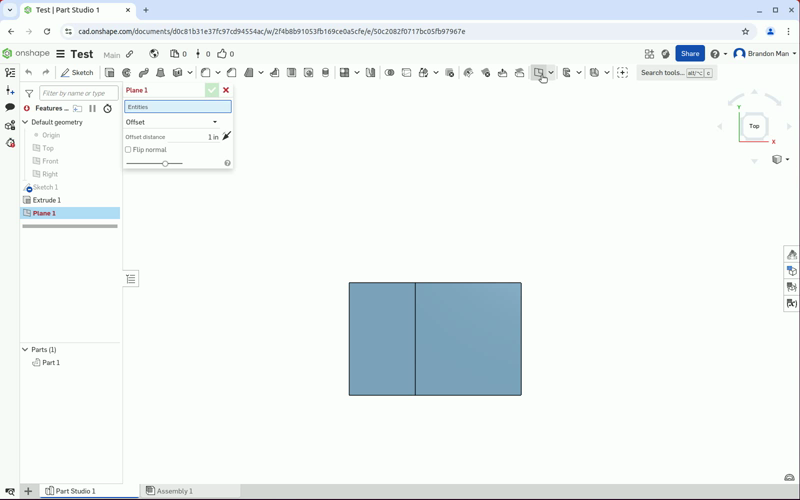
mouse_move(73, 150)
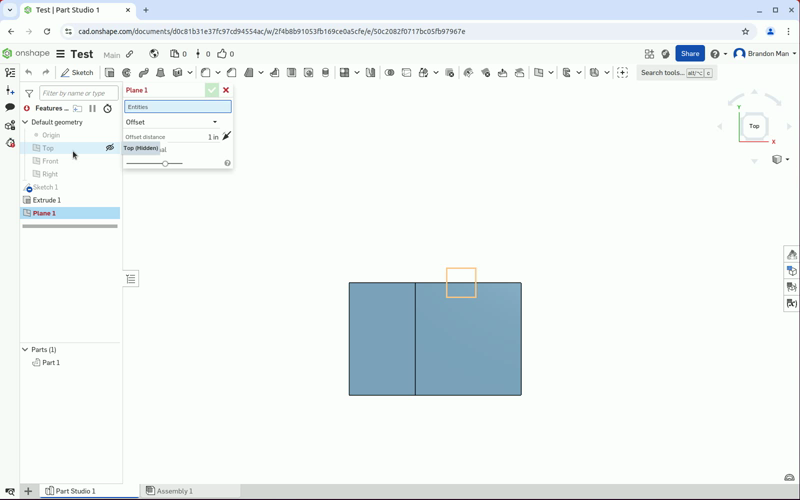
click(73, 150)
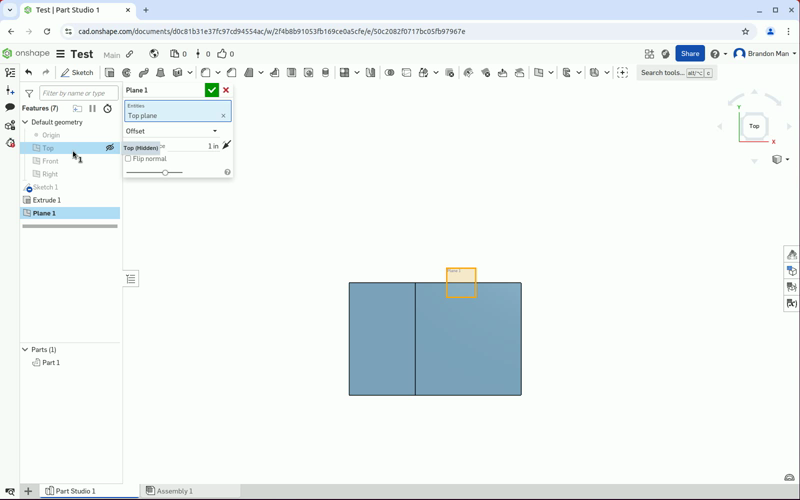
key(tab, 2)
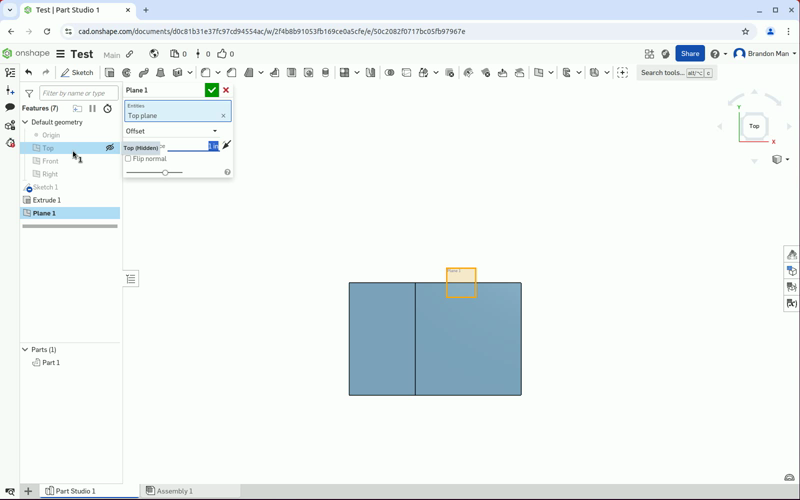
text(7.703)
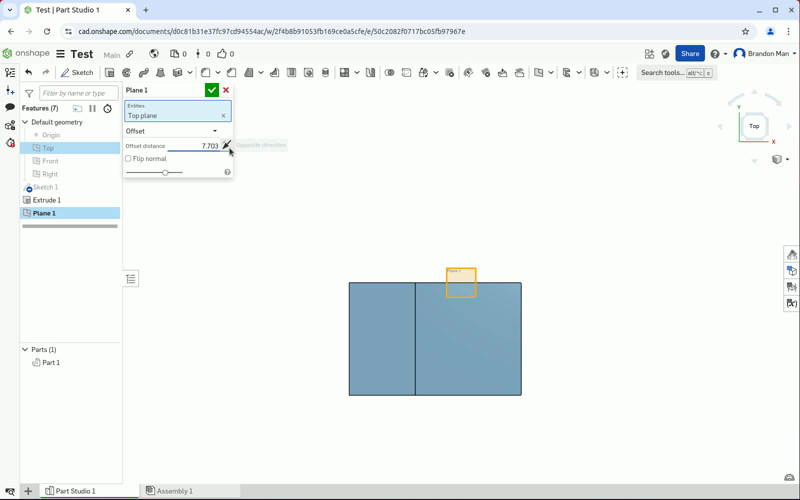
mouse_move(229, 147)
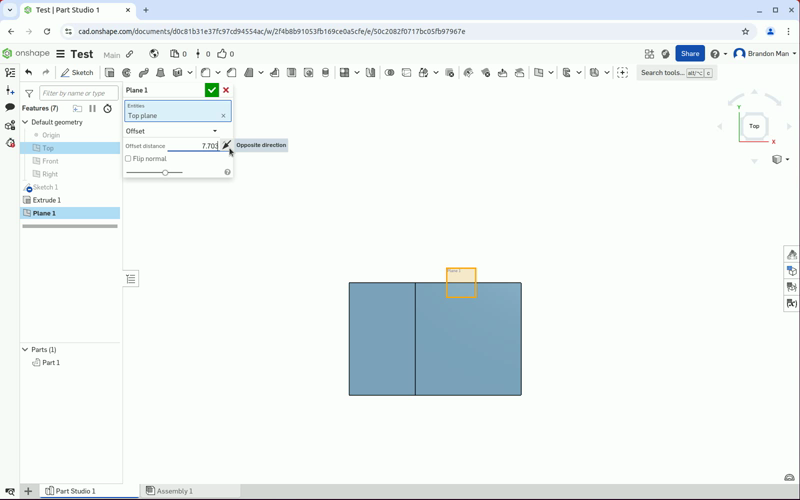
click(229, 147)
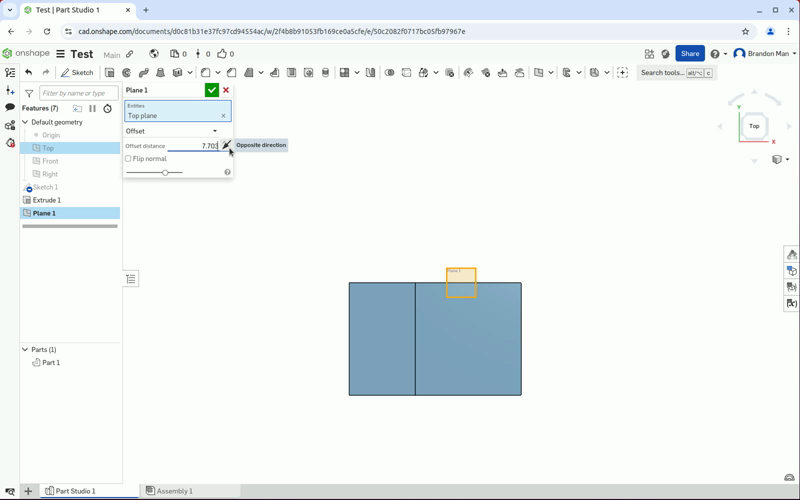
key(enter, 2)
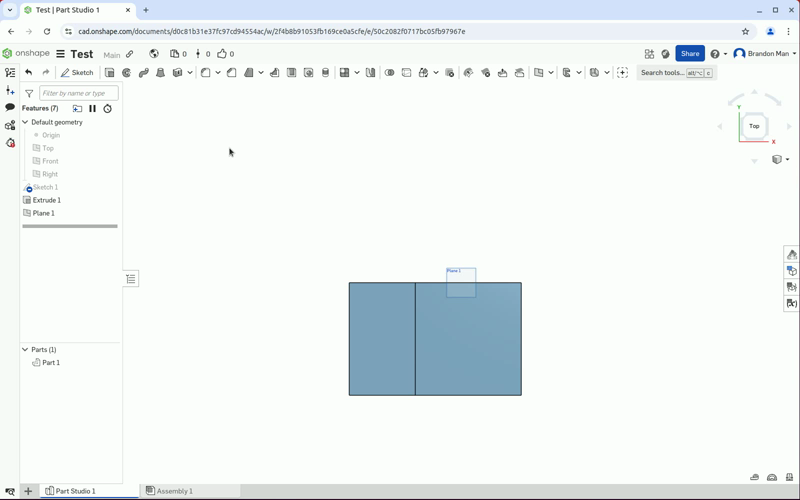
key(shift+s)
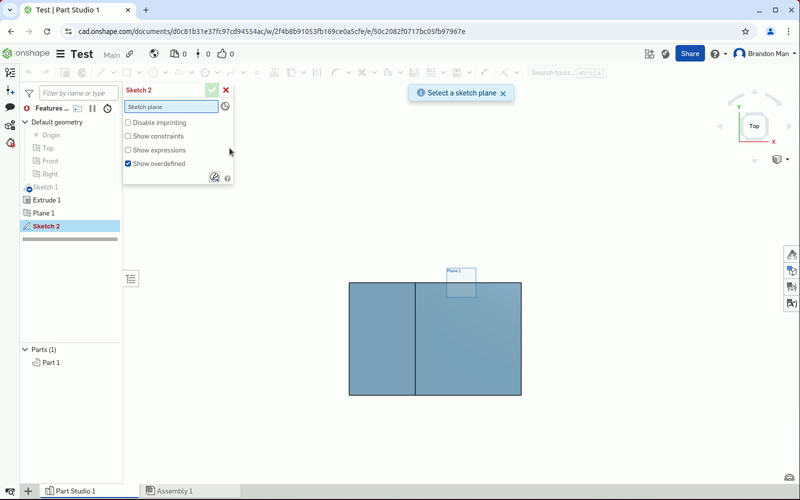
mouse_move(73, 215)
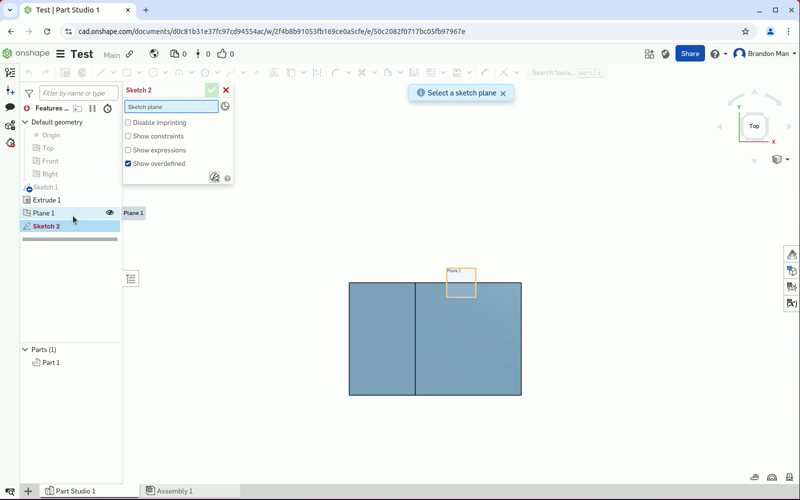
click(73, 215)
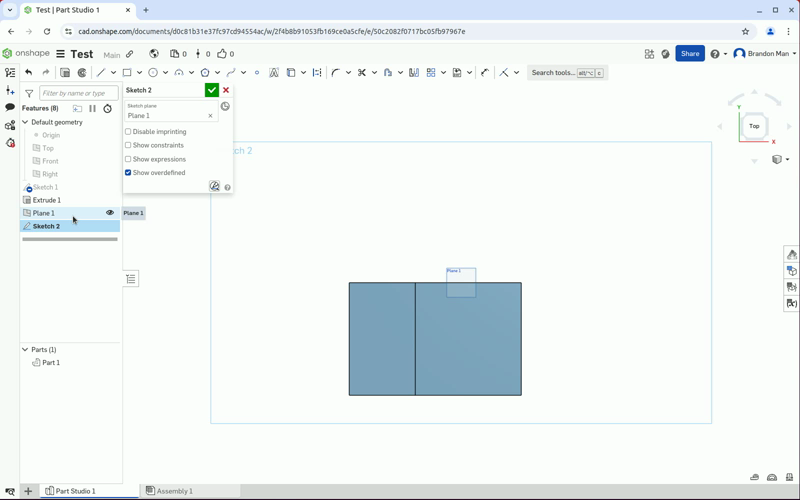
mouse_move(73, 352)
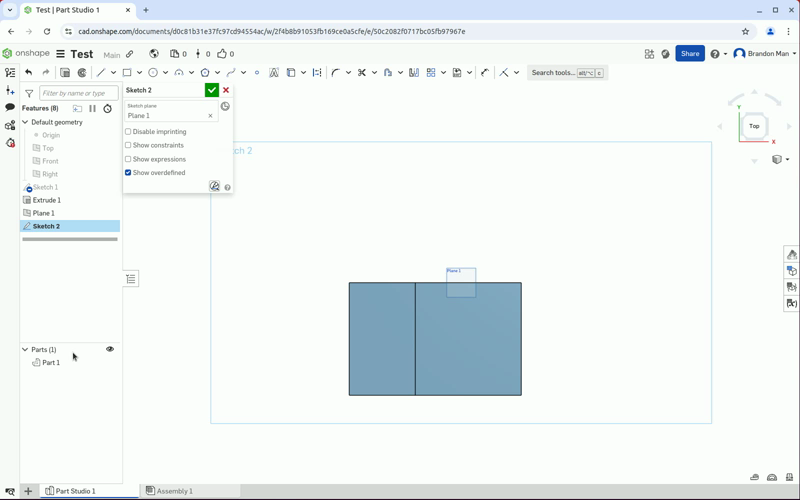
key(y)
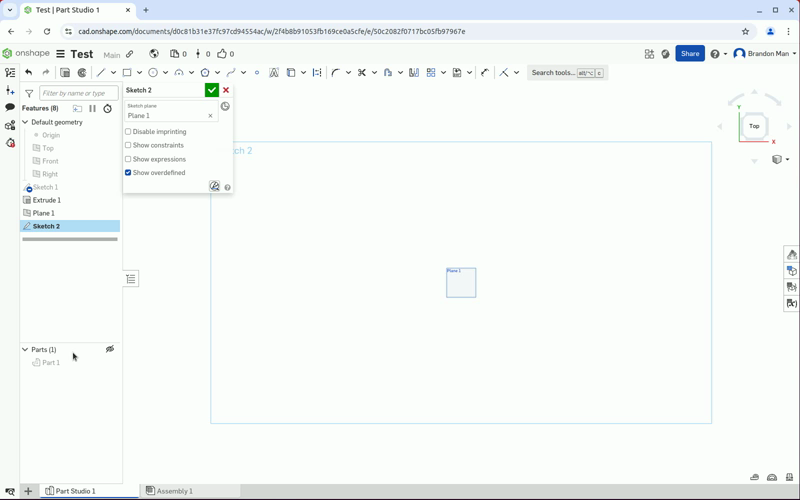
key(c)
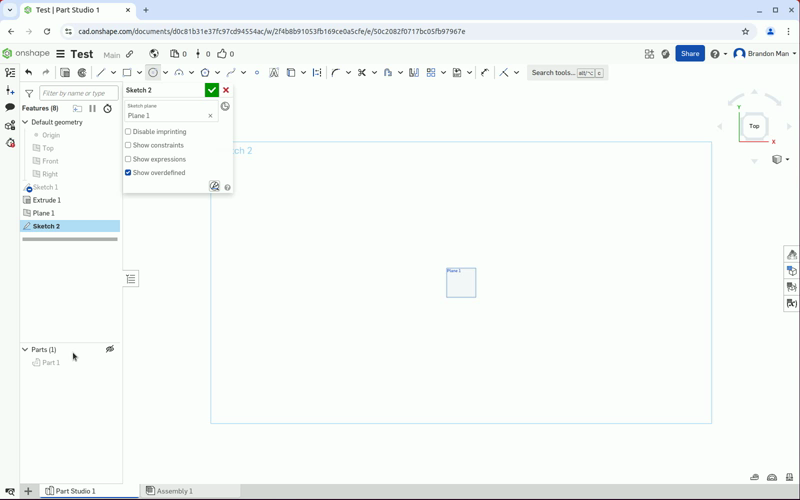
key_down(shift)
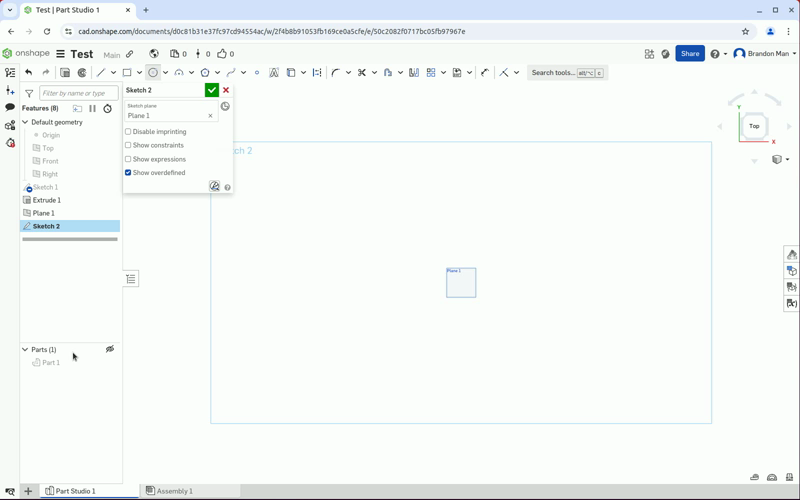
mouse_move(447, 336)
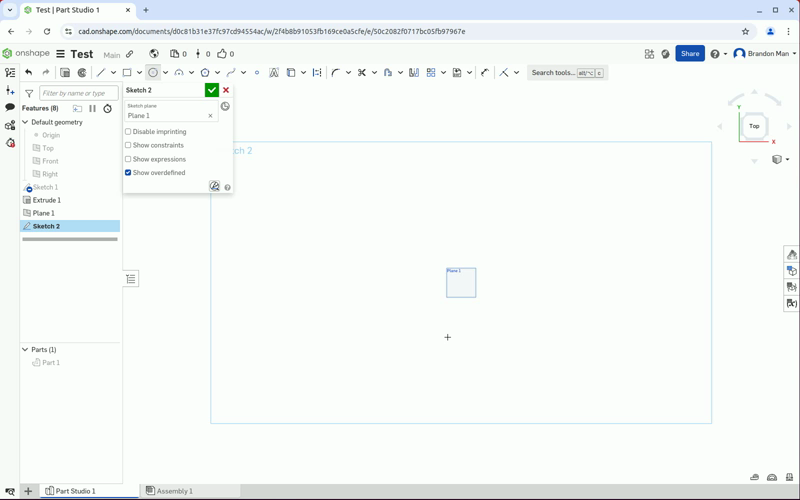
click(447, 336)
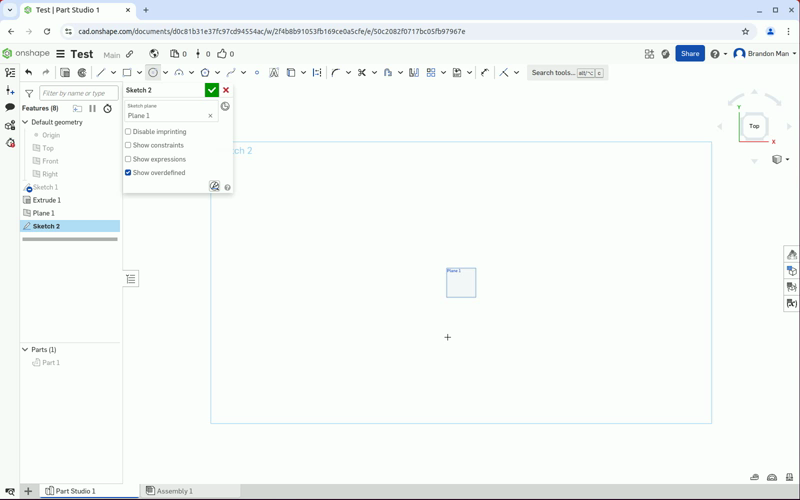
key_up(shift)
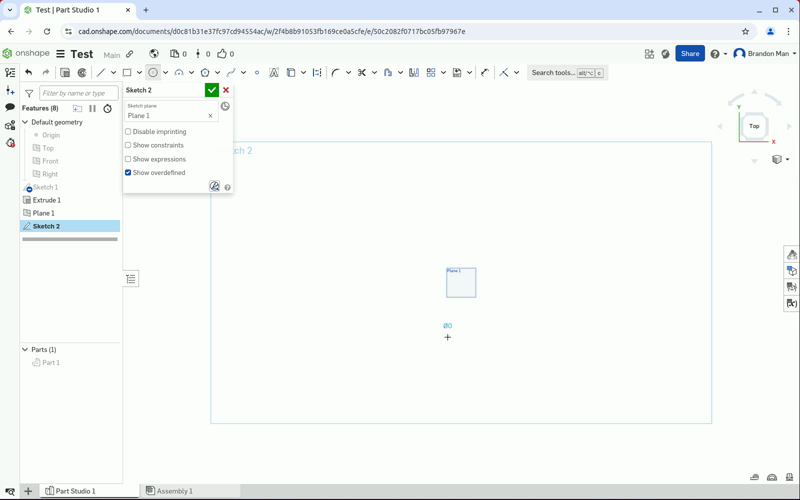
mouse_move(454, 336)
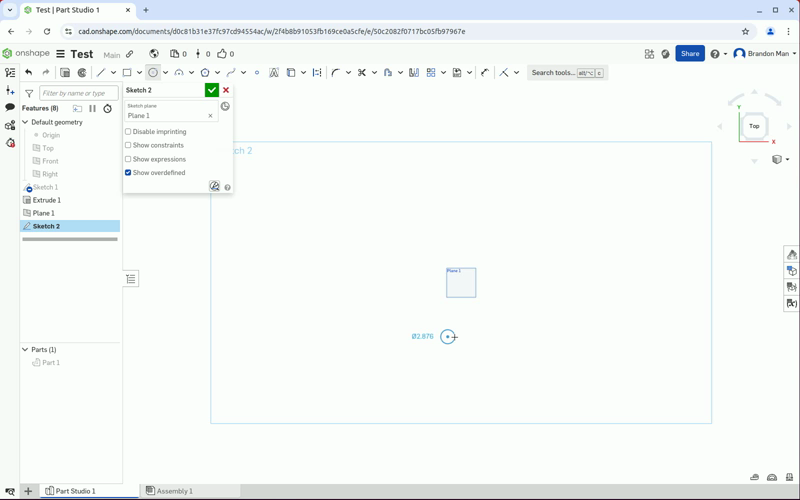
click(454, 336)
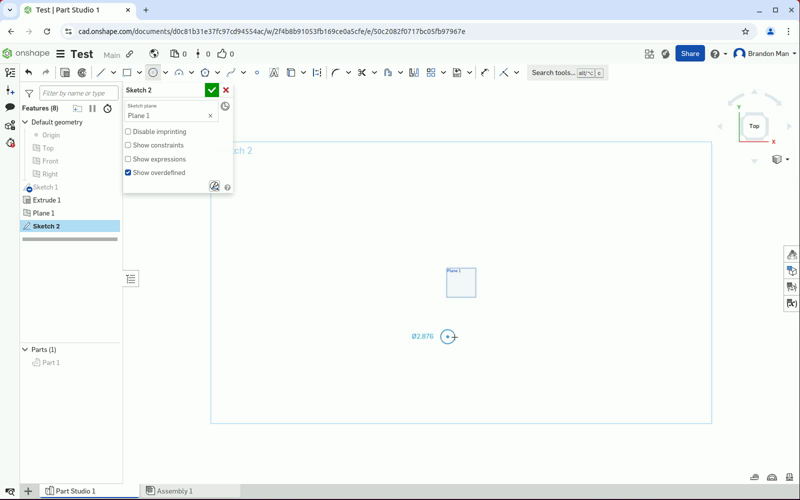
key(esc)
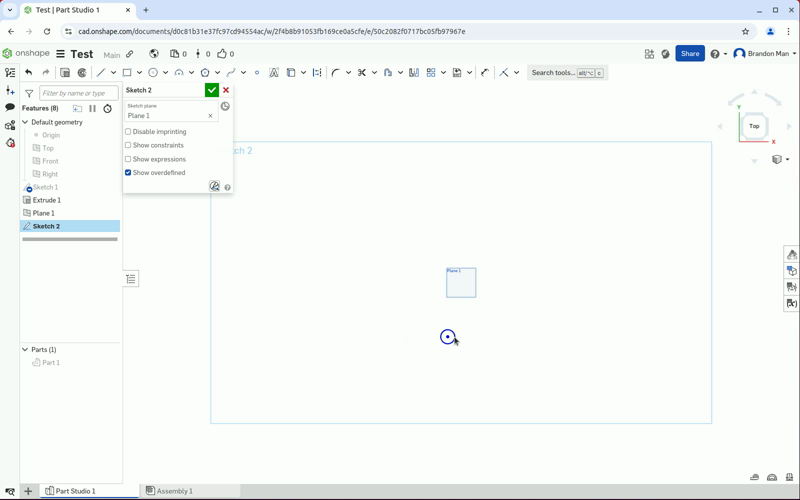
mouse_move(452, 333)
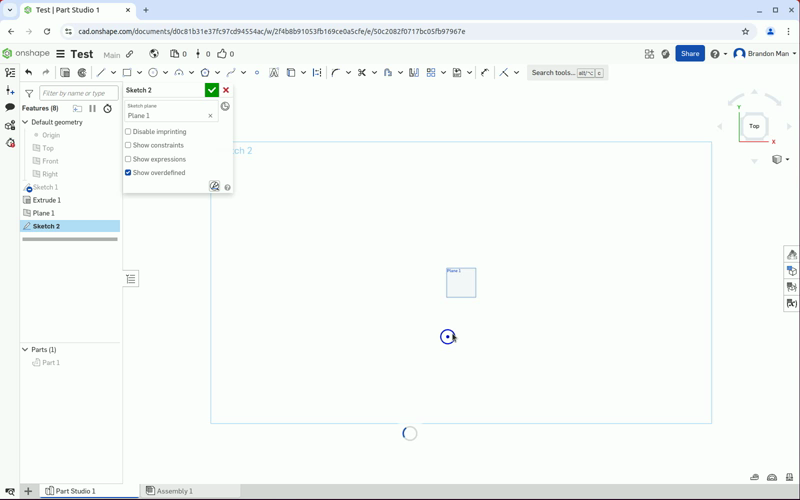
scroll(6)
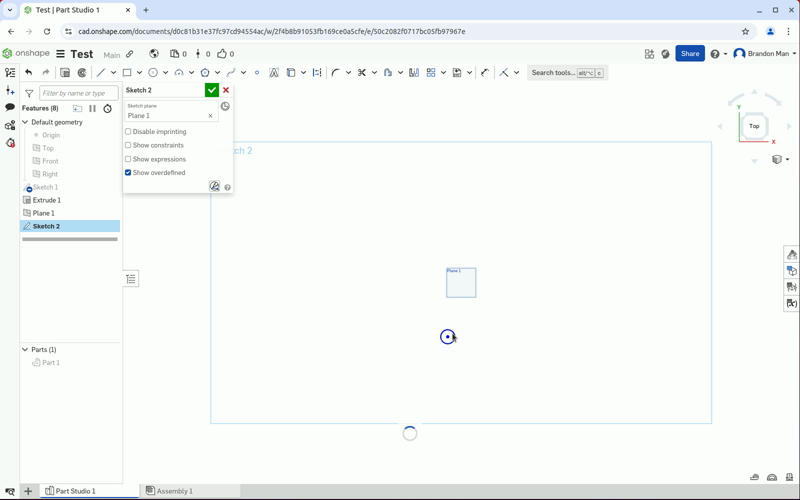
scroll(6)
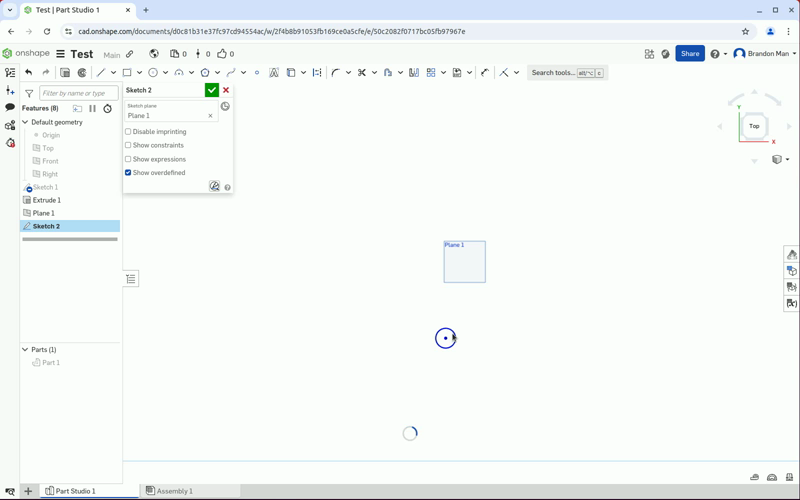
scroll(6)
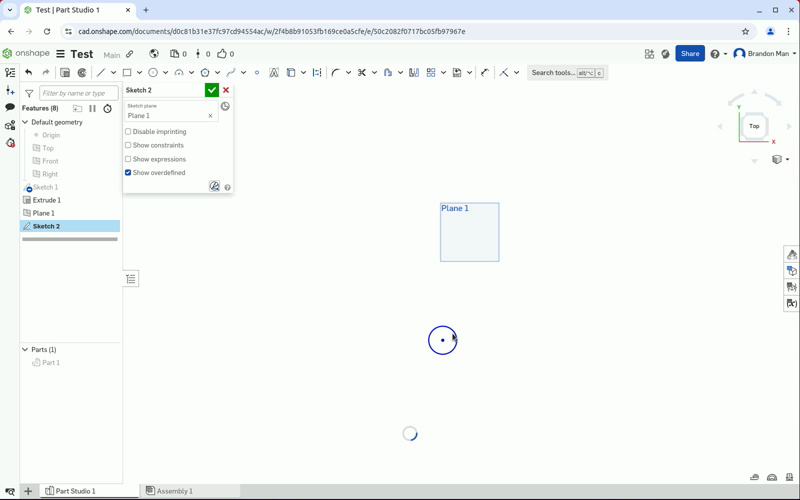
scroll(6)
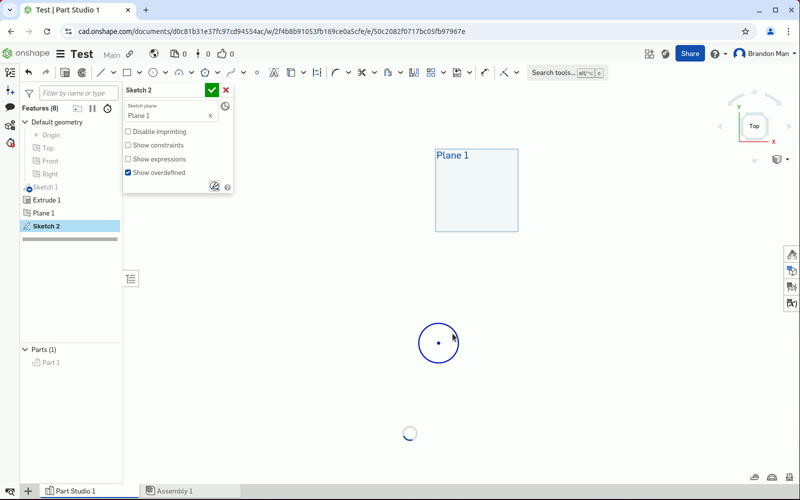
scroll(6)
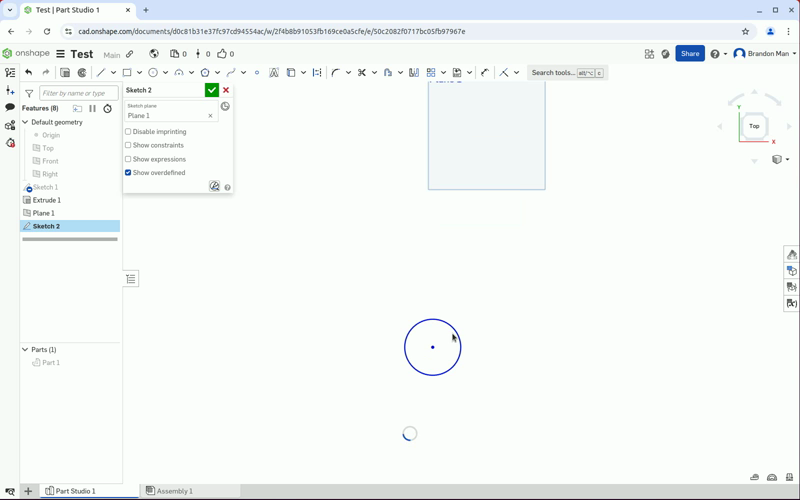
scroll(6)
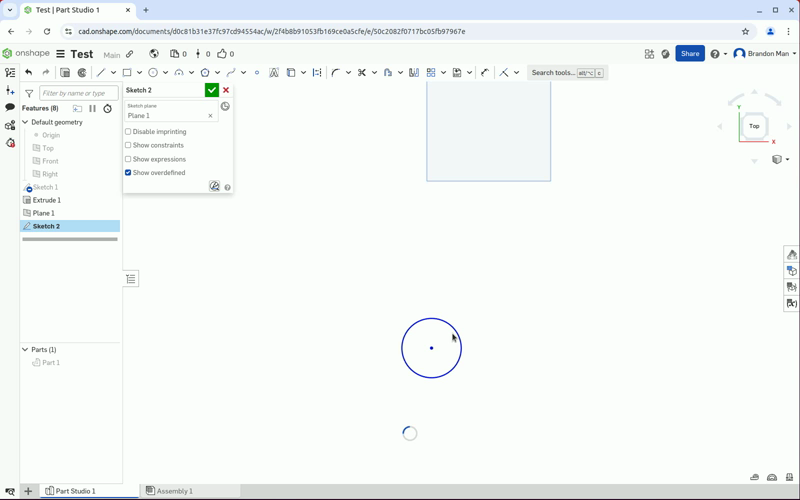
scroll(6)
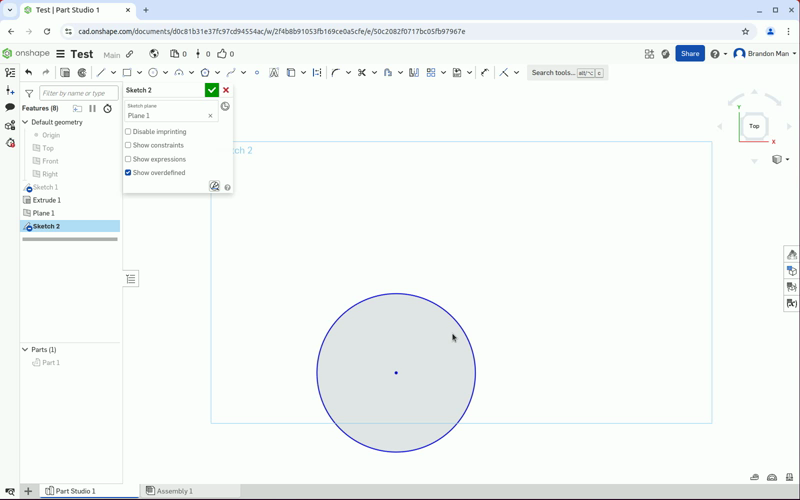
click(452, 333)
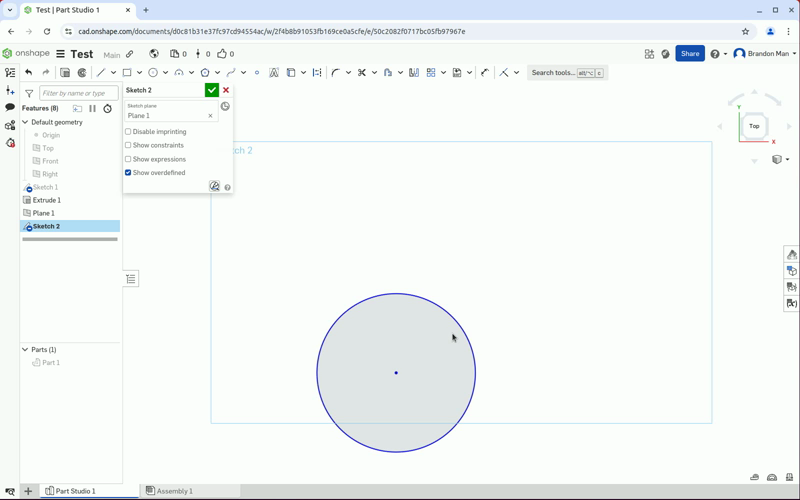
scroll(-6)
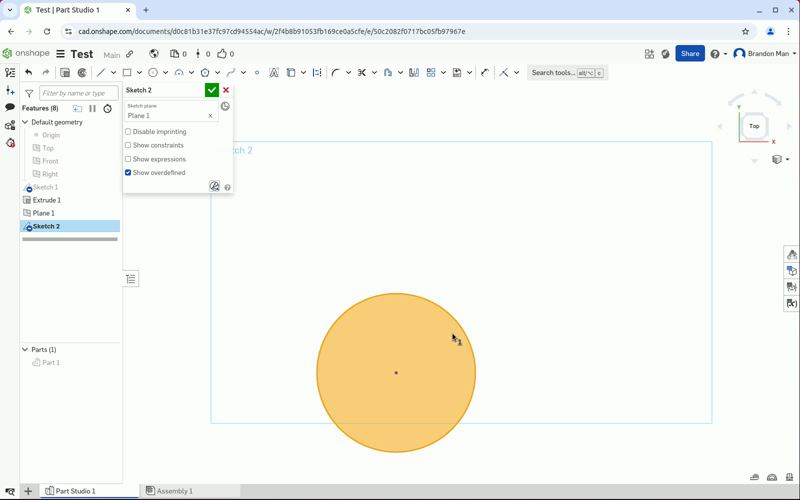
scroll(-6)
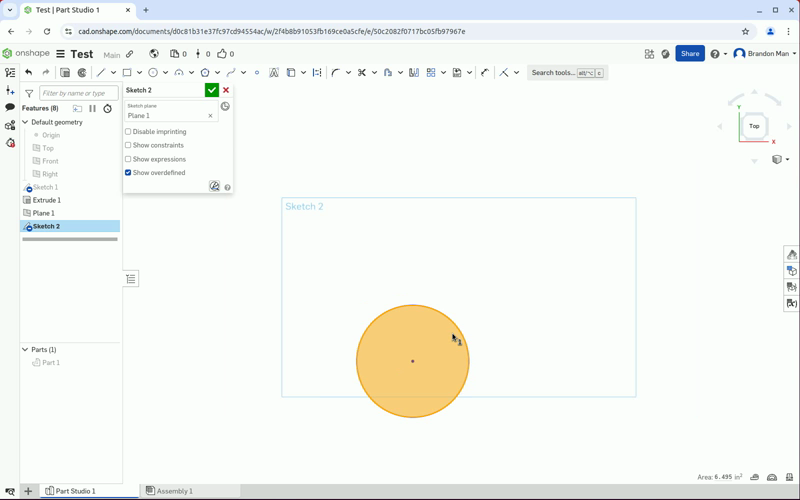
scroll(-6)
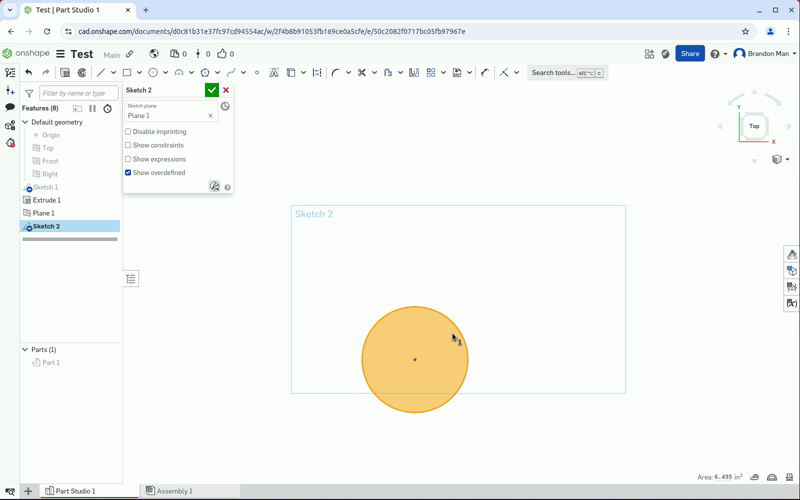
scroll(-6)
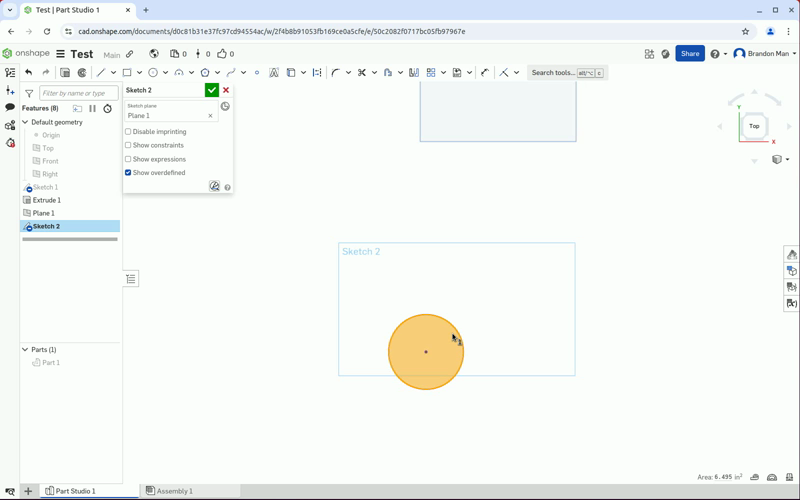
scroll(-6)
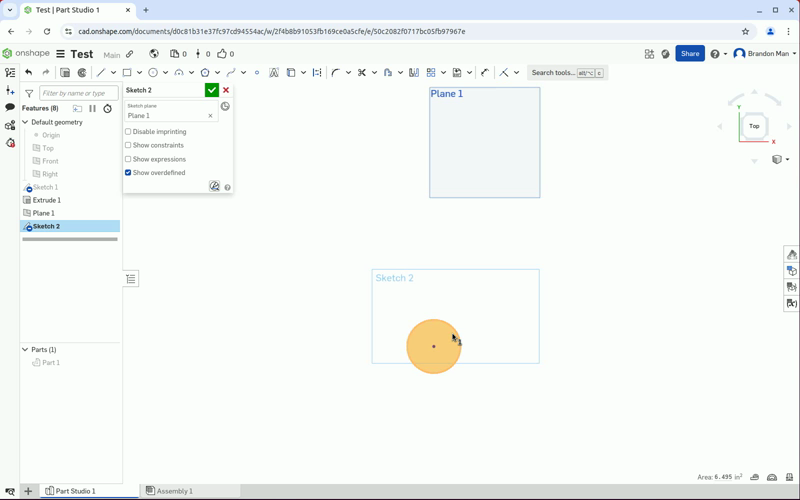
scroll(-6)
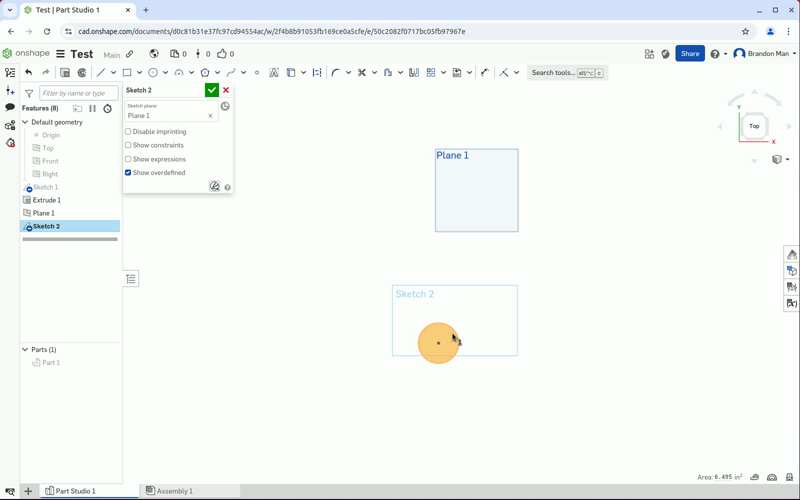
scroll(-6)
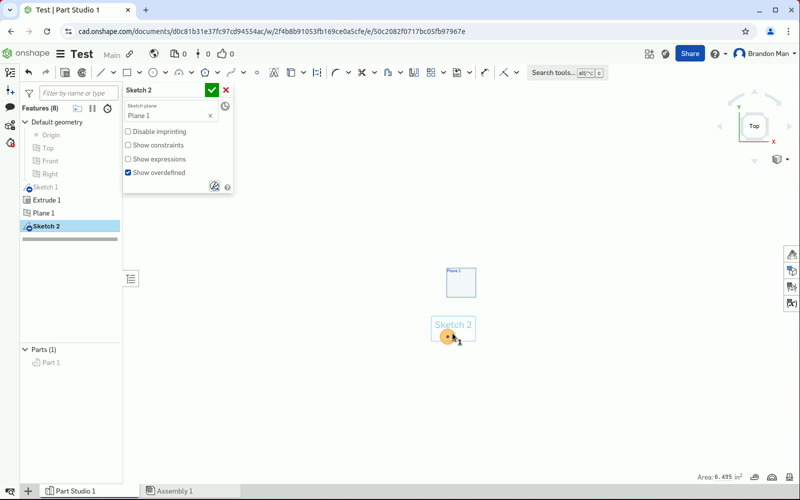
mouse_move(73, 352)
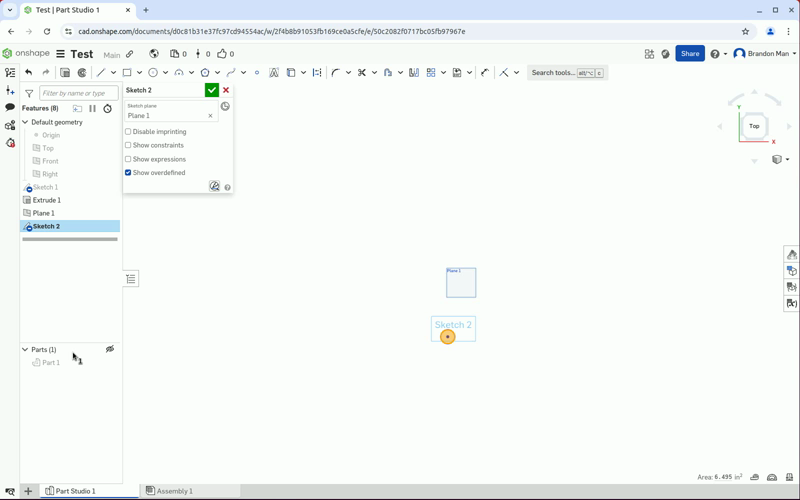
key(shift+y)
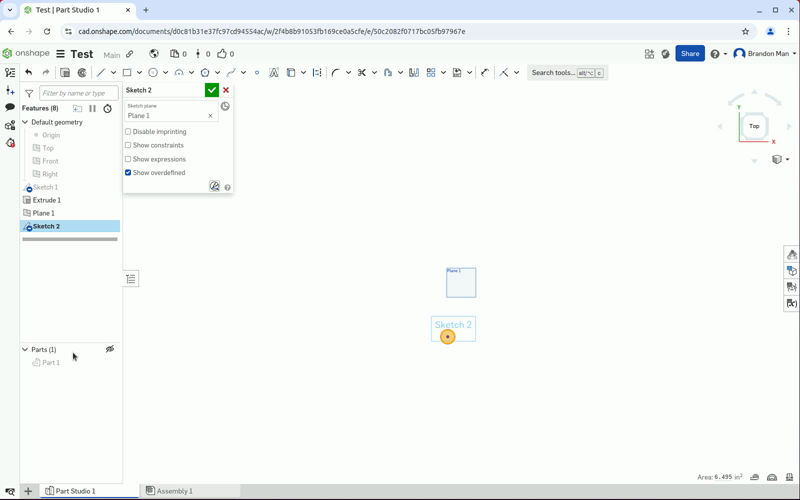
key(shift+e)
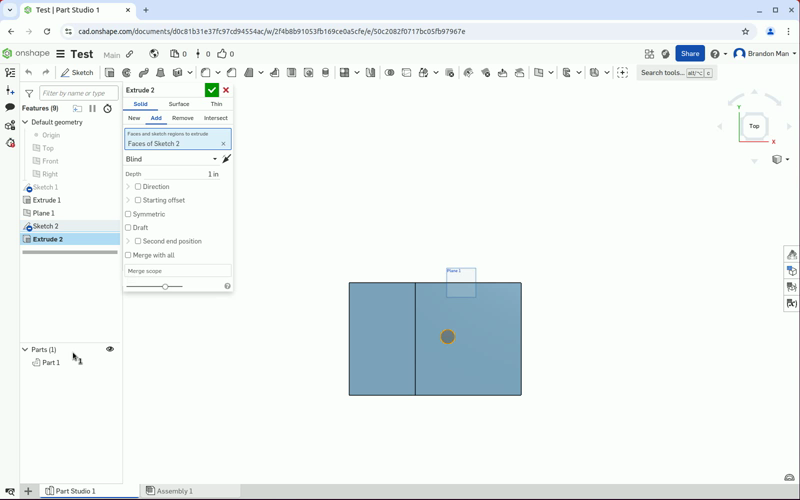
mouse_move(143, 106)
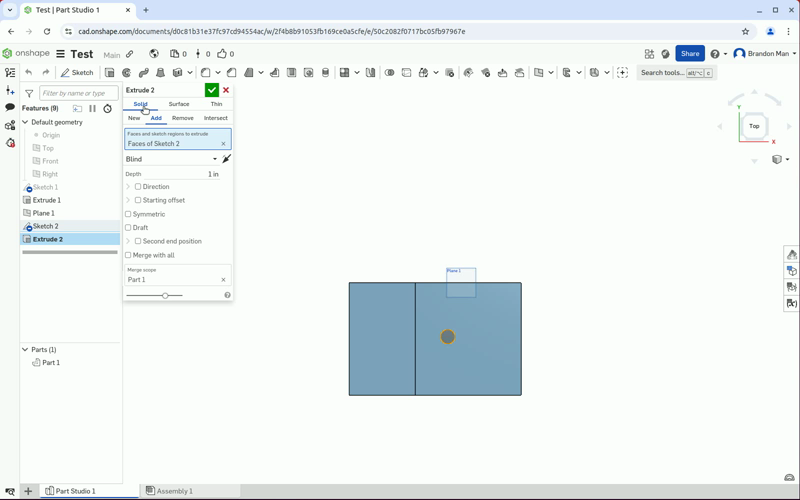
click(143, 106)
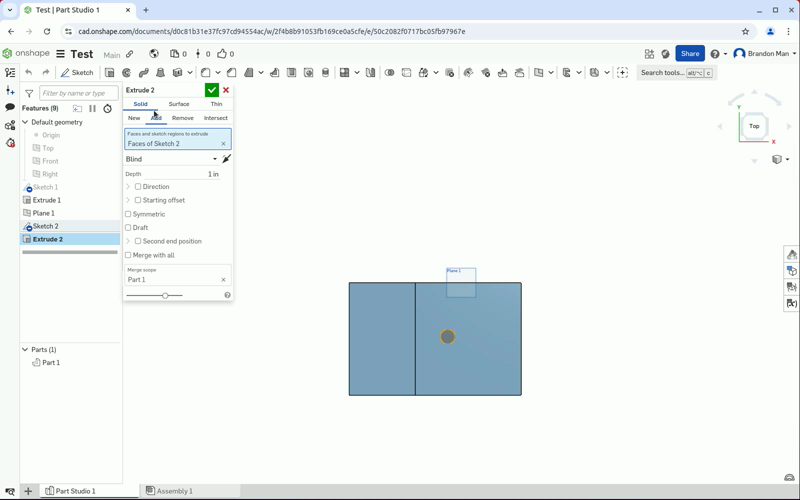
mouse_move(186, 120)
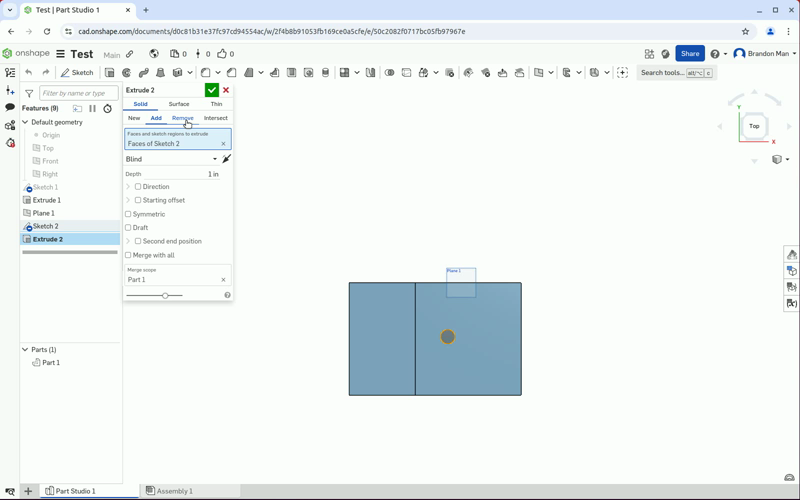
click(186, 120)
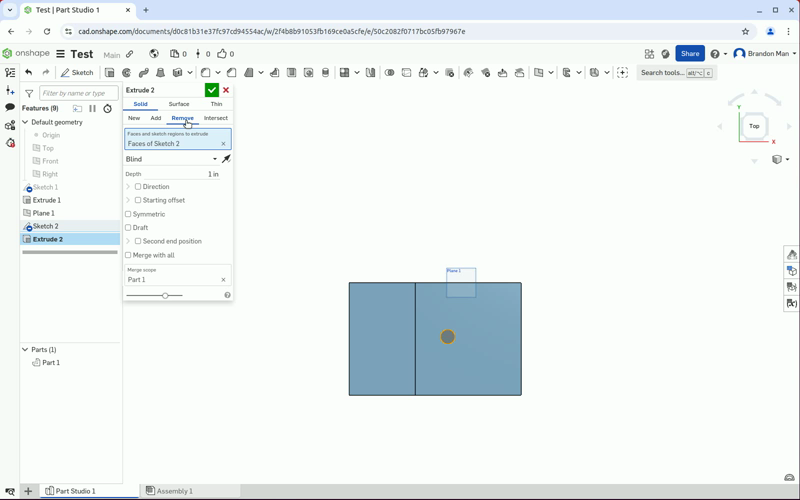
key(tab, 4)
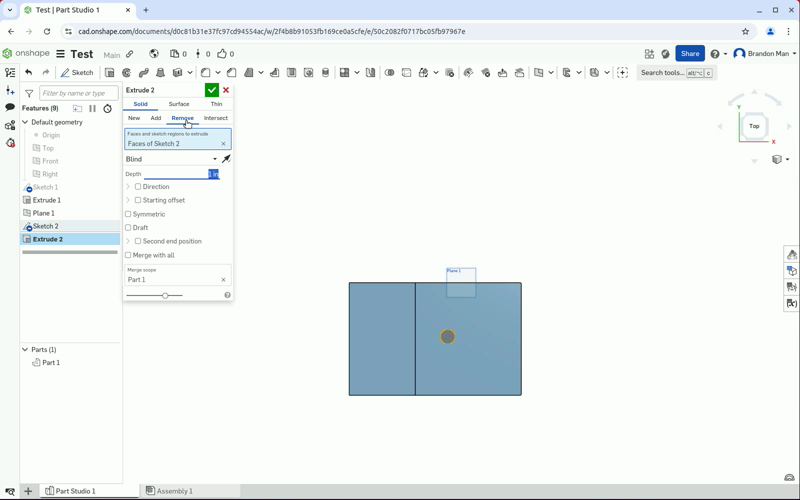
text(23.108)
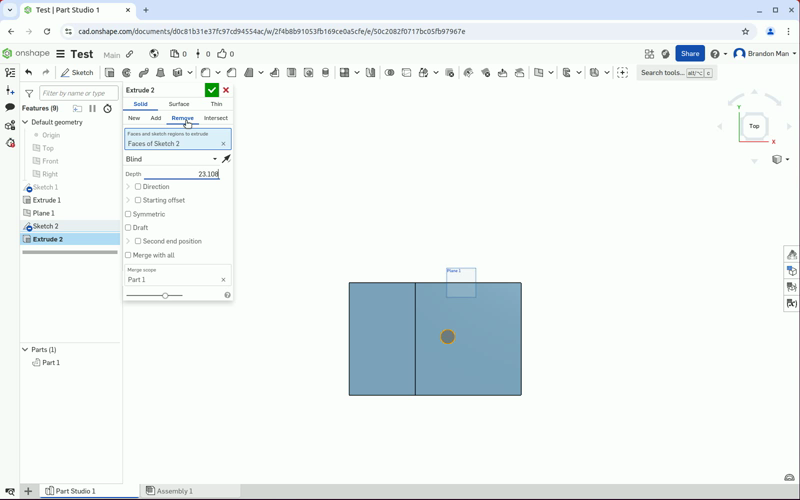
key(tab, 6)
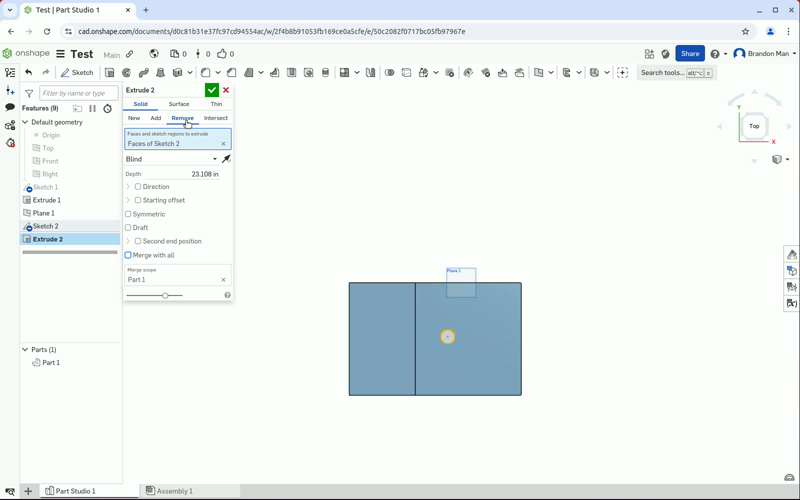
key(space)
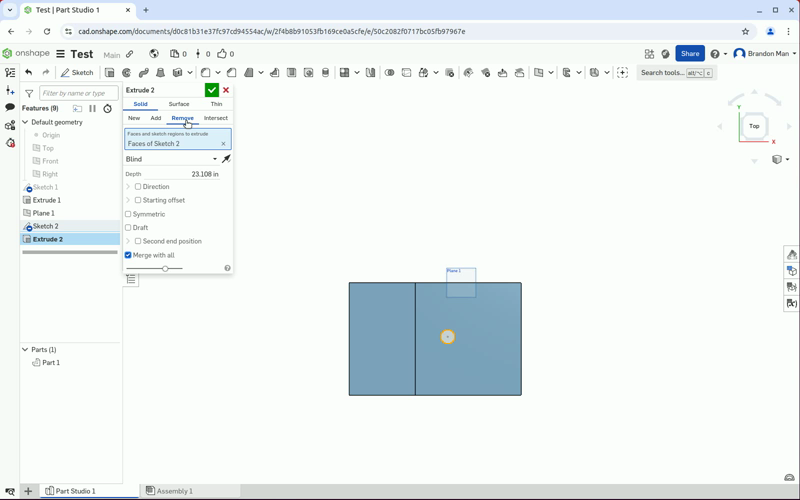
key(enter)
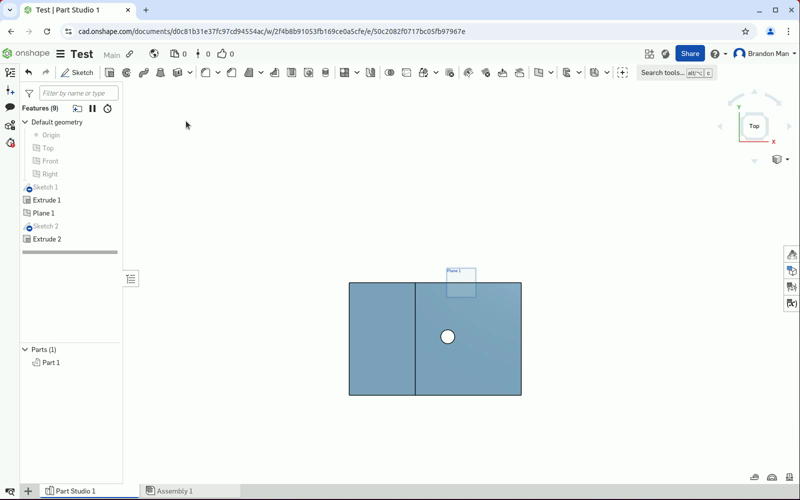
key(shift+h)
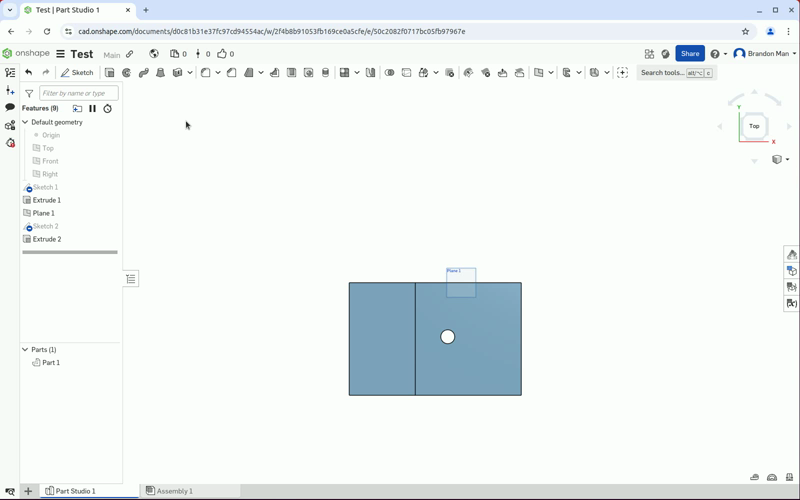
key(shift+h)
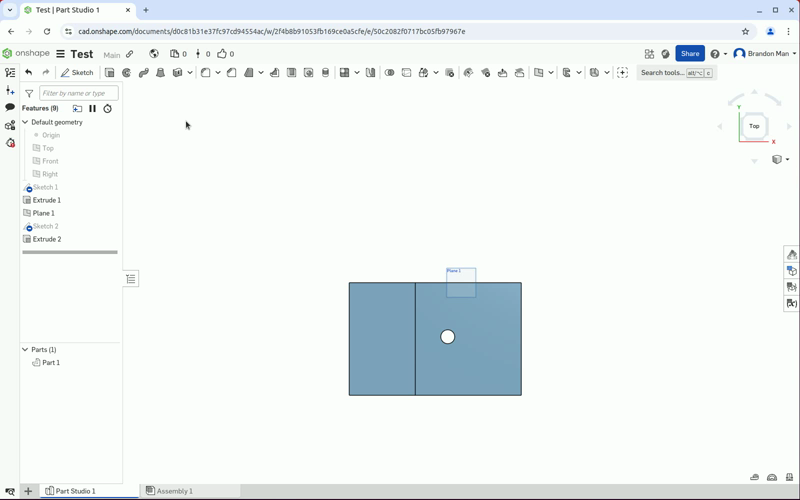
mouse_move(73, 189)
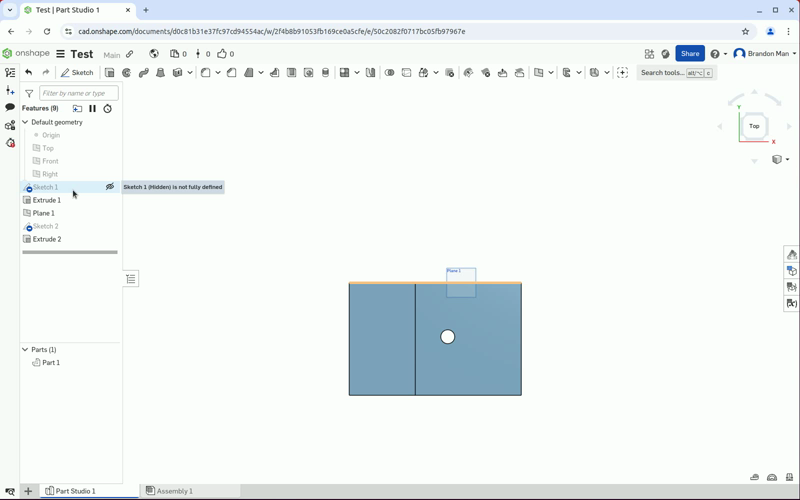
click(73, 189)
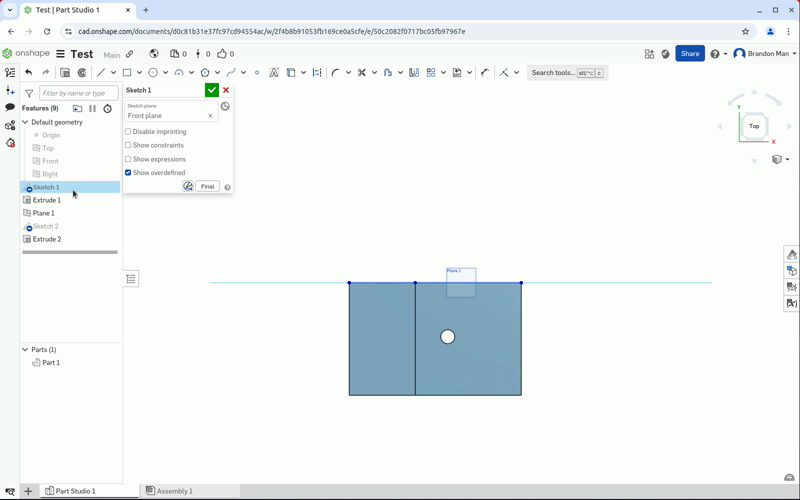
mouse_move(229, 92)
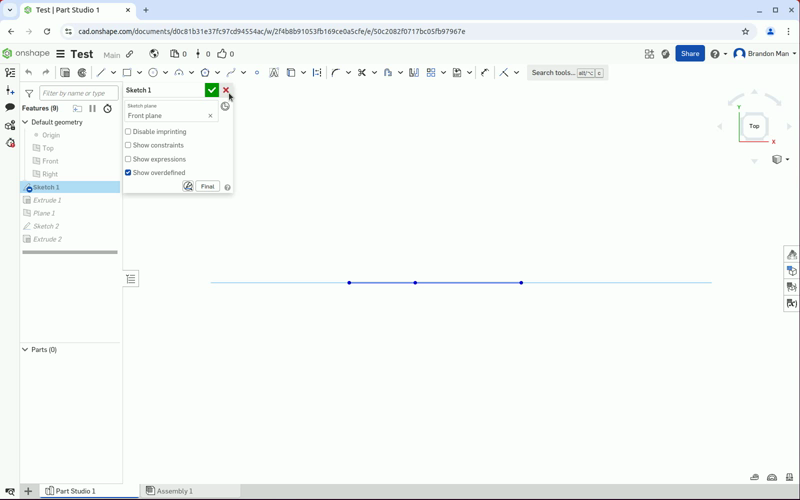
click(229, 92)
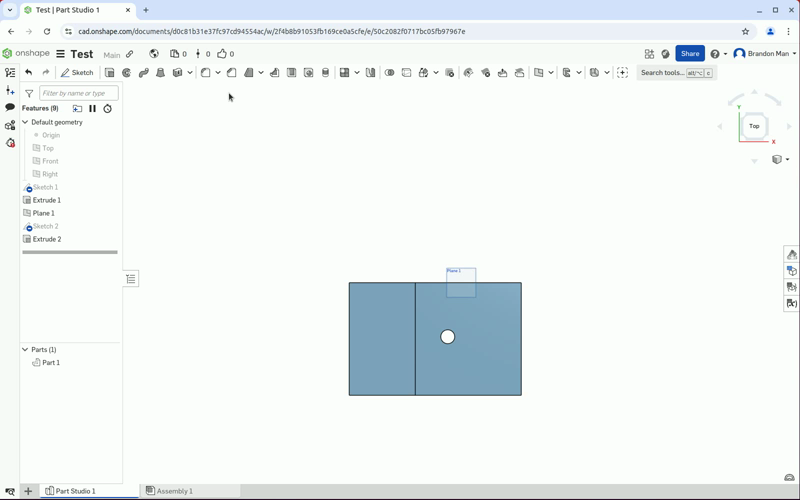
mouse_move(73, 352)
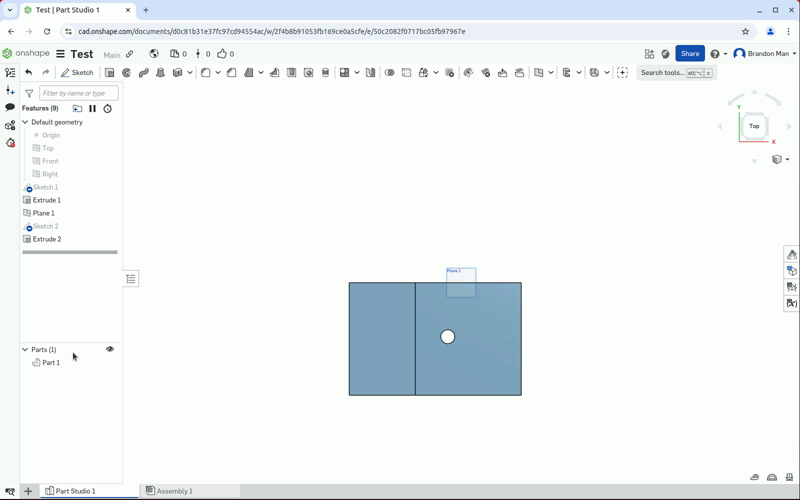
key(y)
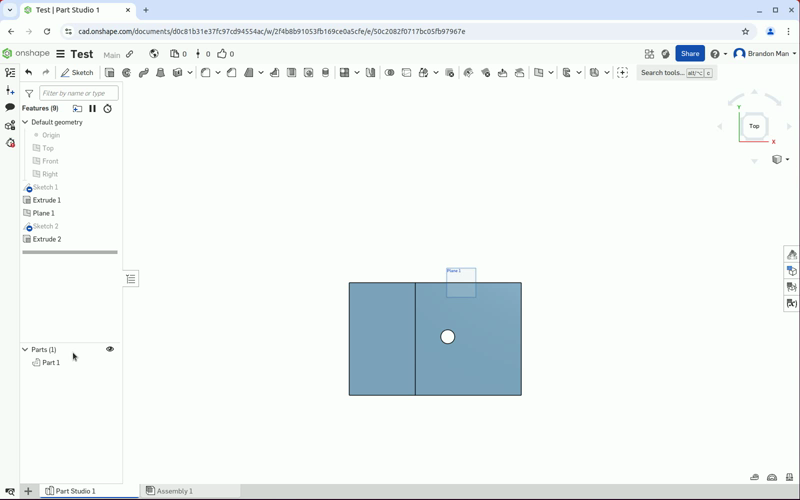
key(shift+p)
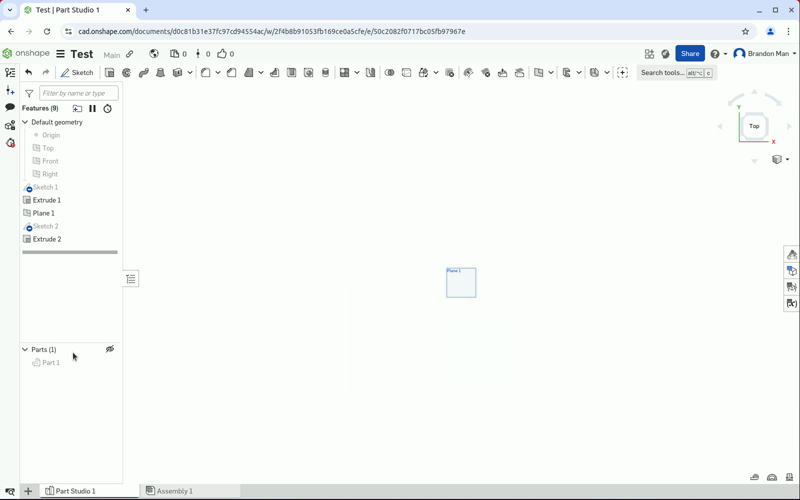
key(space)
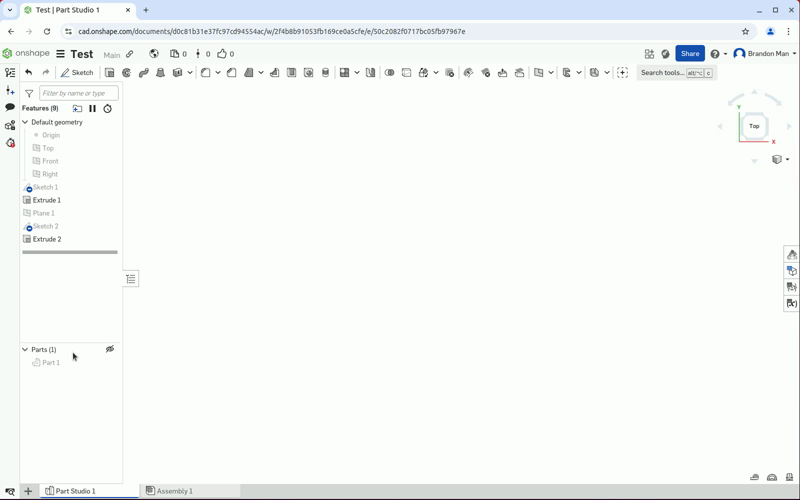
key_down(shift)
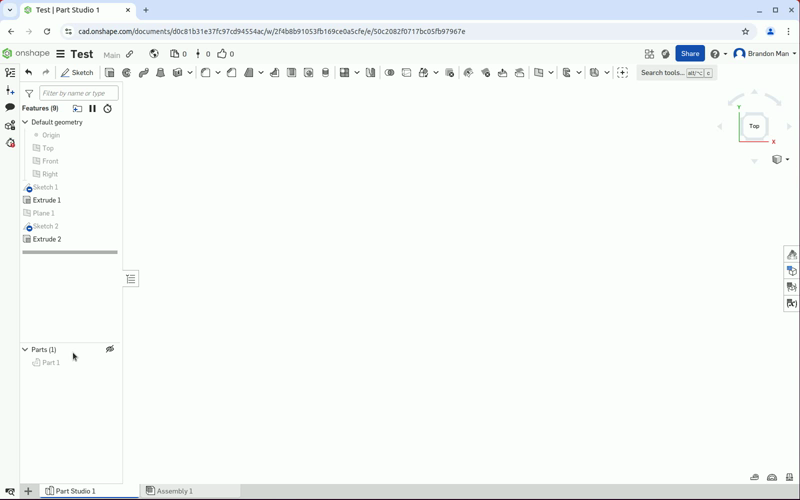
key(up)
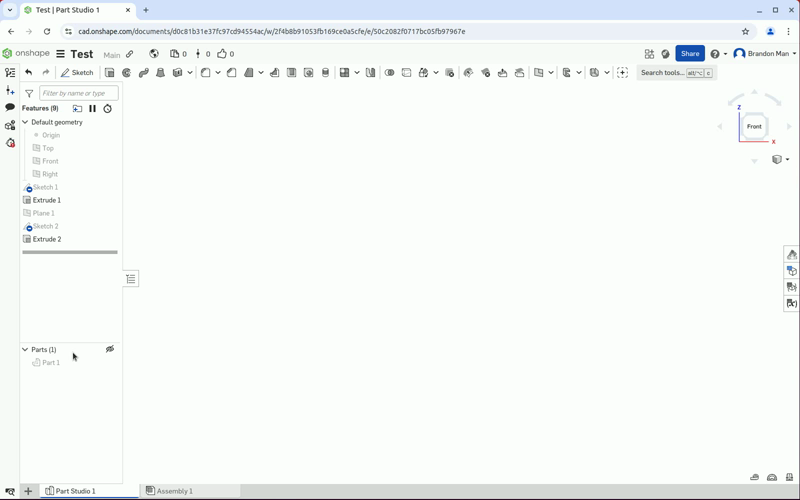
key_up(shift)
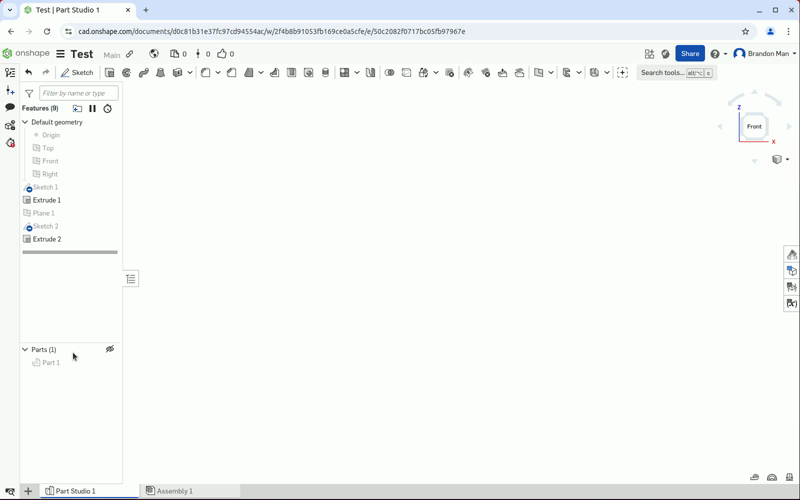
key(space)
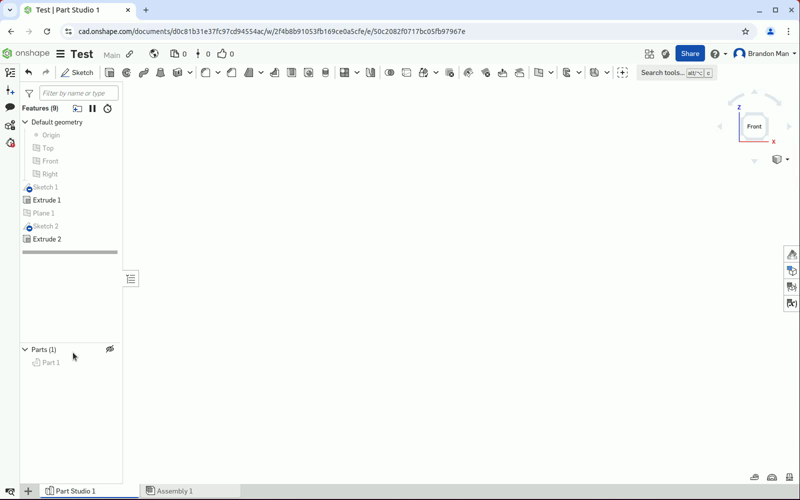
key_down(shift)
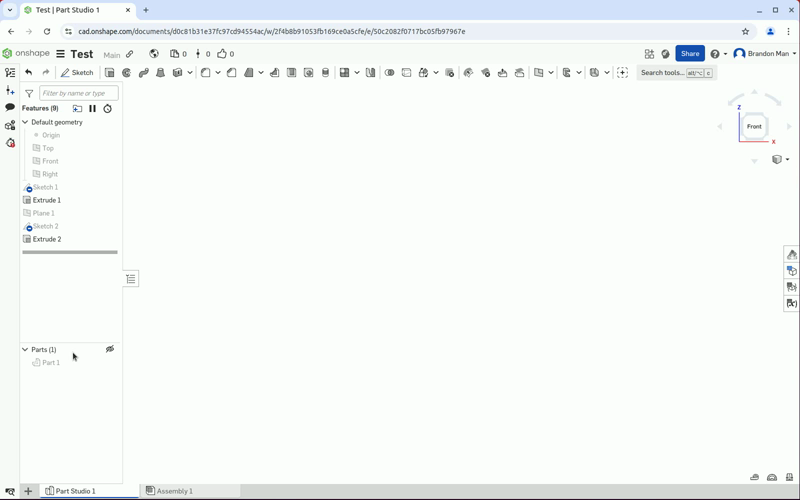
key(left)
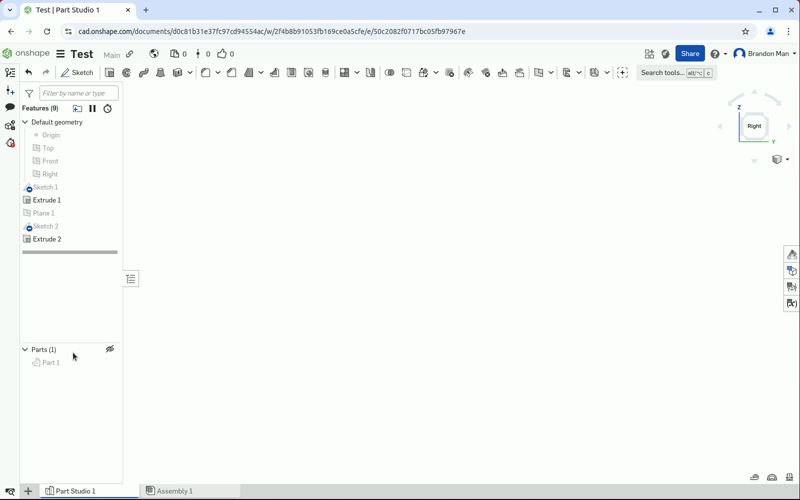
key_up(shift)
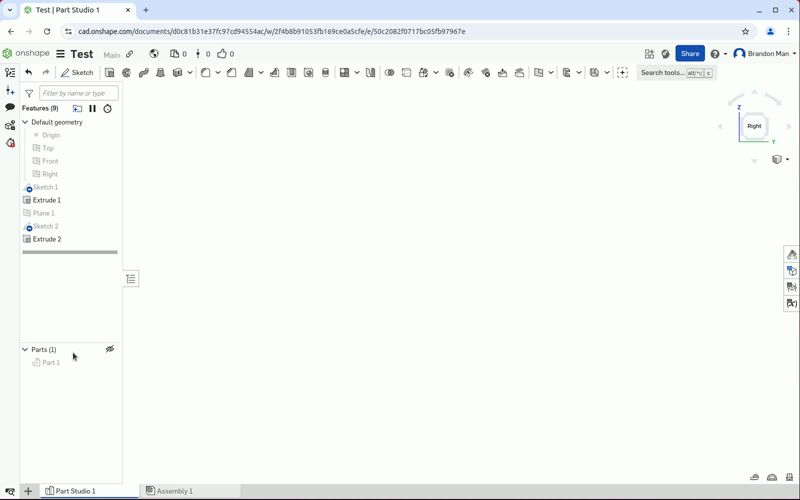
mouse_move(73, 352)
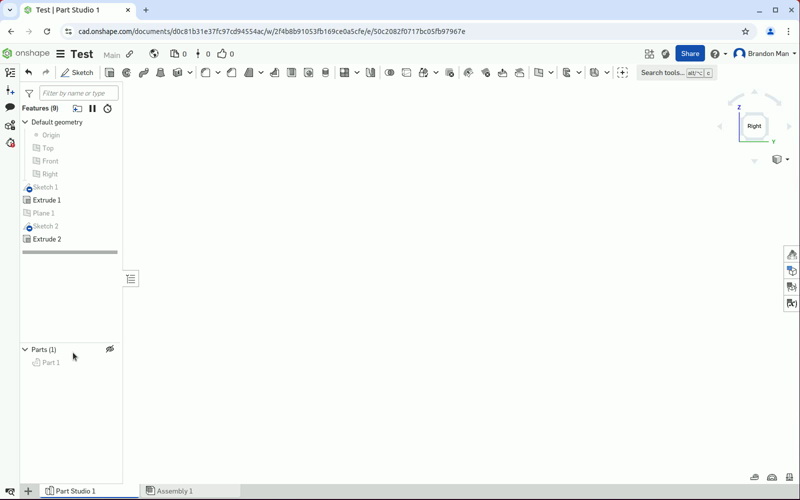
key(shift+y)
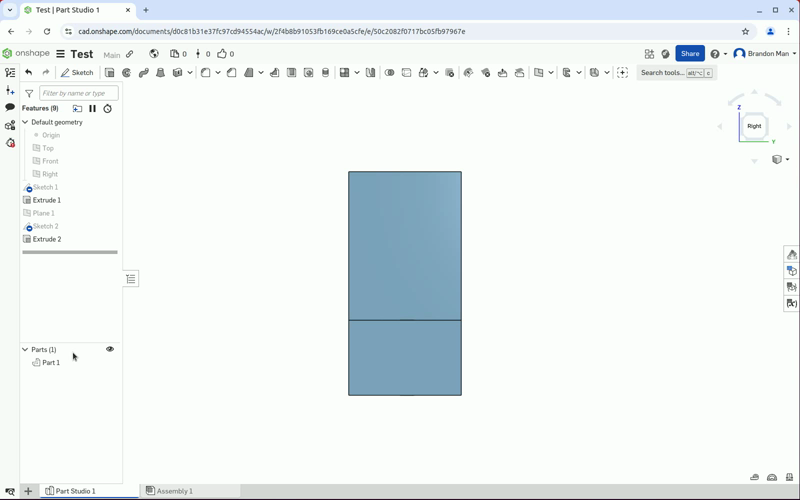
mouse_move(541, 75)
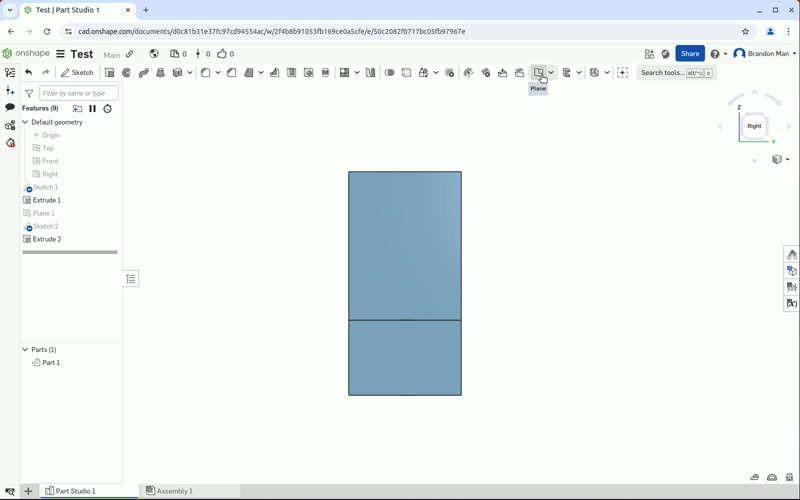
click(541, 75)
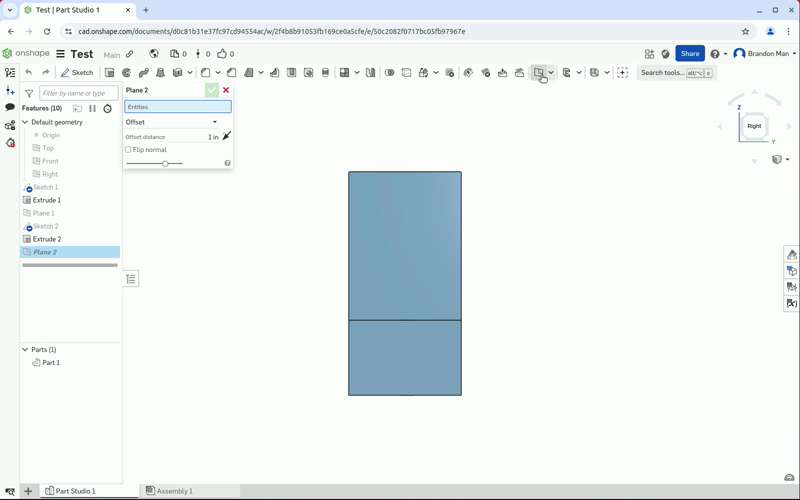
mouse_move(73, 176)
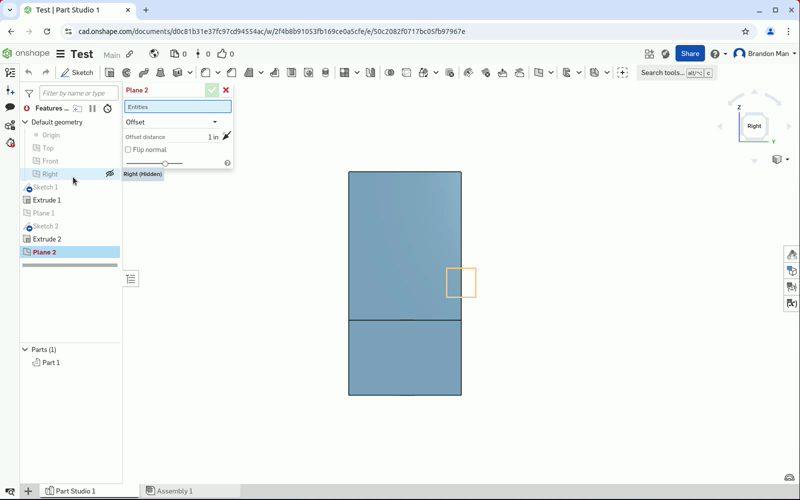
click(73, 176)
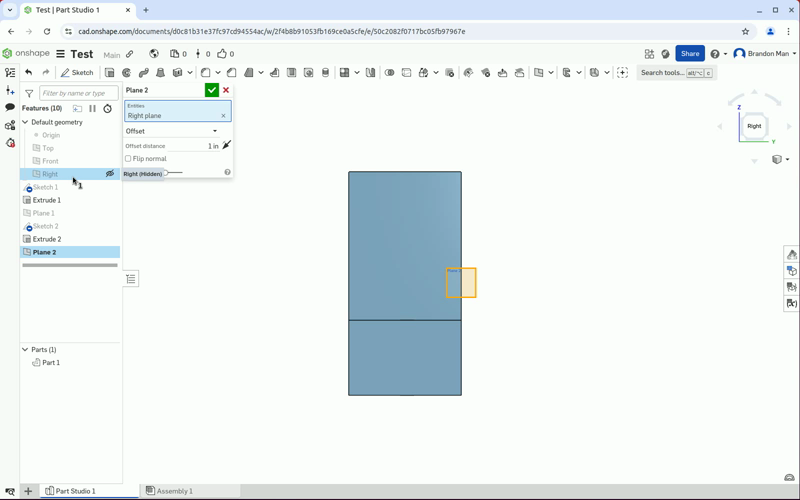
key(tab, 2)
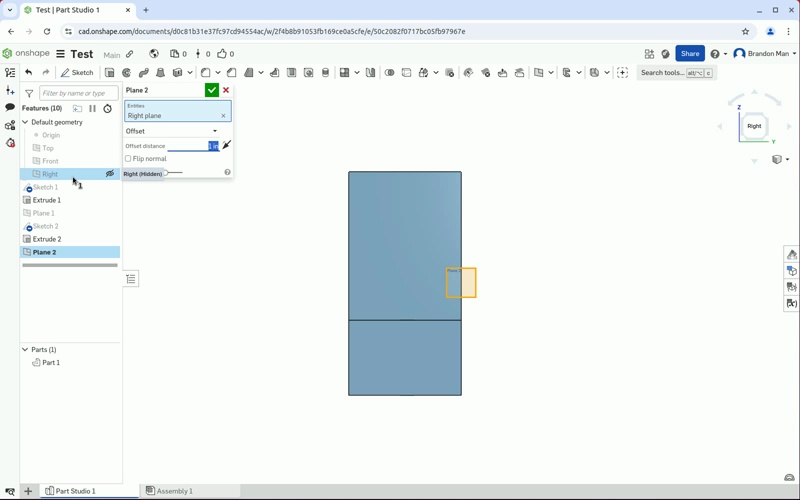
text(9.397)
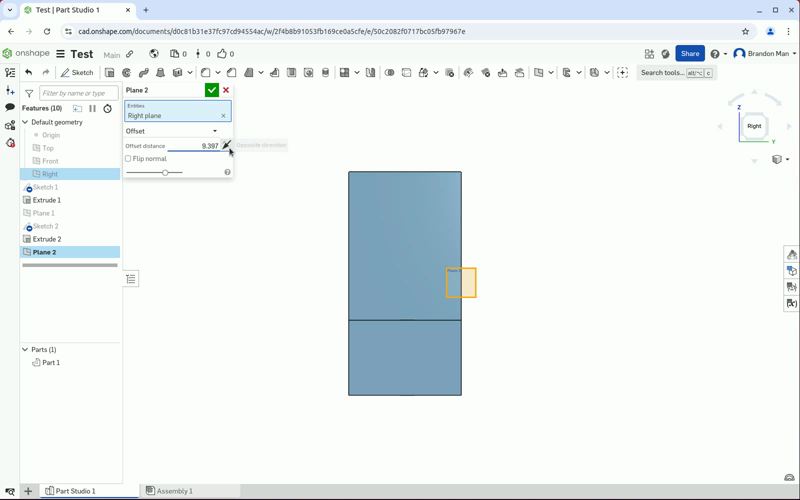
mouse_move(229, 147)
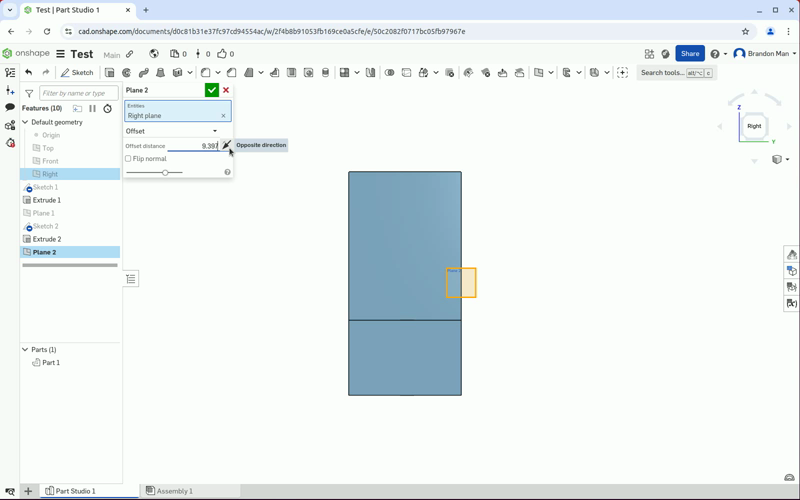
click(229, 147)
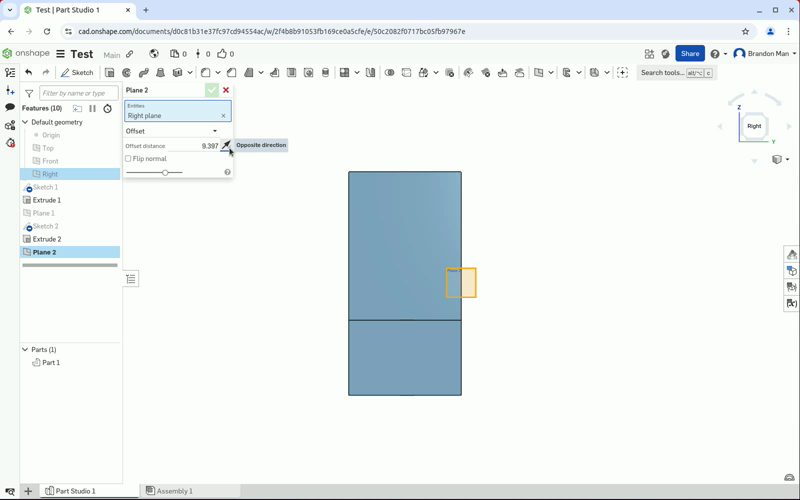
key(enter, 2)
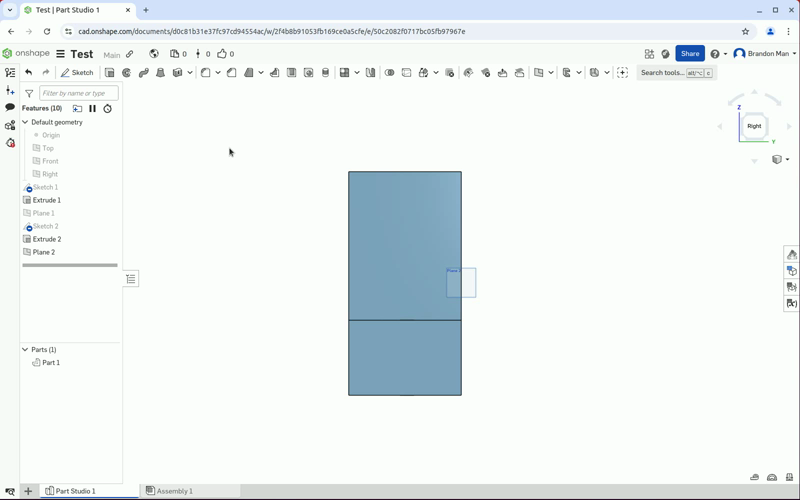
key(shift+s)
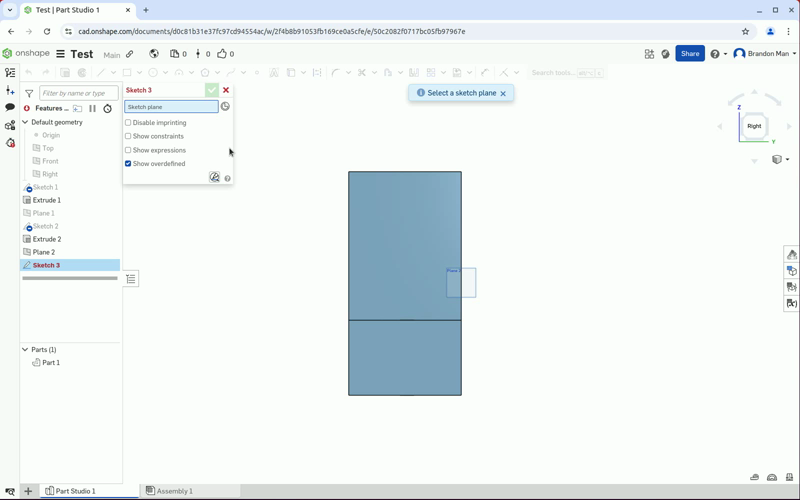
mouse_move(73, 254)
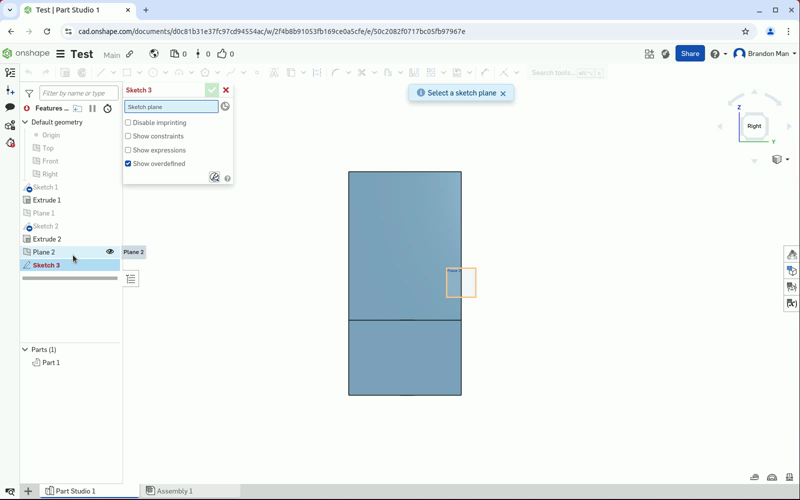
click(73, 254)
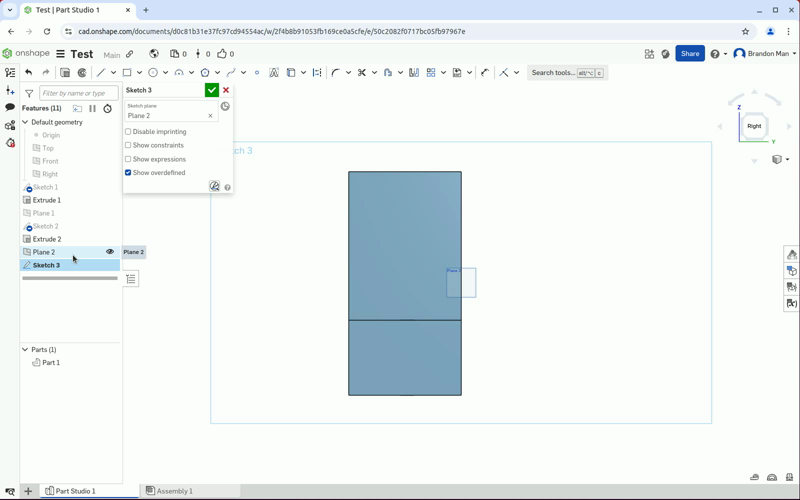
mouse_move(73, 352)
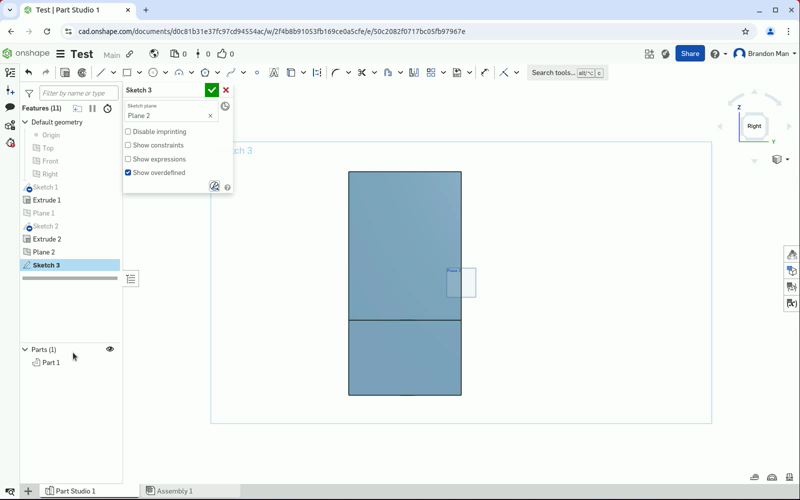
key(y)
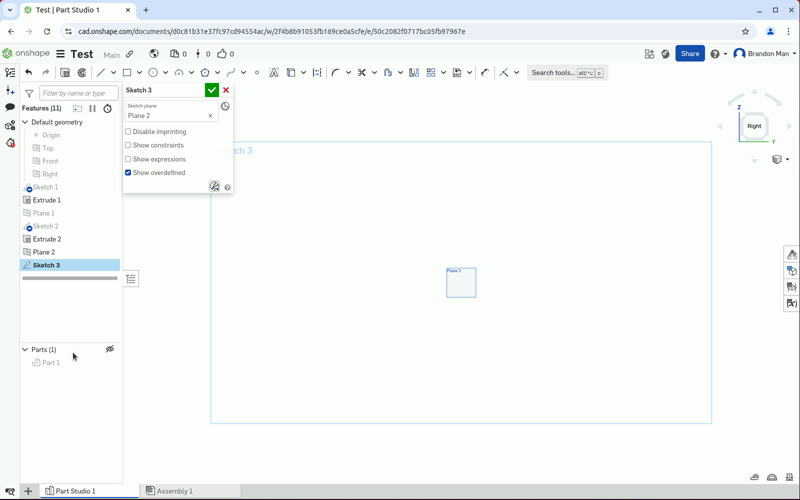
key(c)
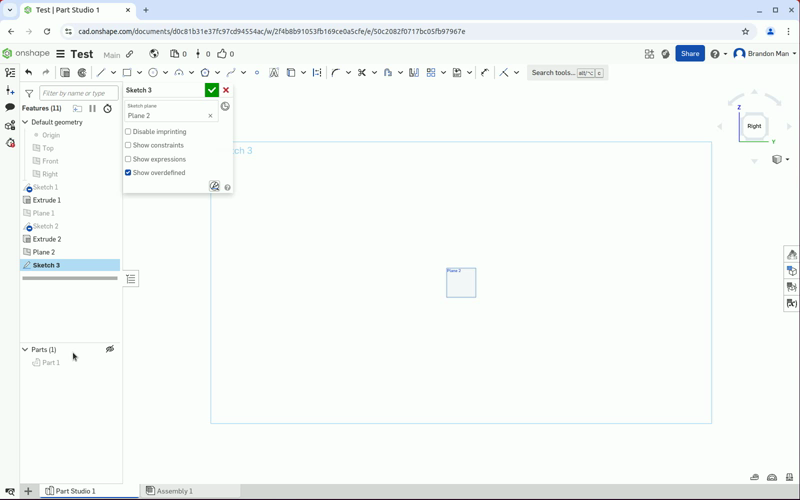
key_down(shift)
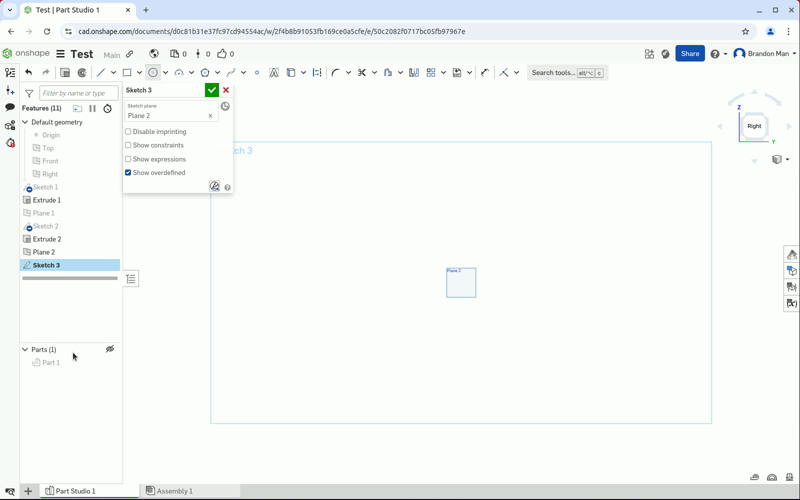
mouse_move(398, 271)
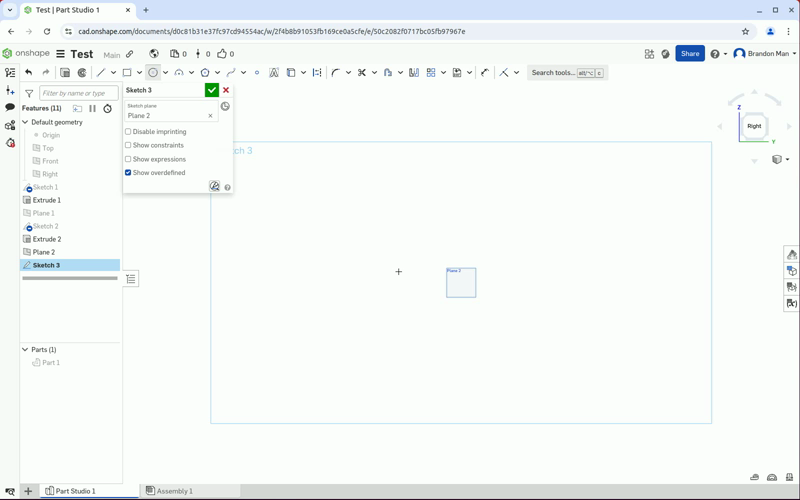
click(398, 271)
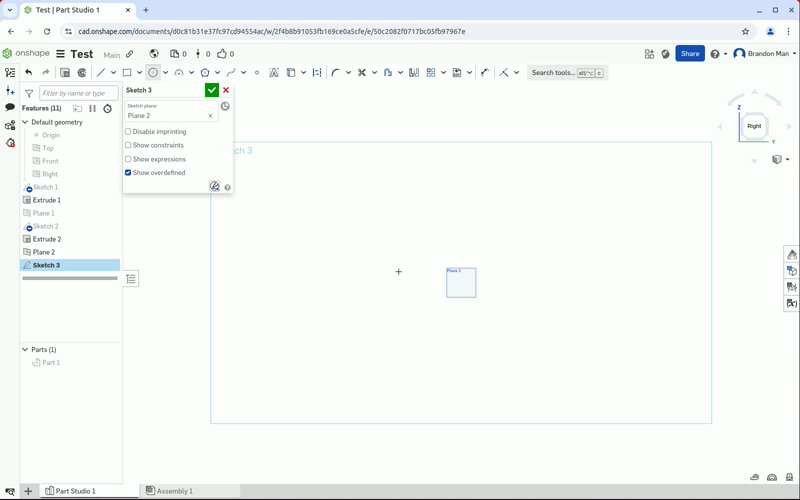
key_up(shift)
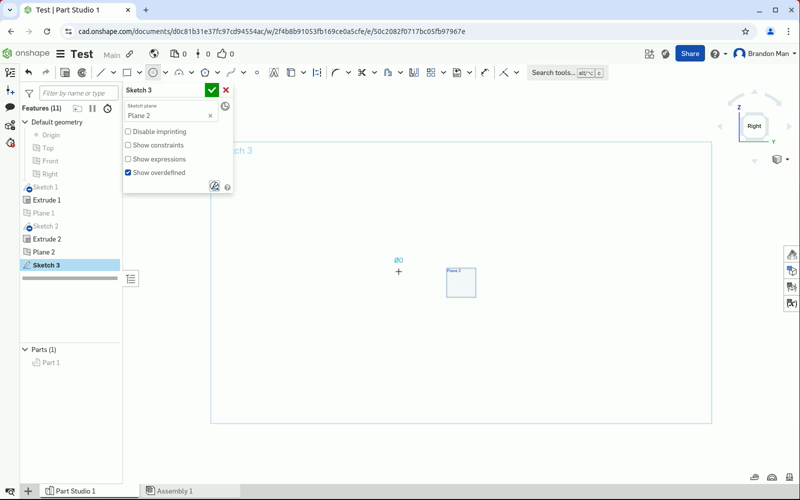
mouse_move(405, 271)
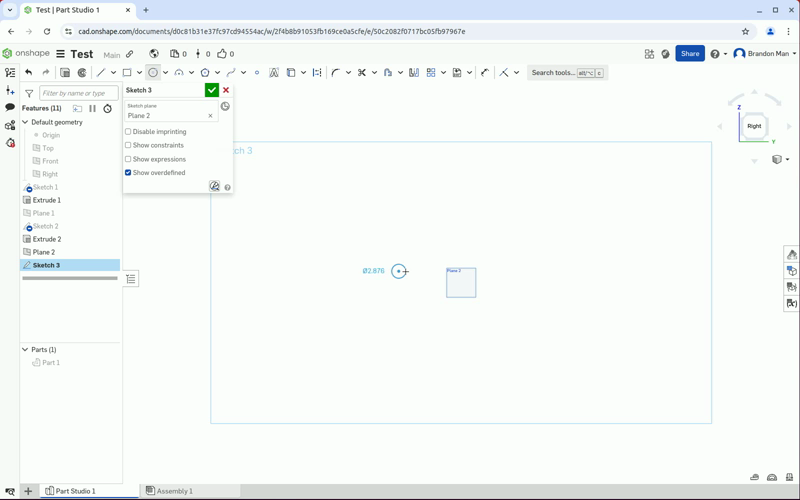
click(405, 271)
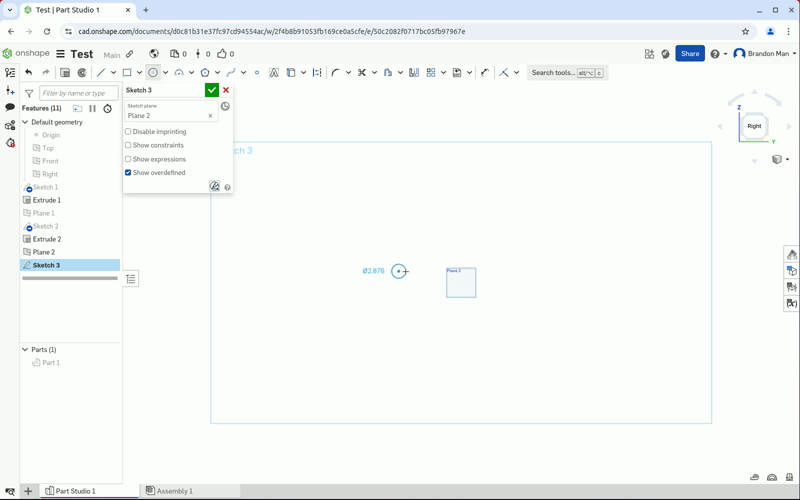
key(esc)
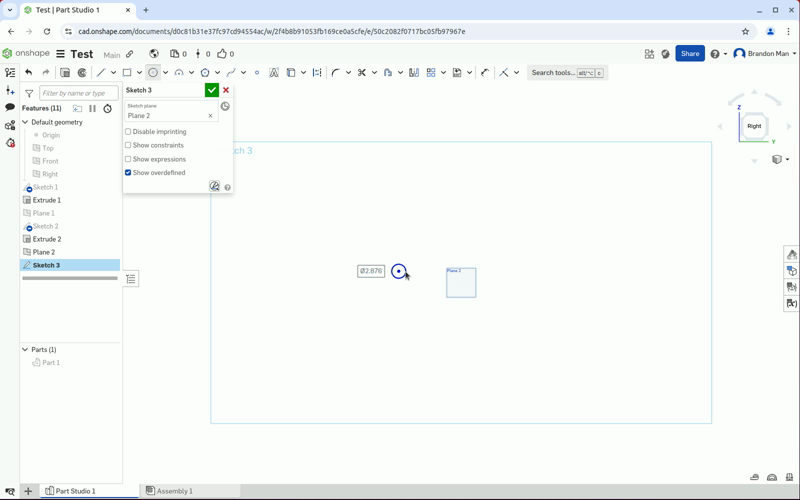
mouse_move(396, 268)
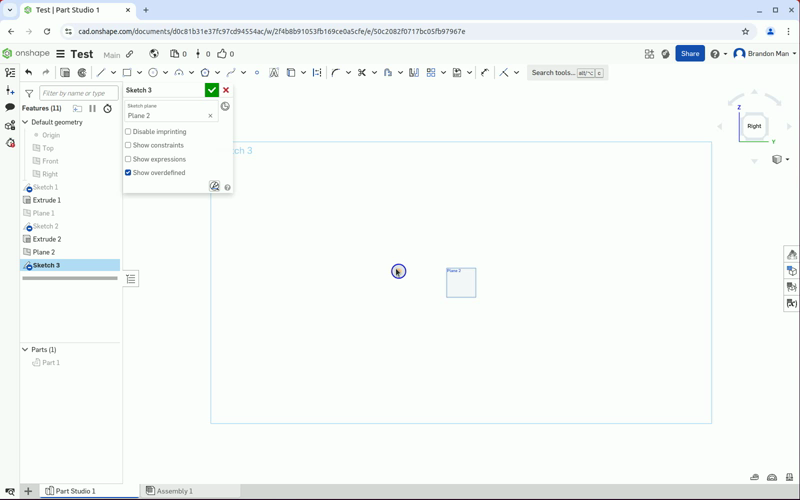
scroll(6)
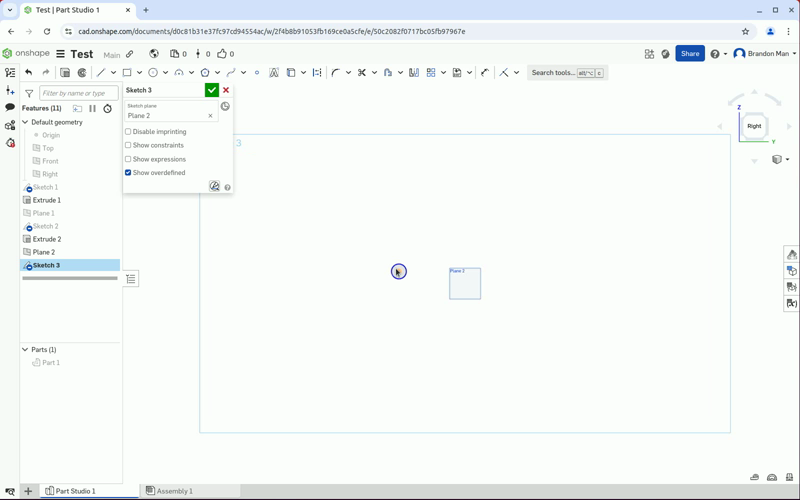
scroll(6)
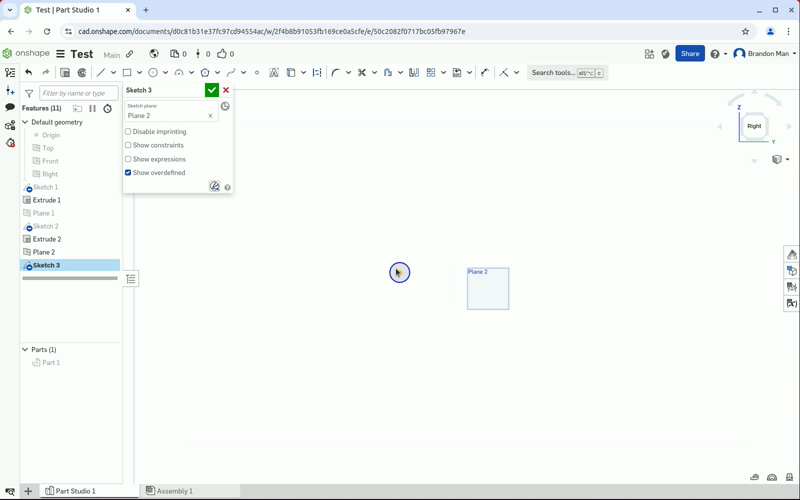
scroll(6)
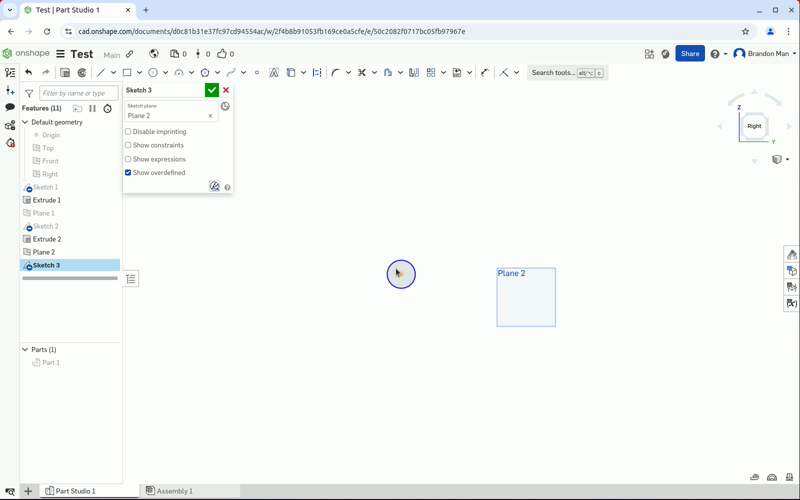
scroll(6)
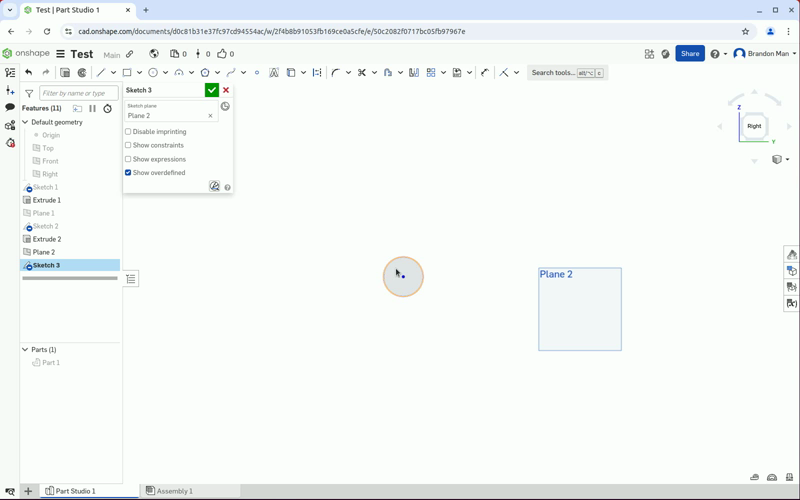
scroll(6)
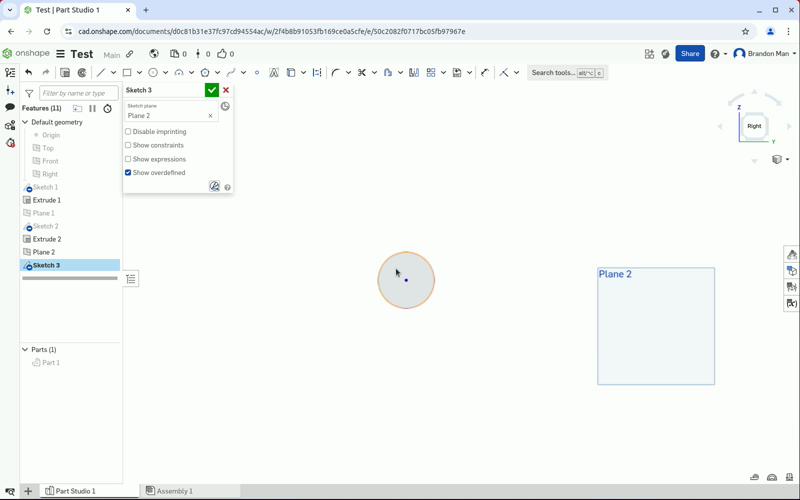
scroll(6)
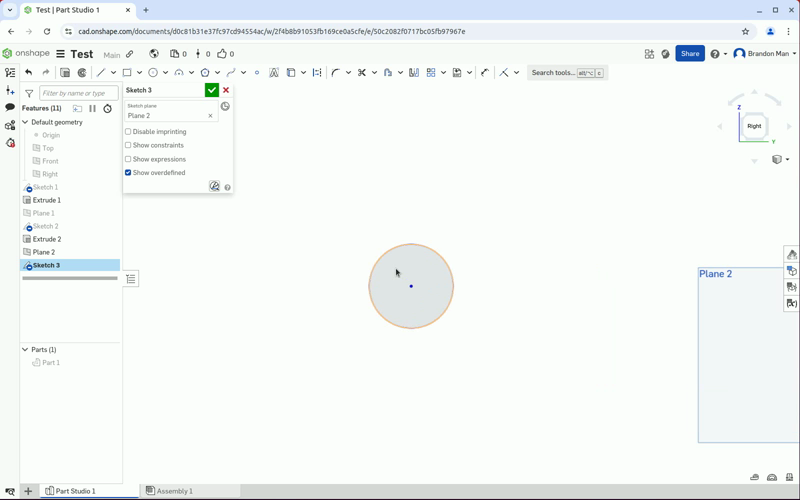
scroll(6)
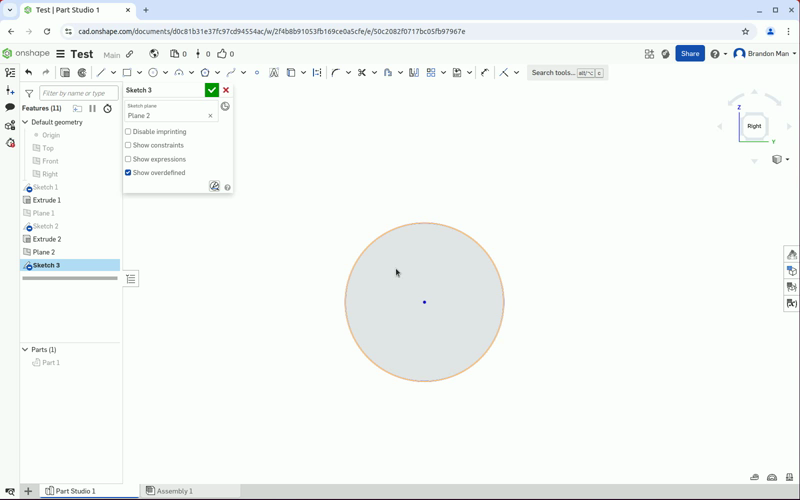
click(396, 268)
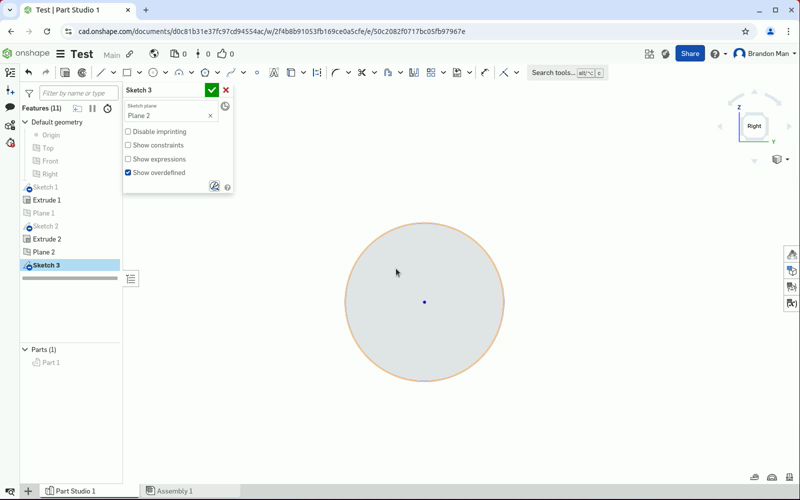
scroll(-6)
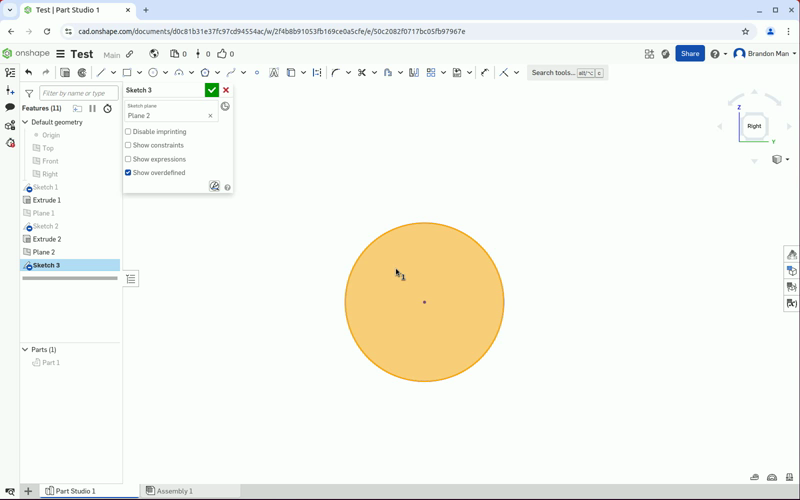
scroll(-6)
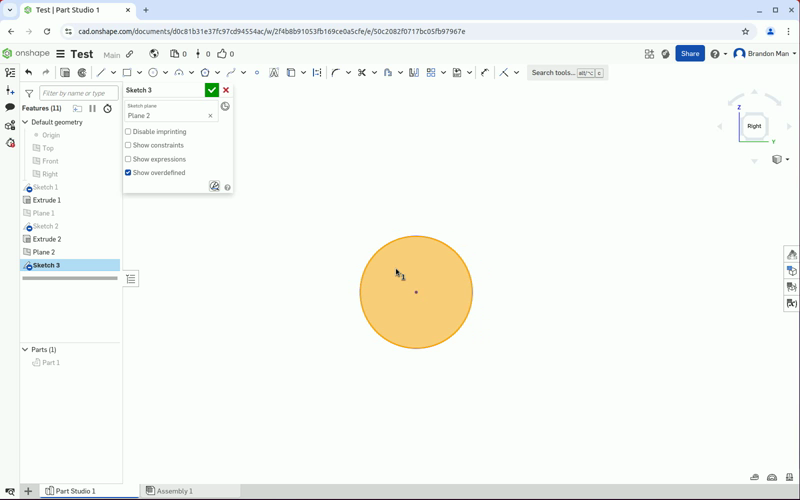
scroll(-6)
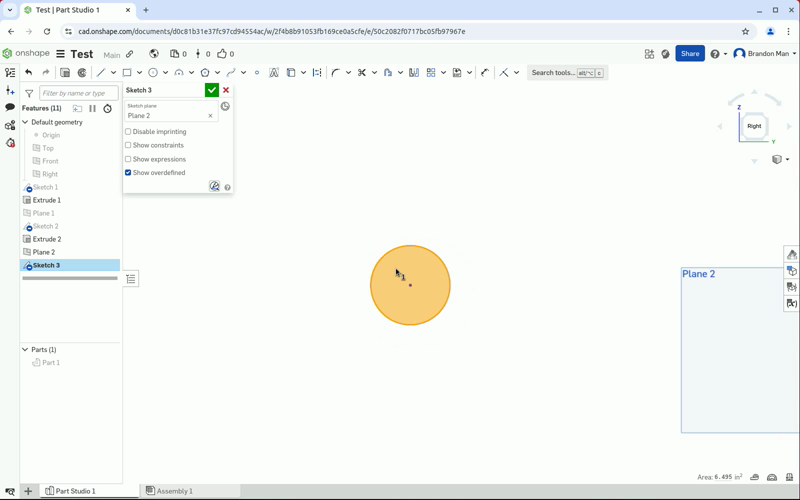
scroll(-6)
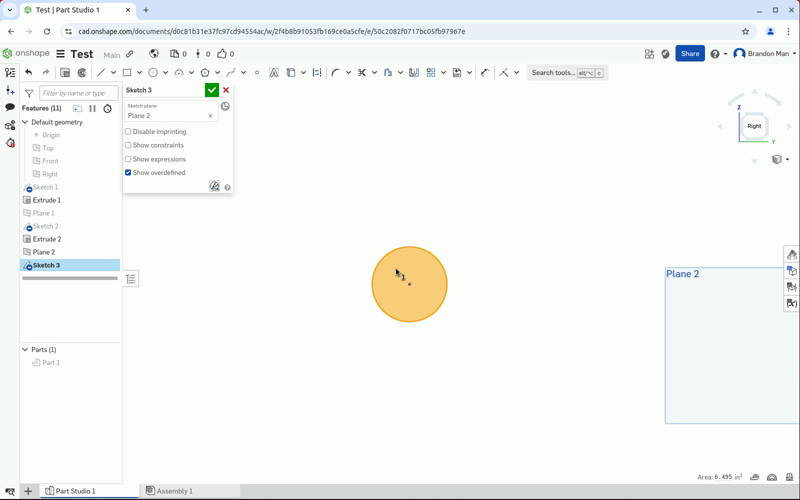
scroll(-6)
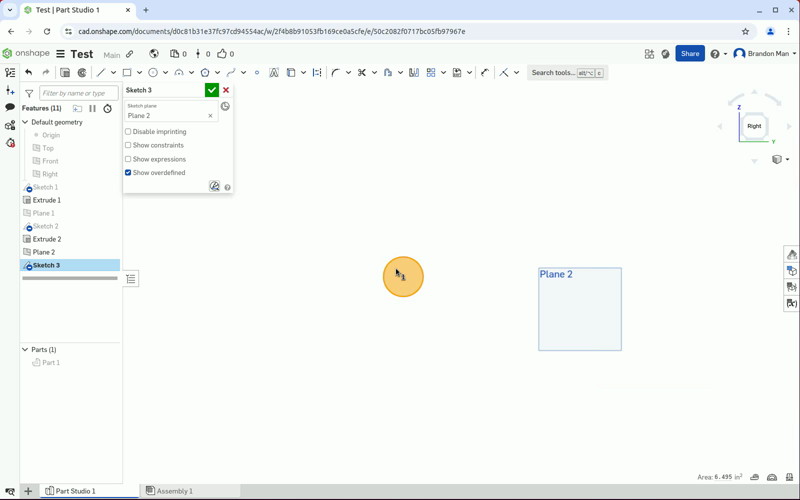
scroll(-6)
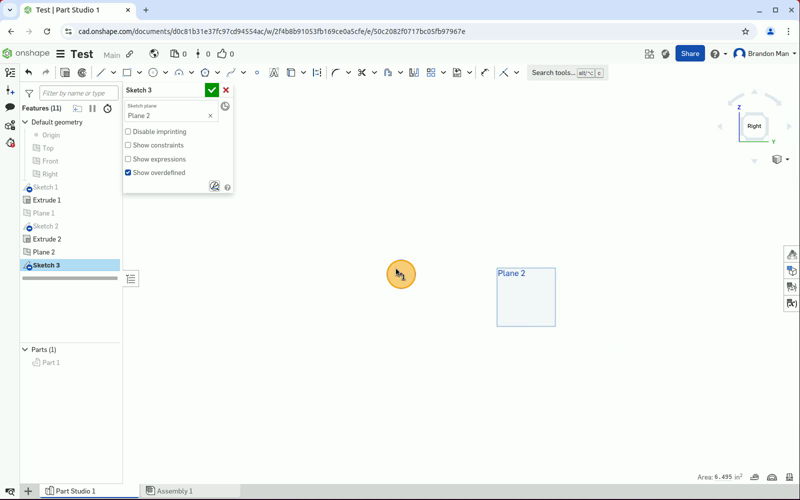
scroll(-6)
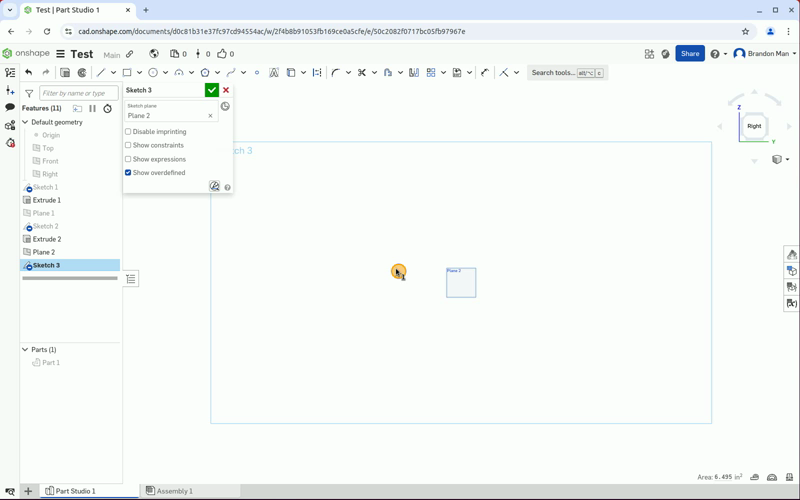
mouse_move(73, 352)
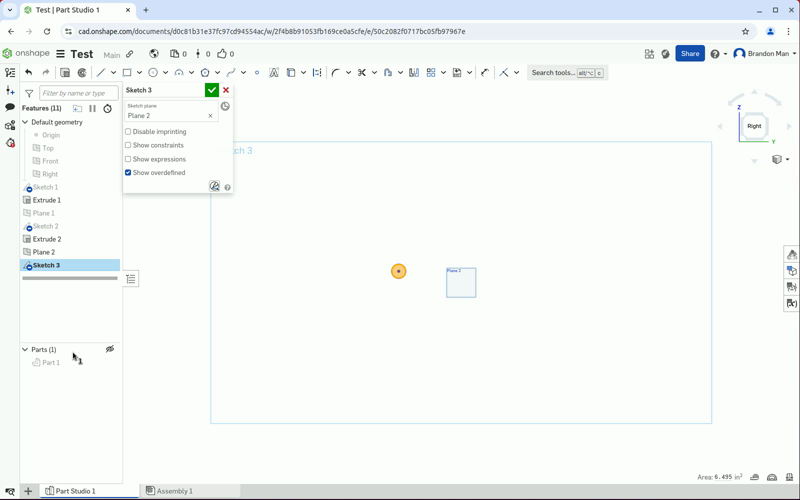
key(shift+y)
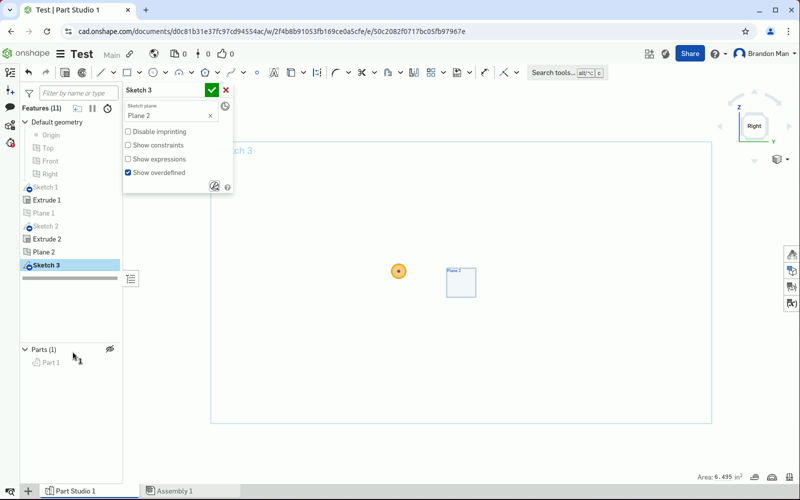
key(shift+e)
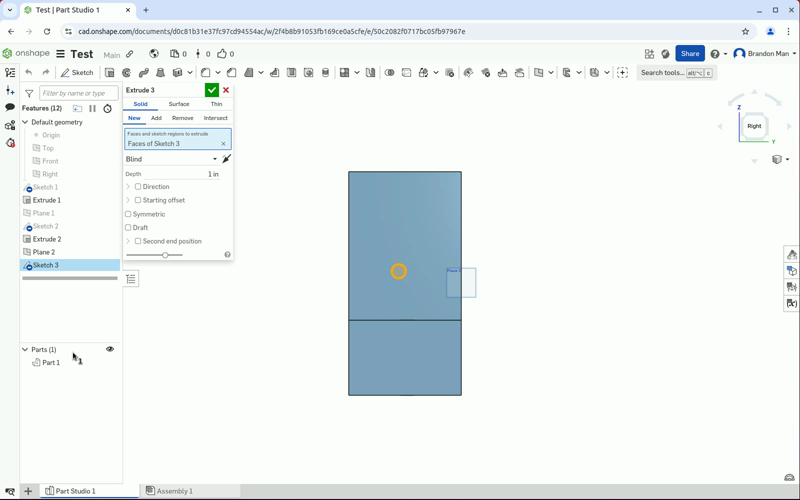
mouse_move(143, 106)
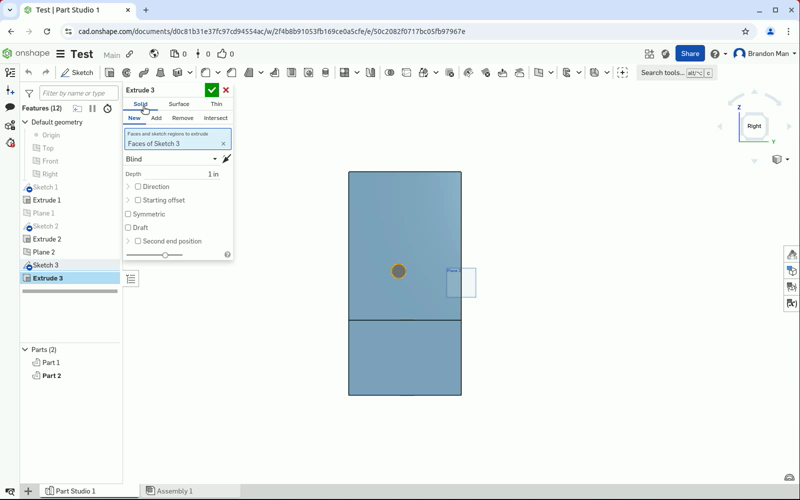
click(143, 106)
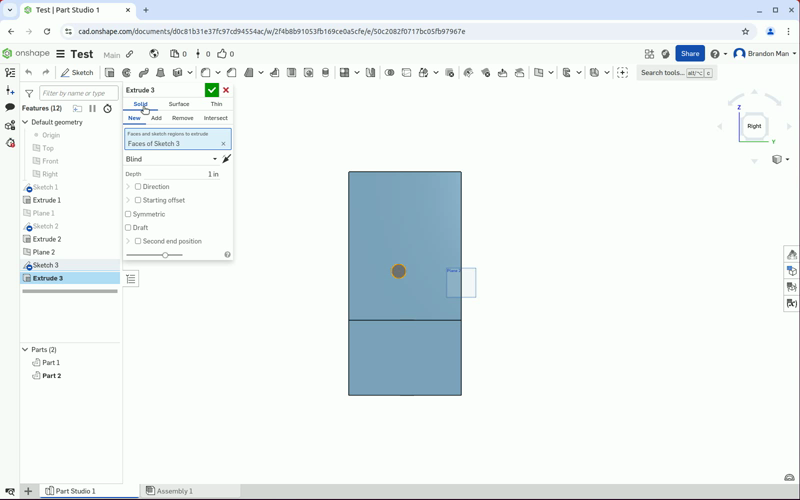
mouse_move(186, 120)
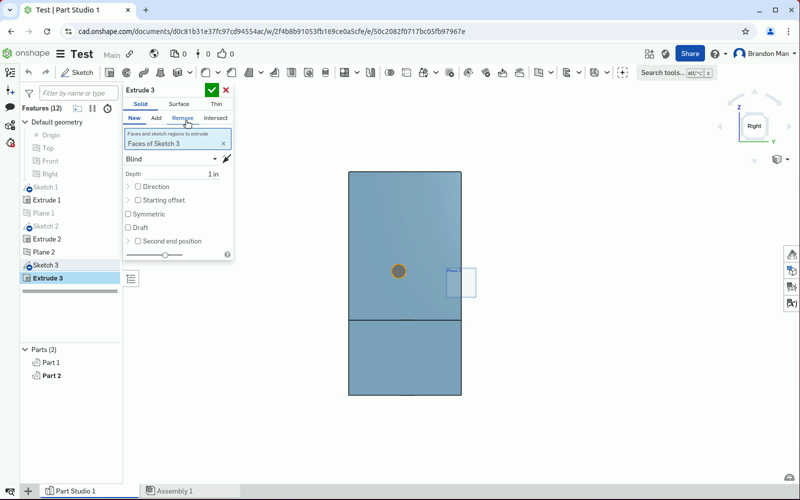
click(186, 120)
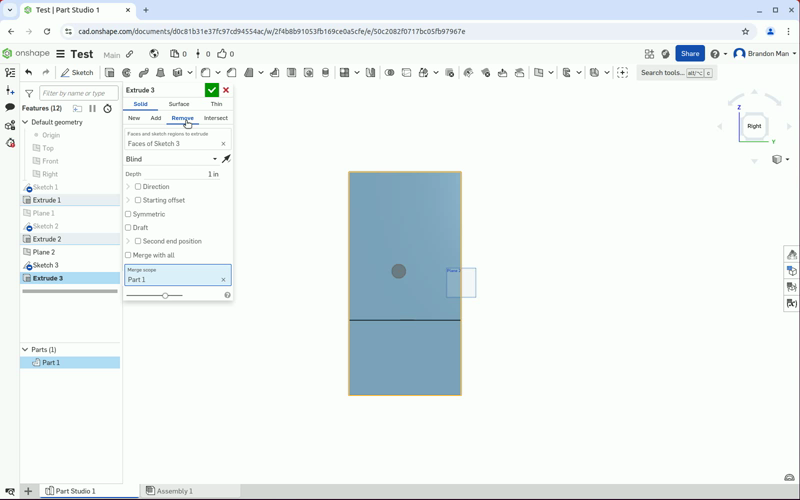
key(tab, 4)
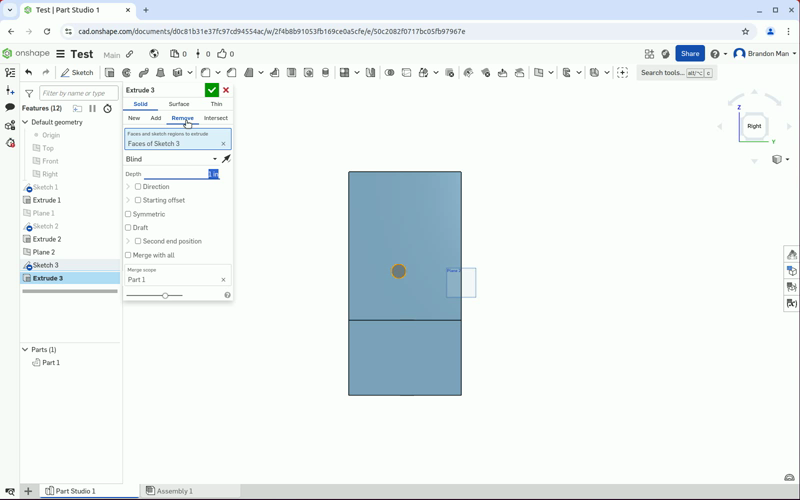
text(23.108)
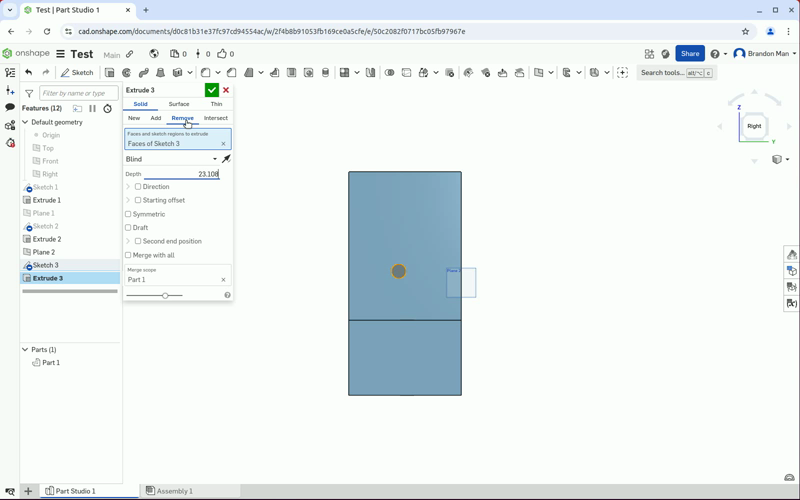
key(tab, 6)
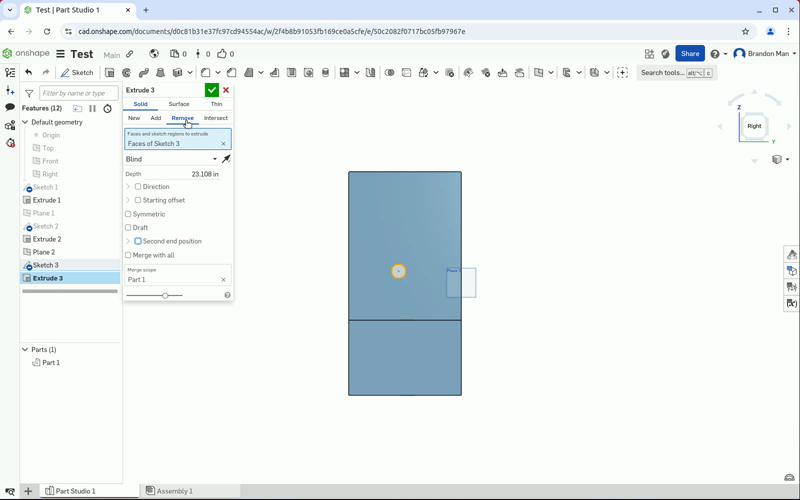
key(space)
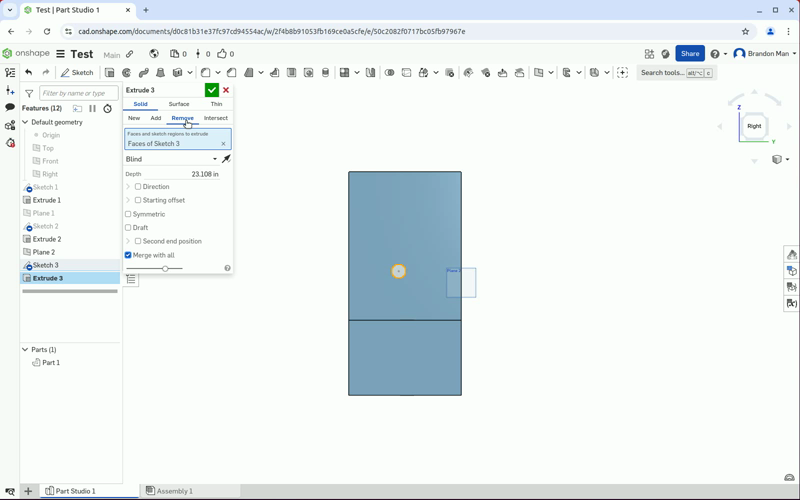
key(enter)
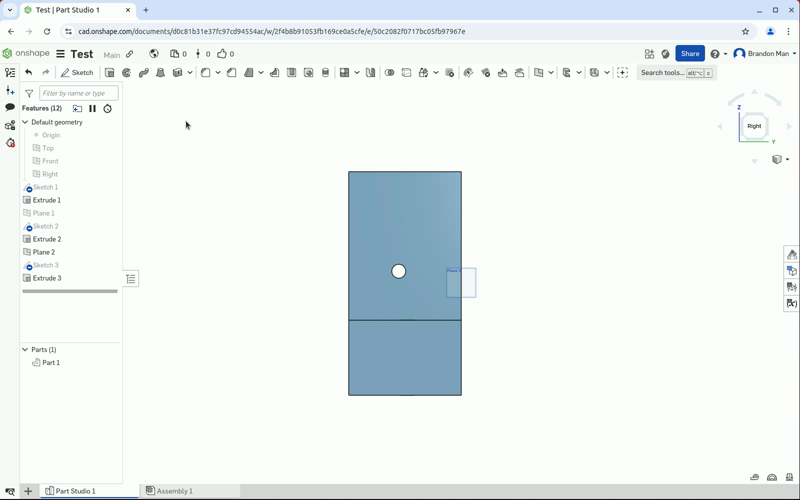
key(shift+h)
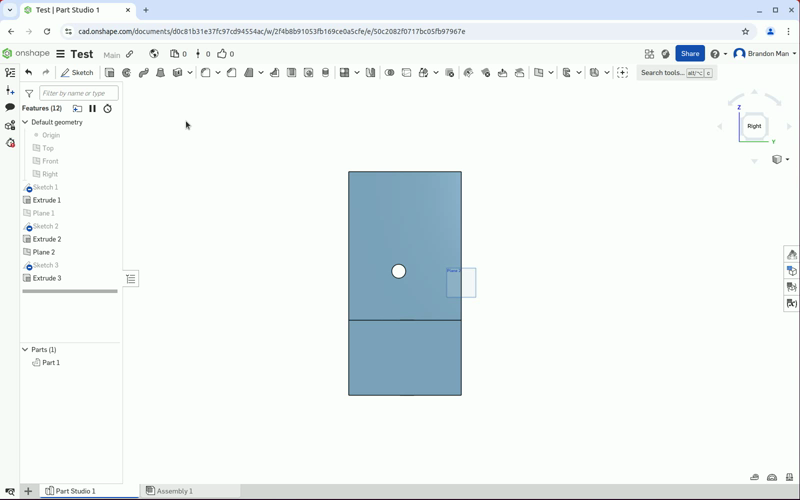
key(shift+h)
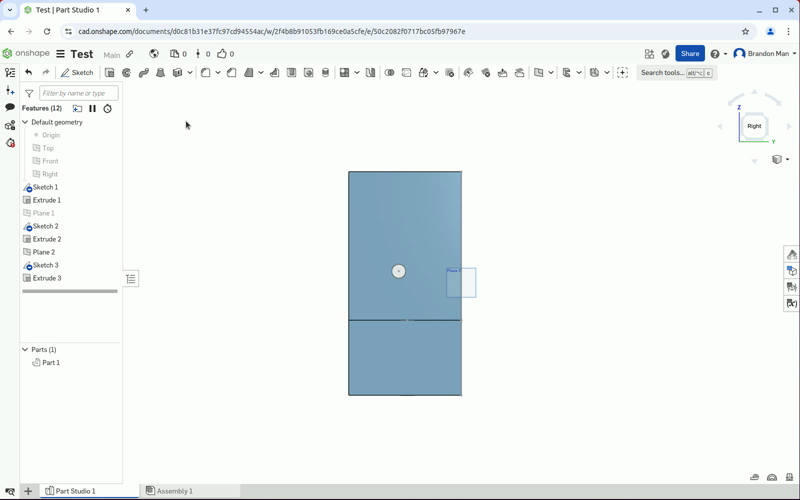
key(shift+7)
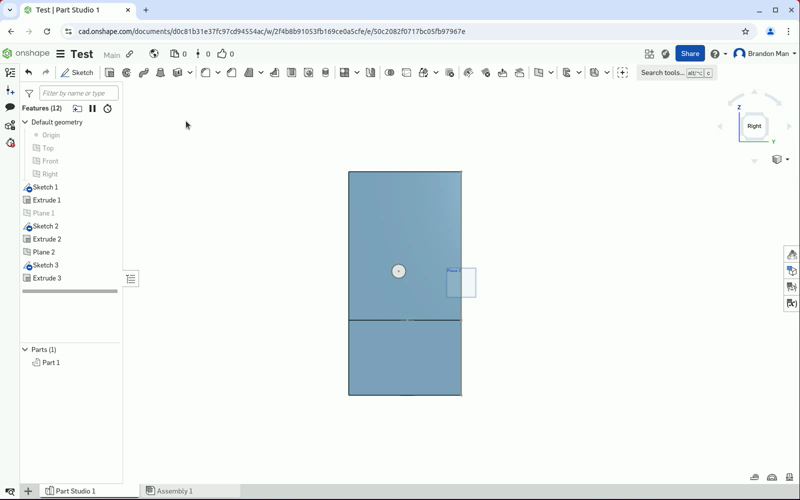
key(right, 2)
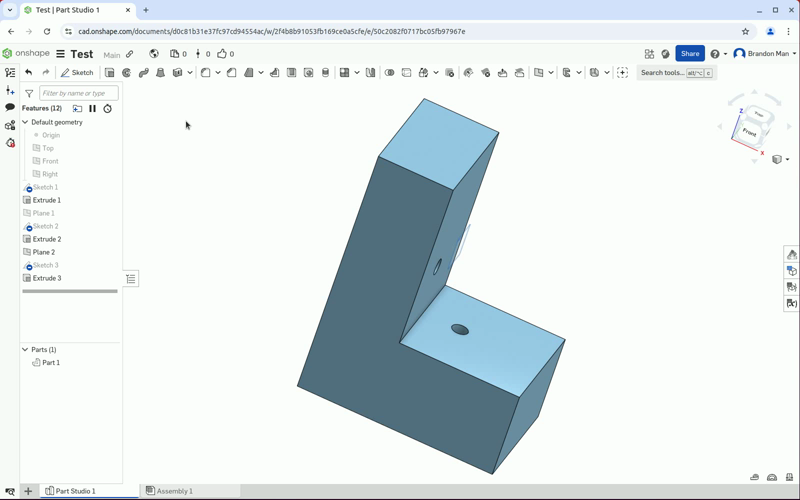
key(down, 2)
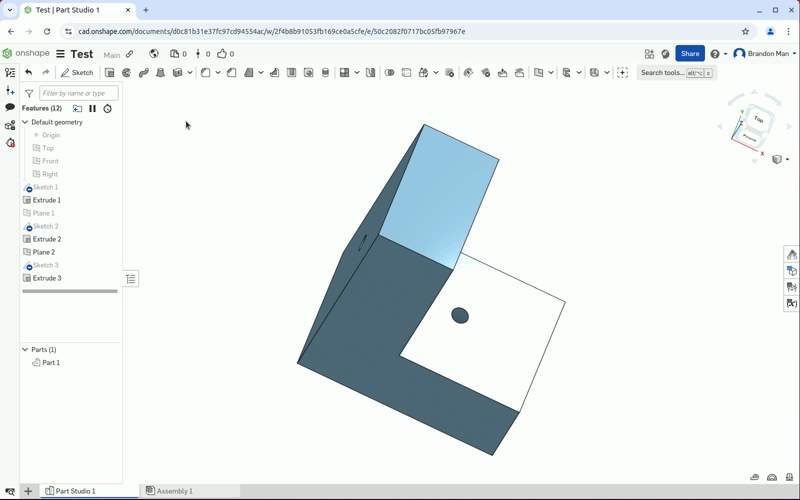
key(up, 2)
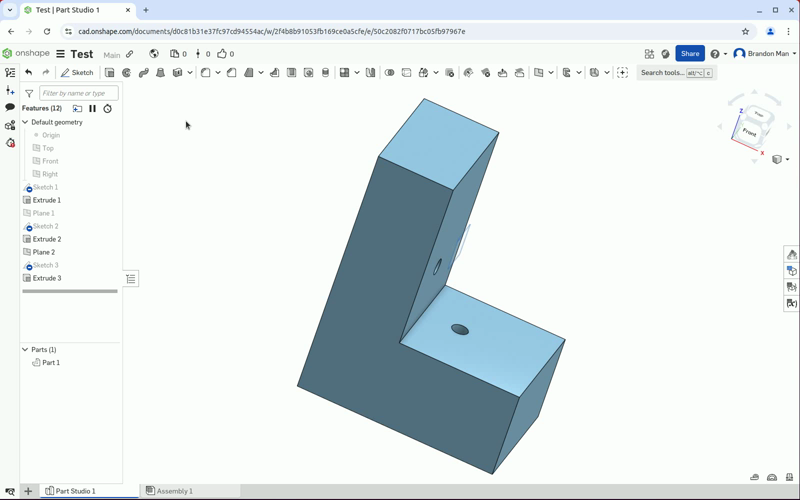
key(left, 2)
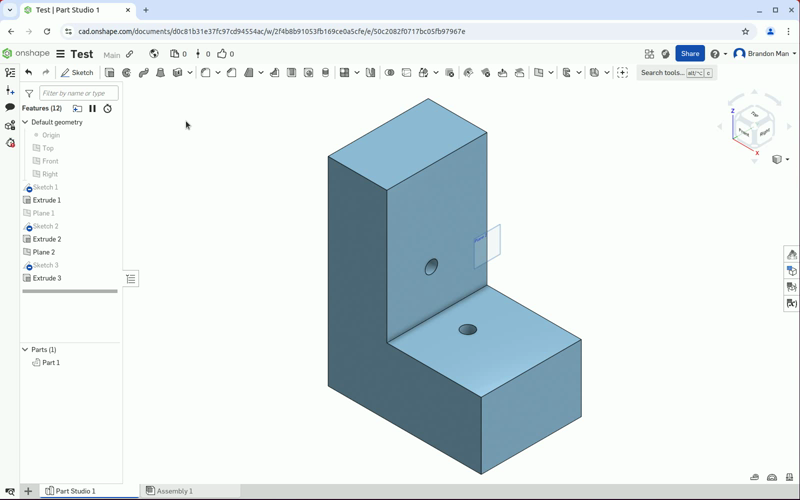
mouse_move(73, 189)
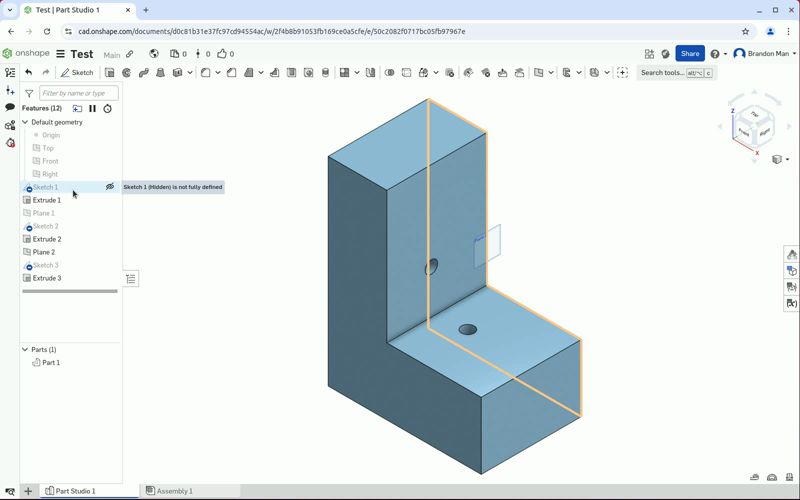
click(73, 189)